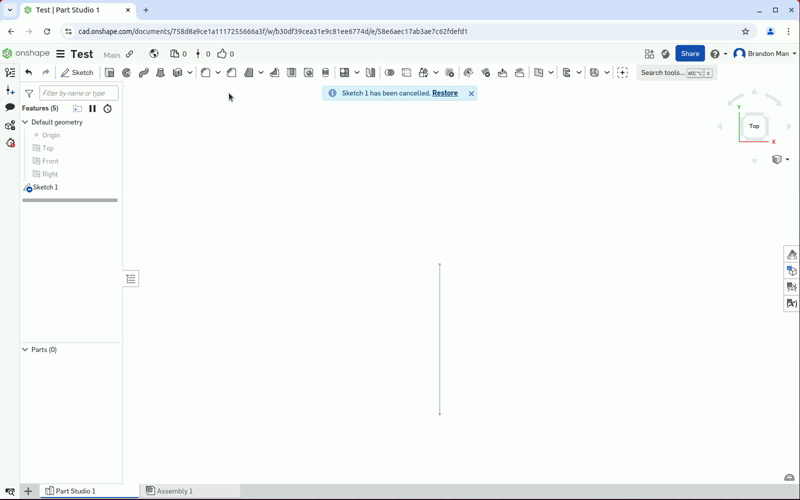
key(shift+h)
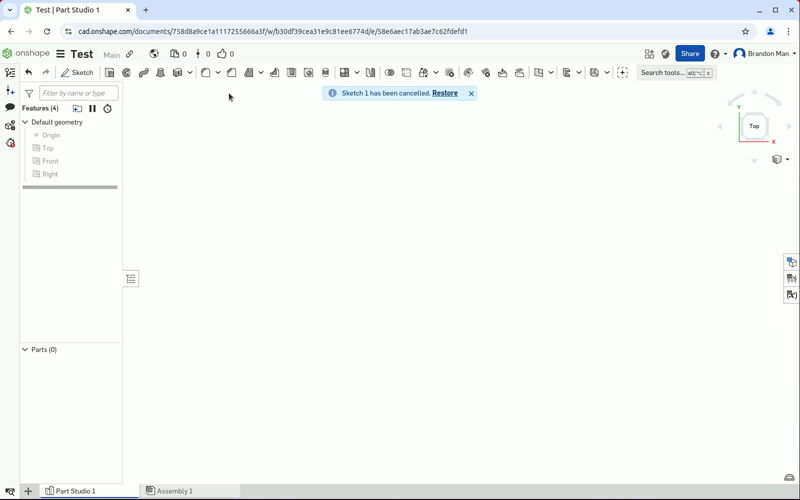
mouse_move(73, 352)
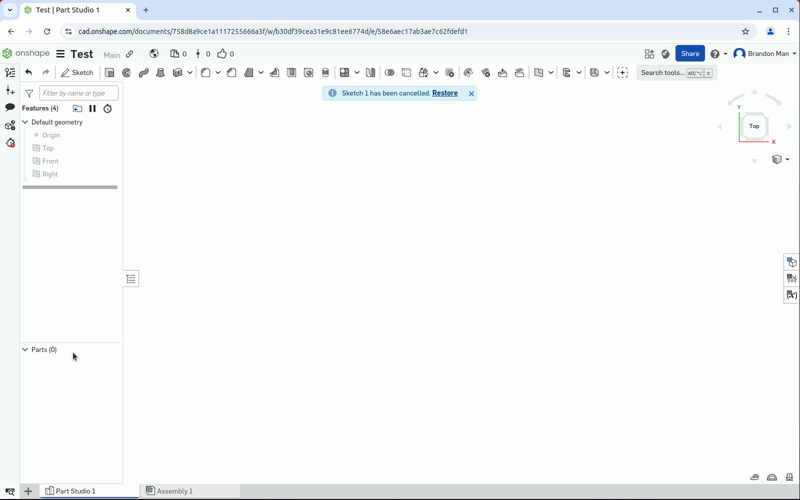
key(y)
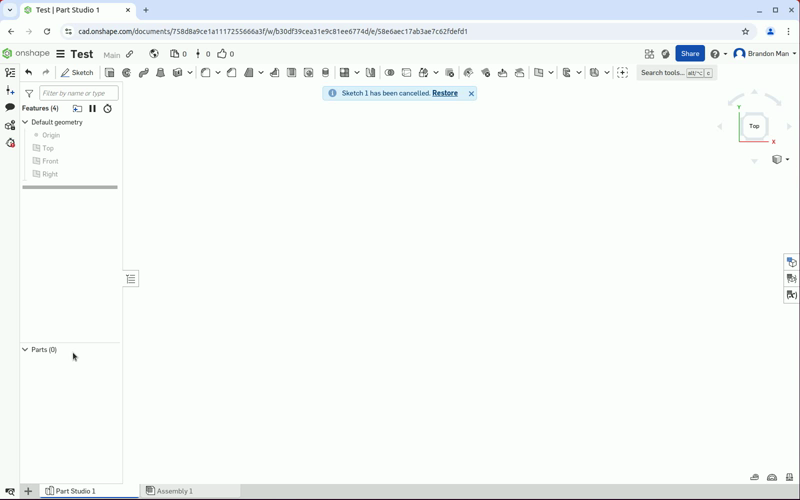
key(shift+p)
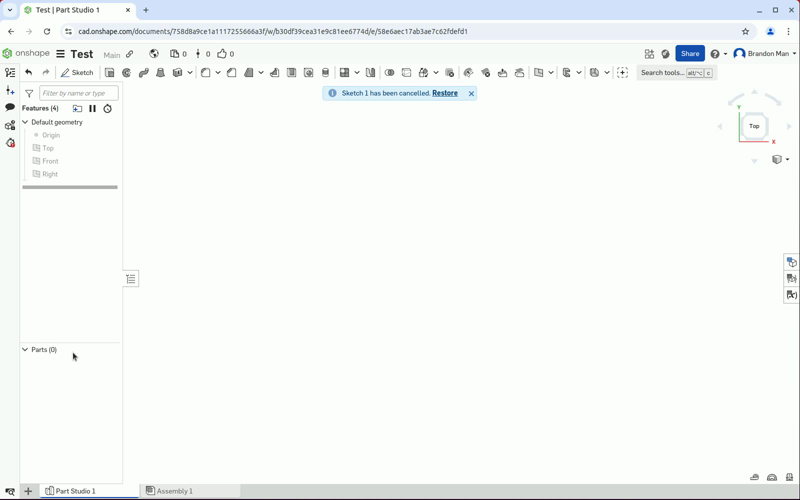
key(space)
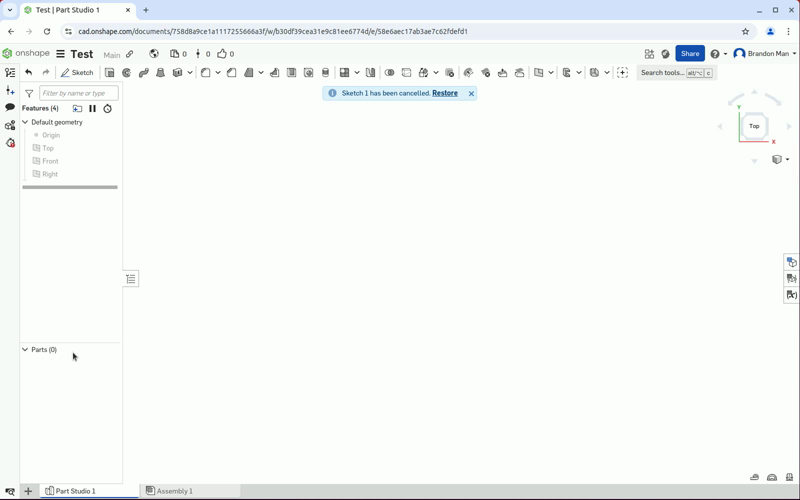
key_down(shift)
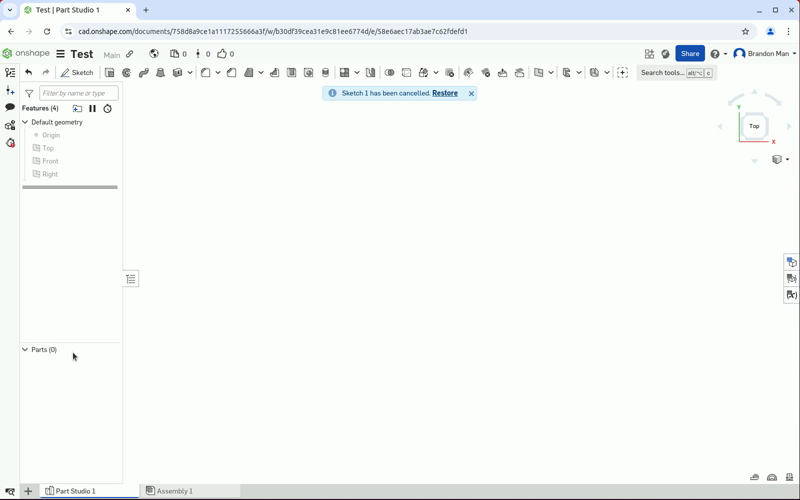
key(up)
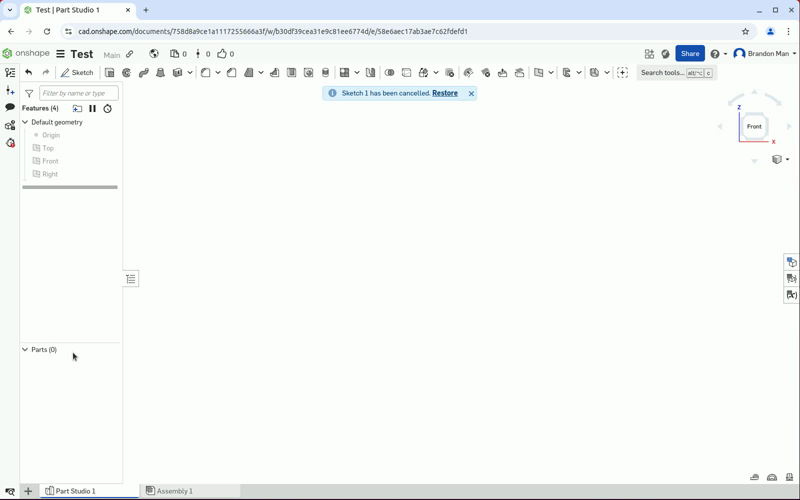
key_up(shift)
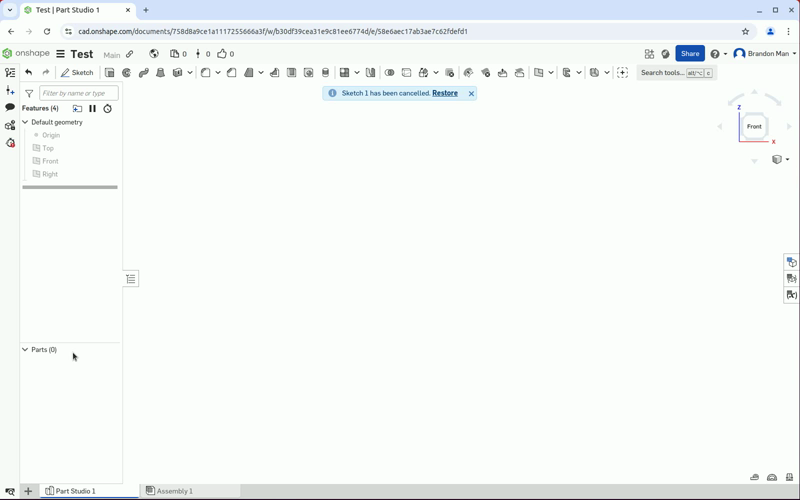
key(space)
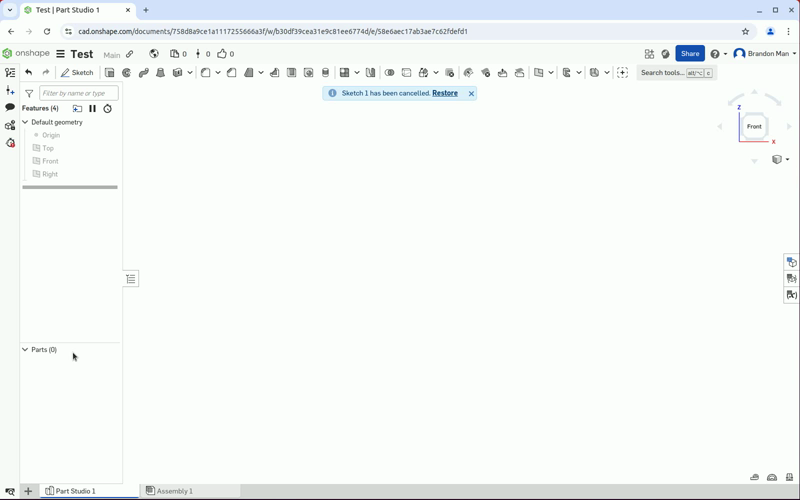
key_down(shift)
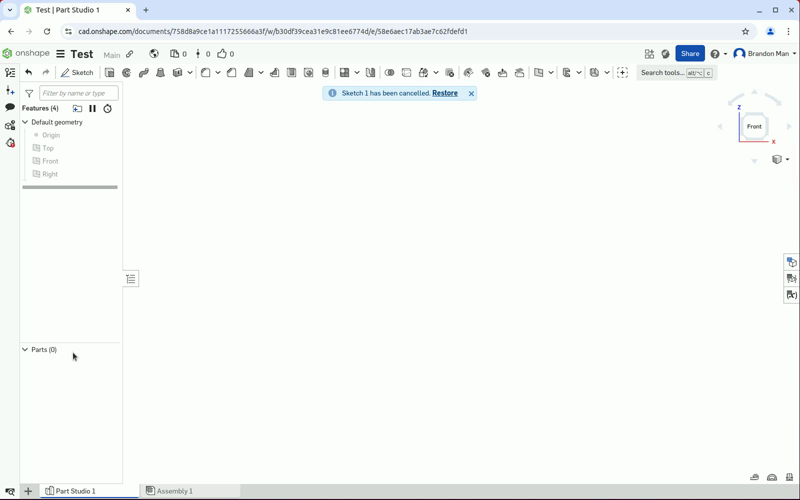
key(left)
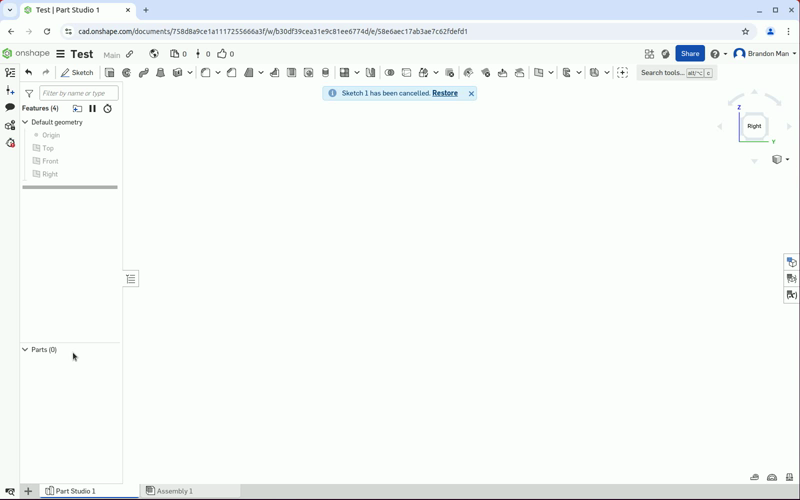
key_up(shift)
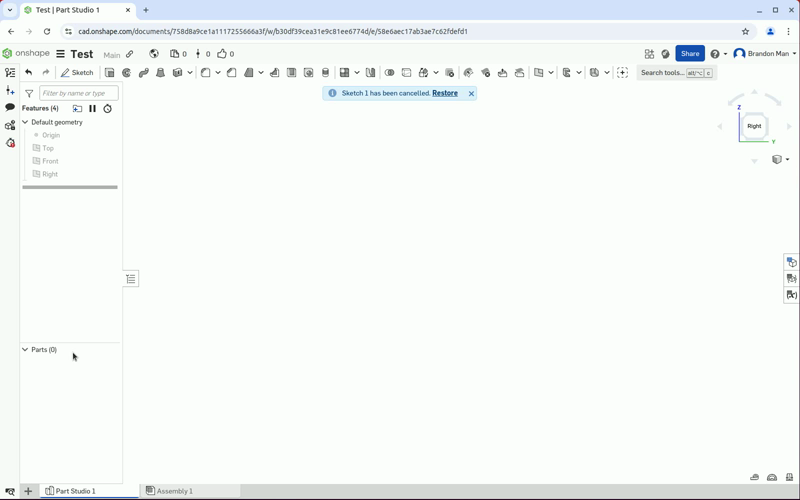
mouse_move(73, 352)
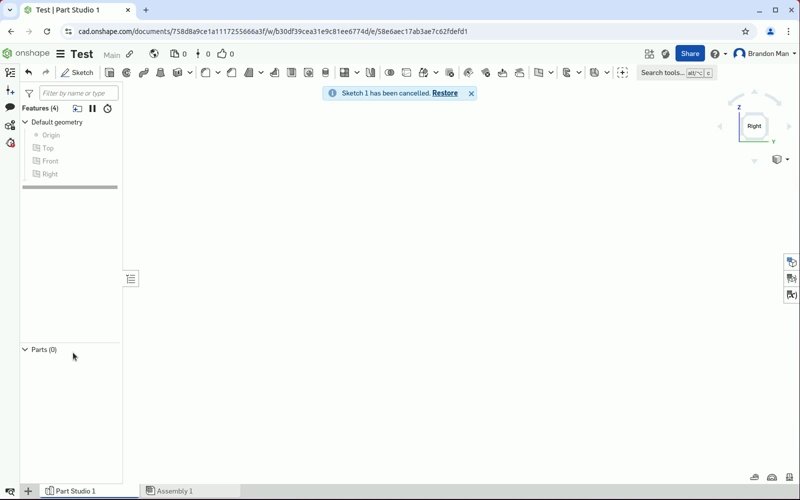
key(shift+y)
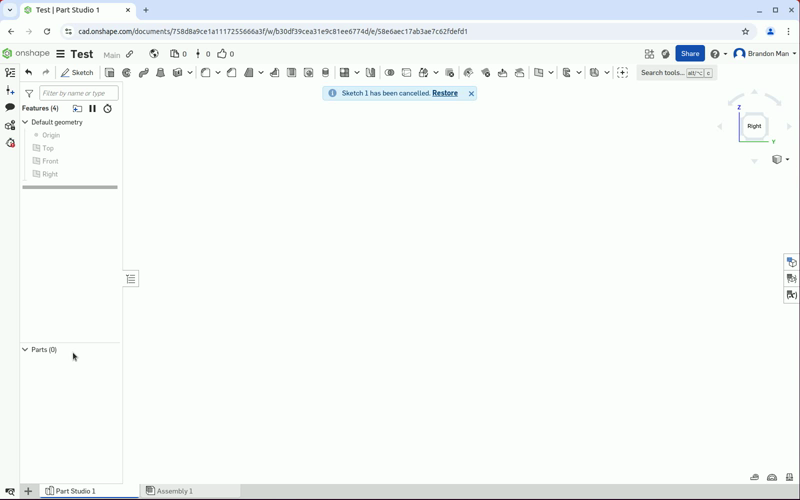
key(shift+s)
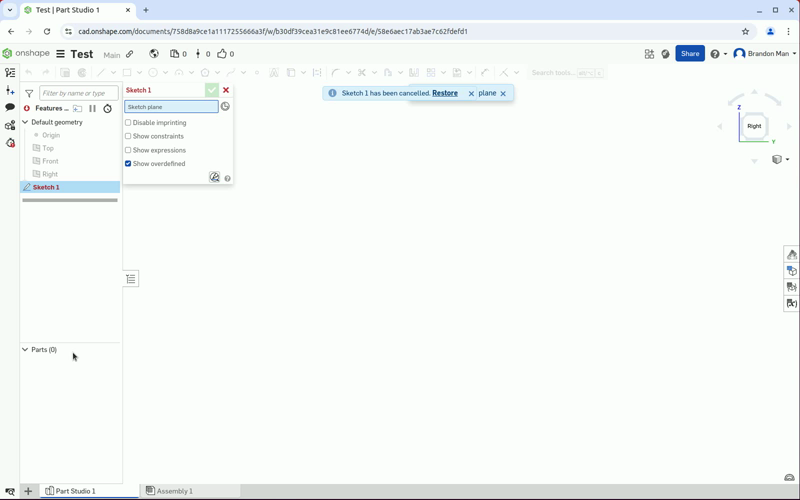
mouse_move(73, 176)
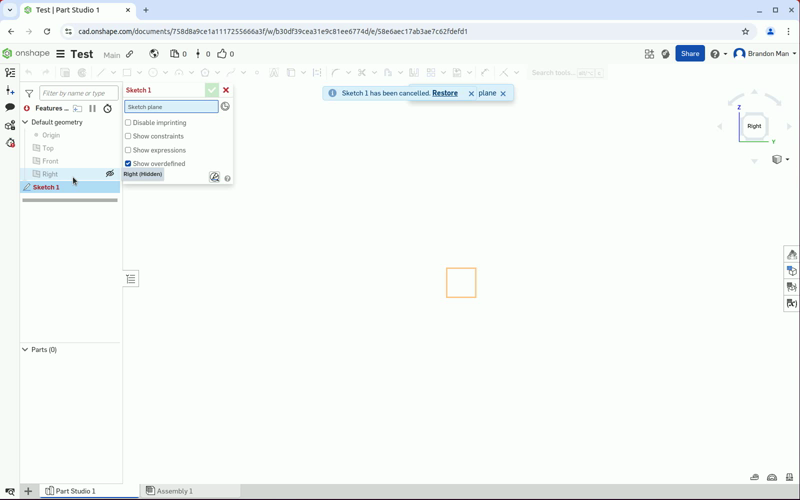
click(73, 176)
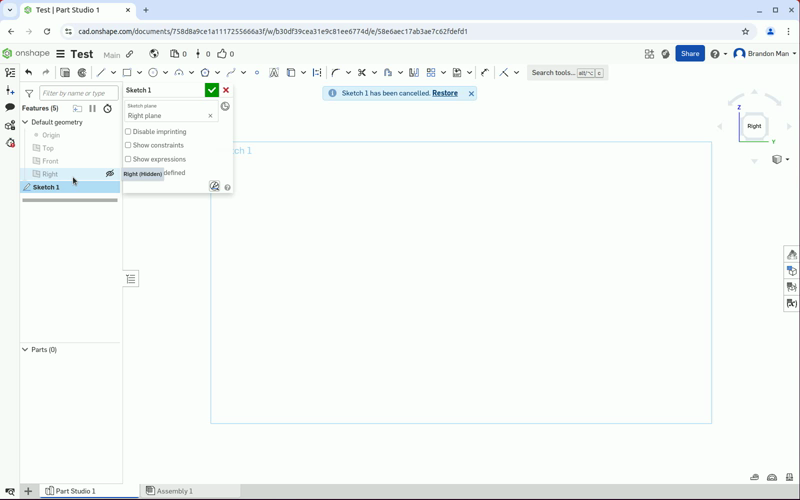
mouse_move(73, 352)
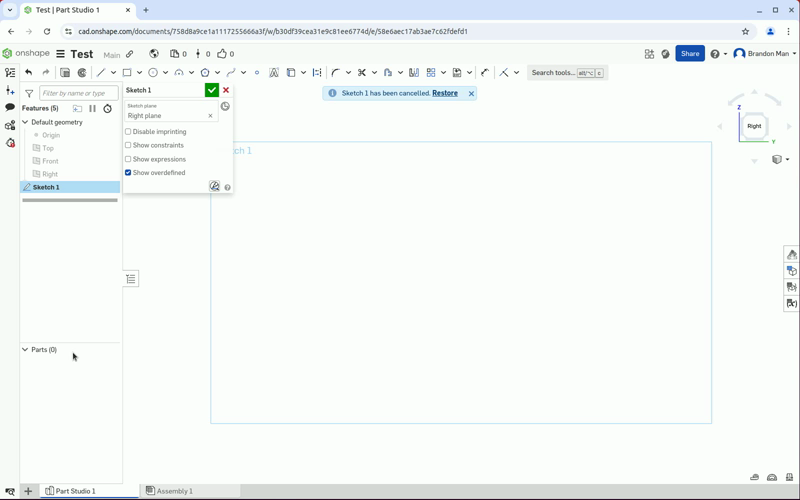
key(y)
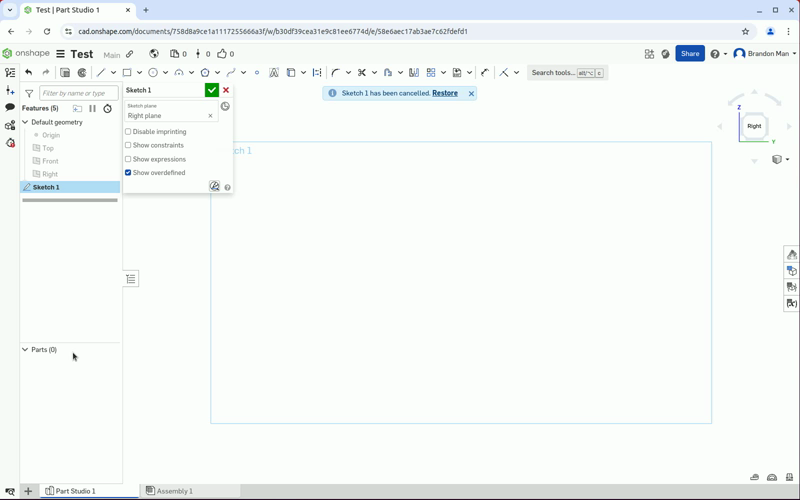
key(l)
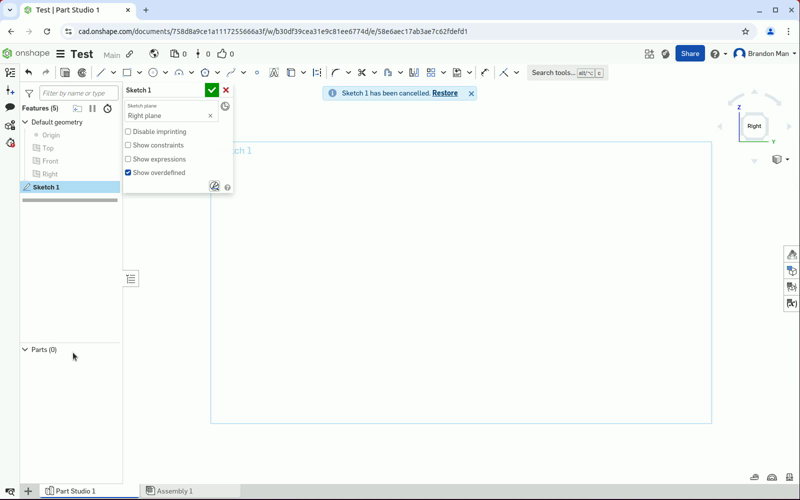
key_down(shift)
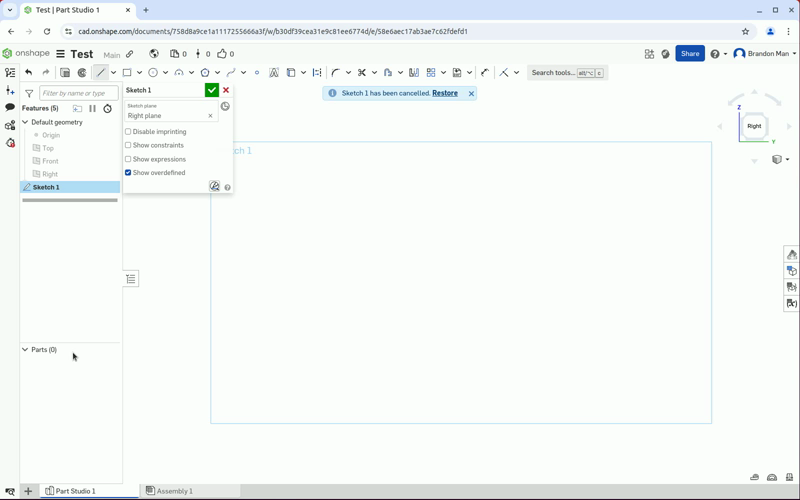
mouse_move(460, 282)
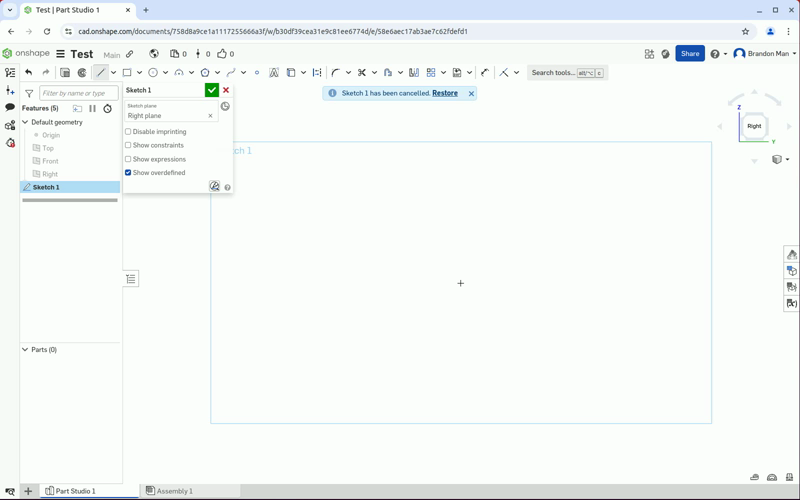
click(460, 282)
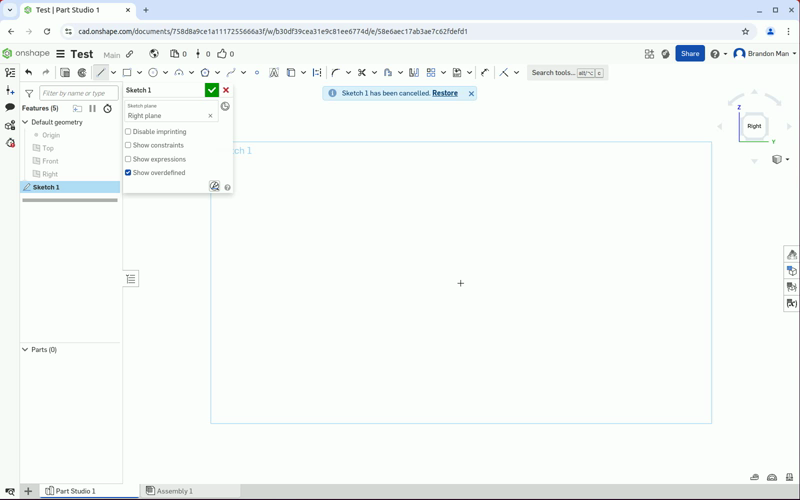
key_up(shift)
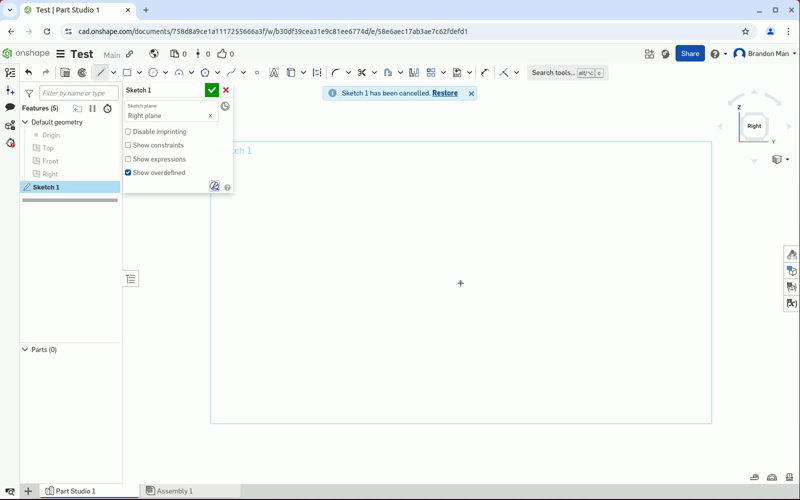
key_down(shift)
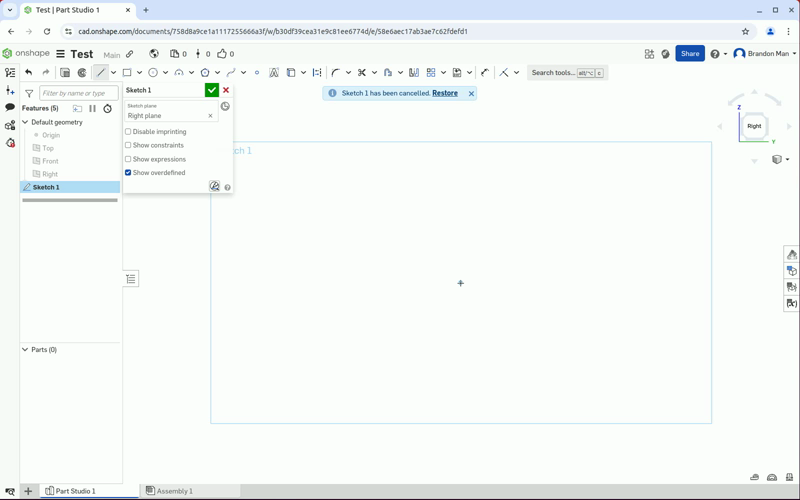
mouse_move(490, 282)
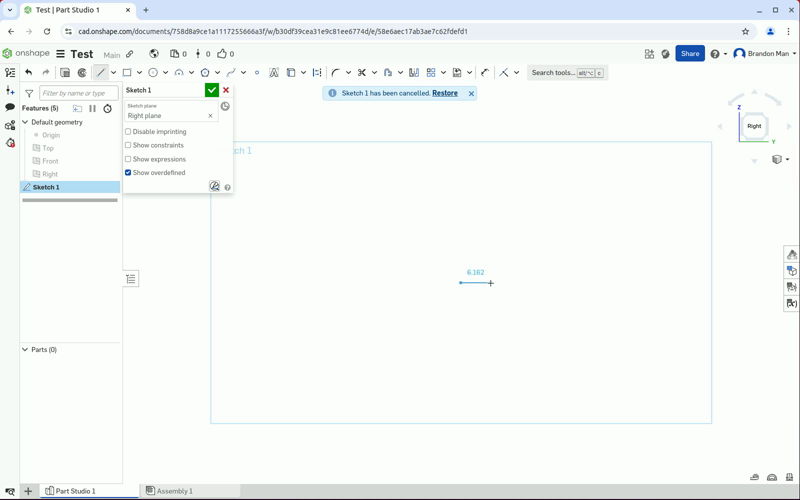
mouse_move(468, 282)
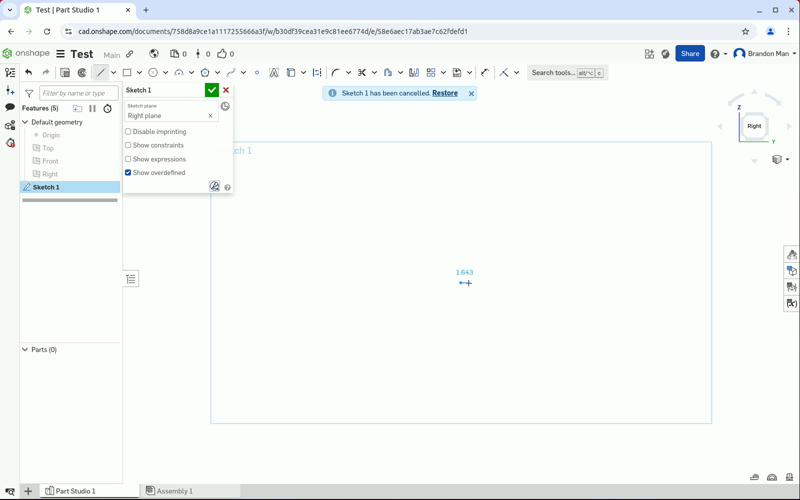
click(468, 282)
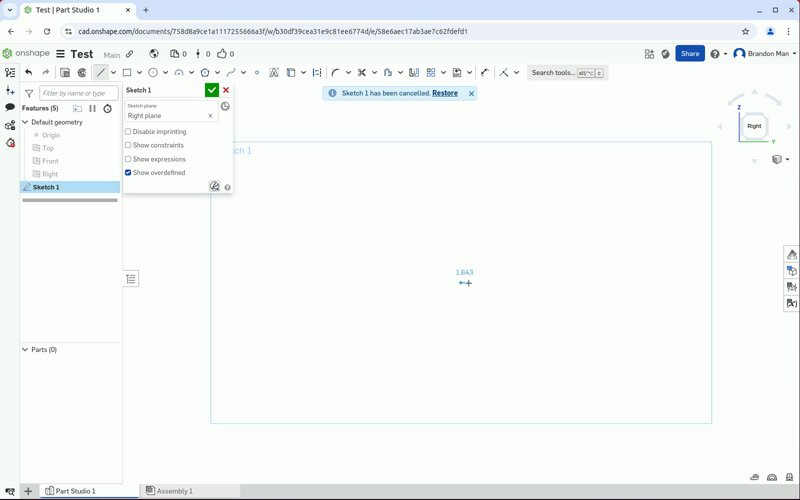
key_up(shift)
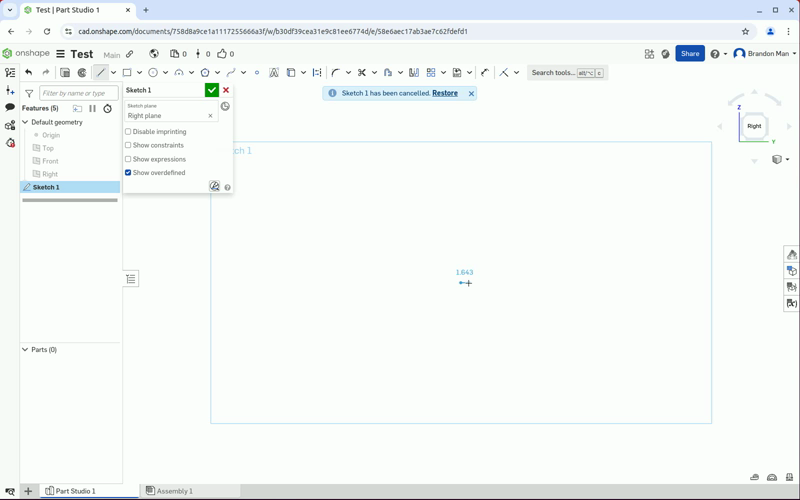
key_down(shift)
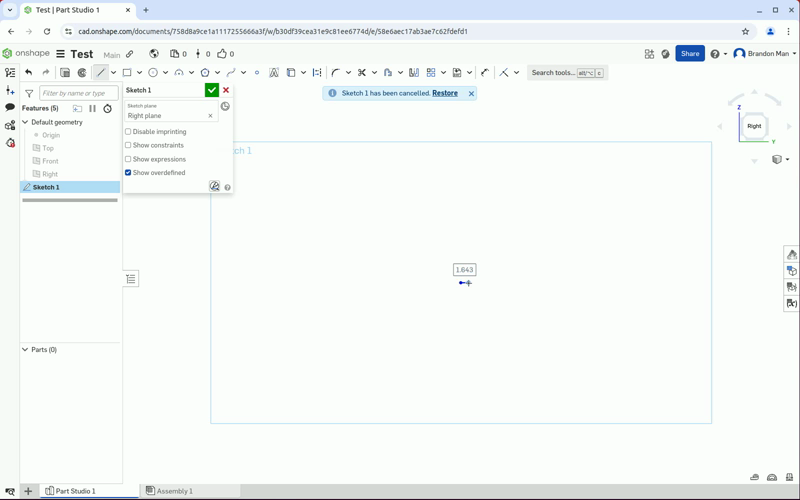
mouse_move(498, 282)
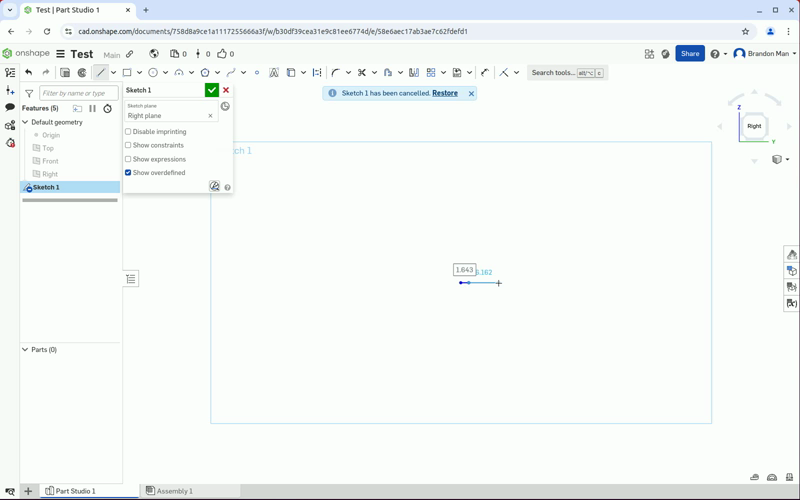
mouse_move(468, 274)
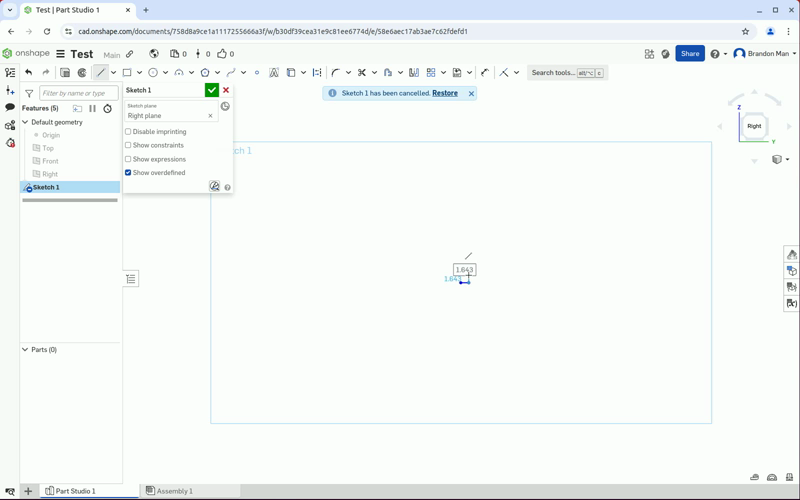
click(468, 274)
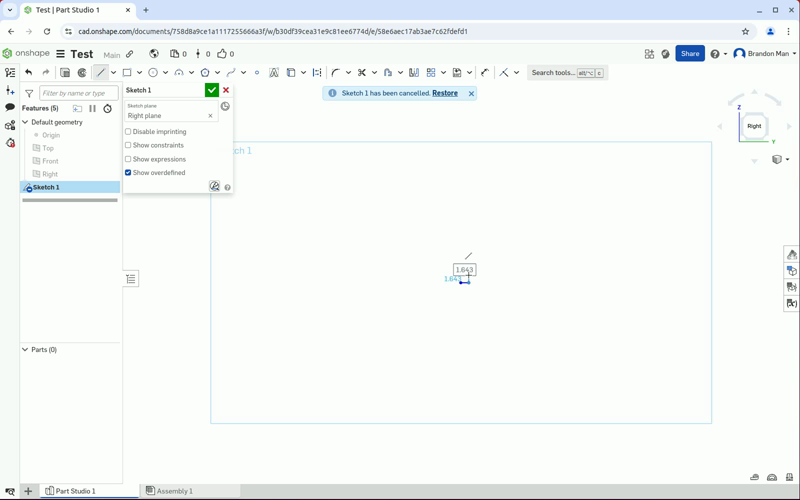
key_up(shift)
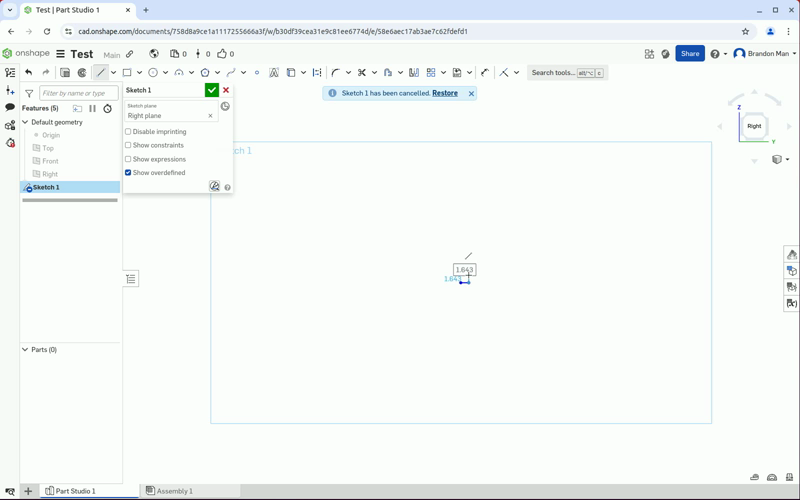
key_down(shift)
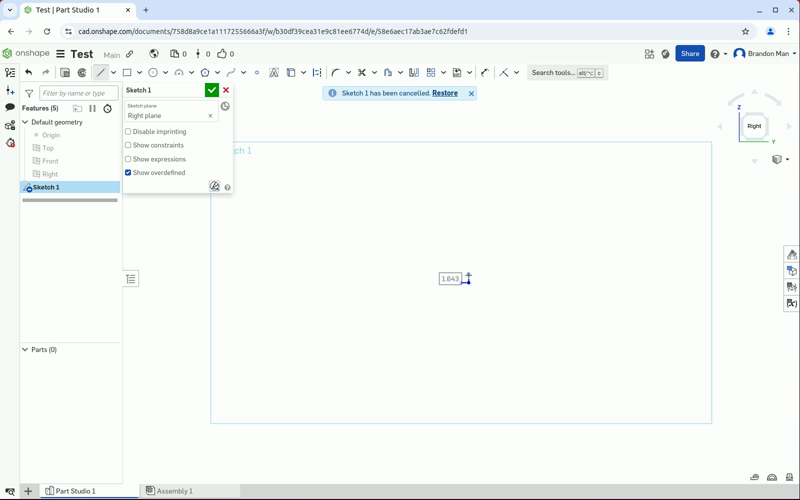
mouse_move(498, 274)
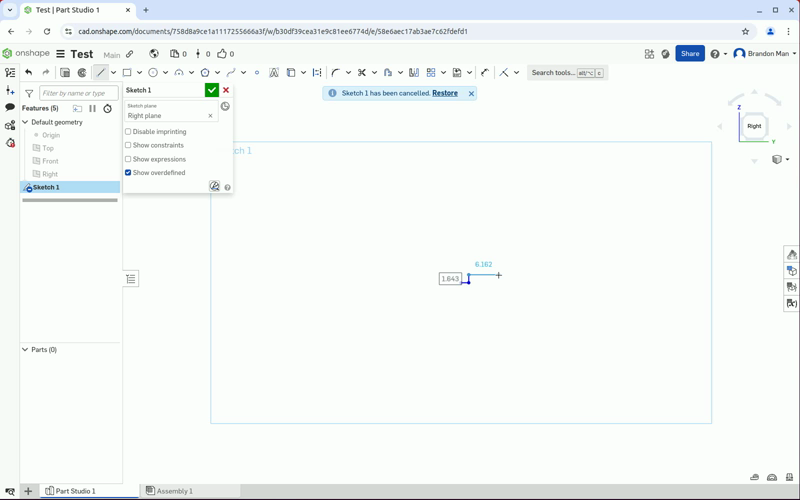
mouse_move(460, 274)
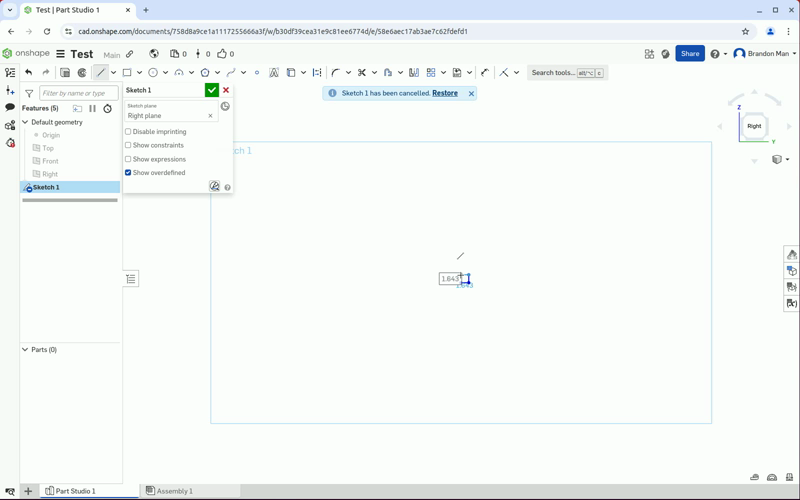
click(460, 274)
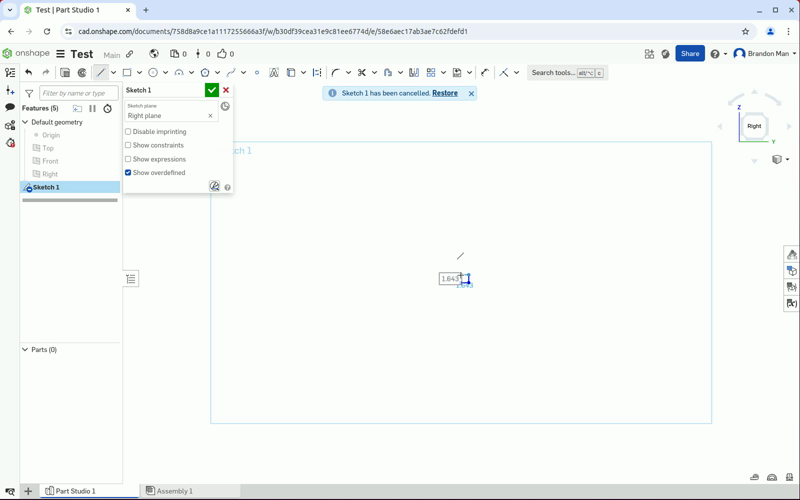
key_up(shift)
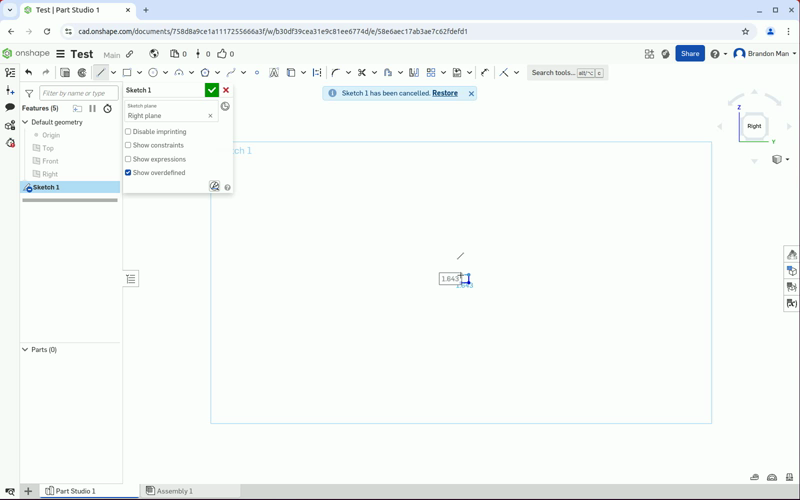
mouse_move(490, 274)
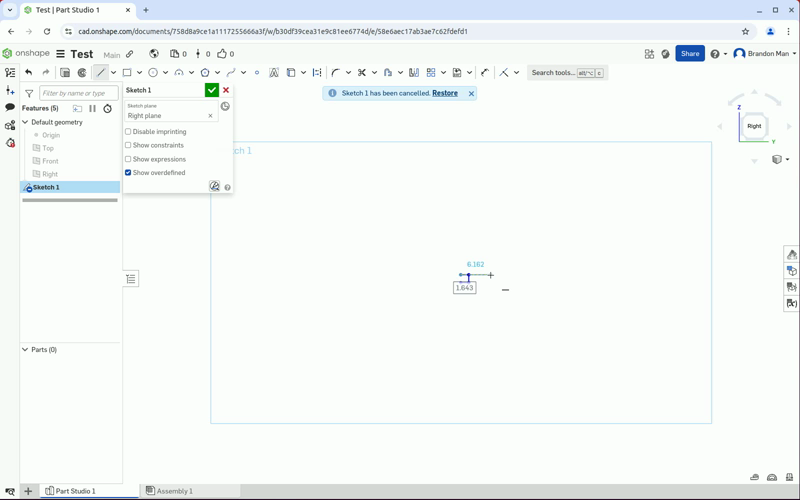
key_down(shift)
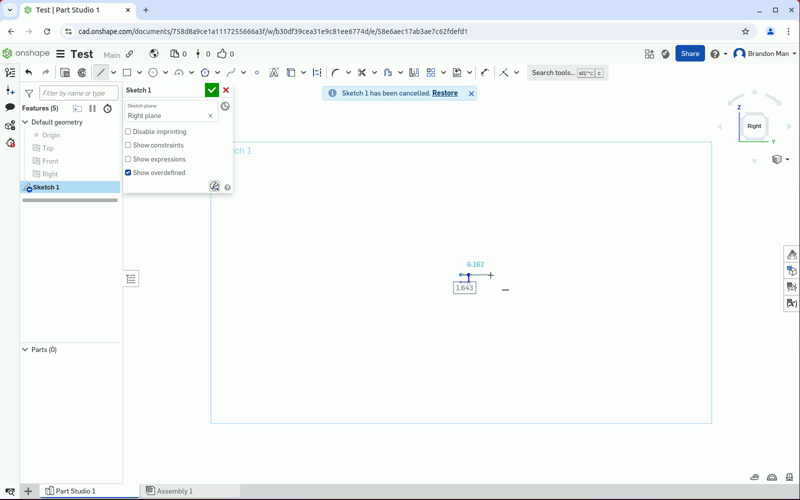
mouse_move(460, 282)
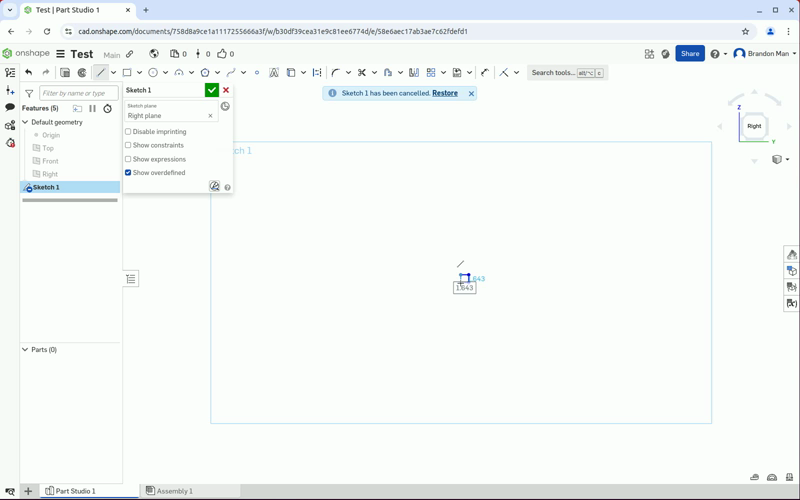
key_up(shift)
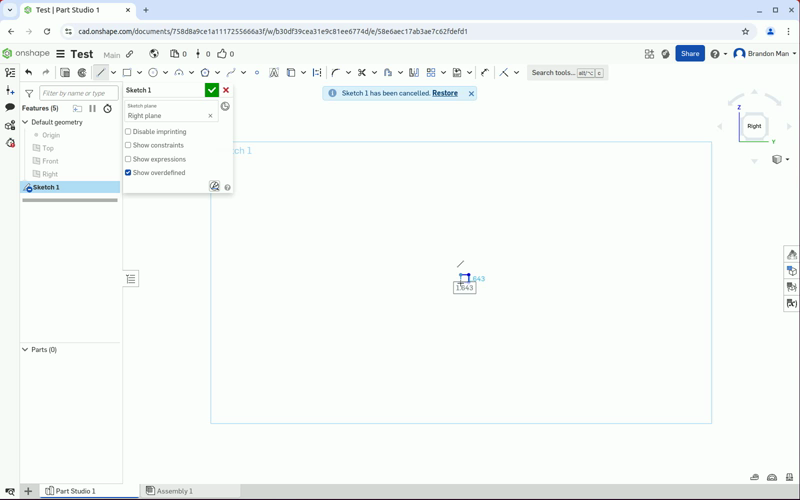
click(460, 282)
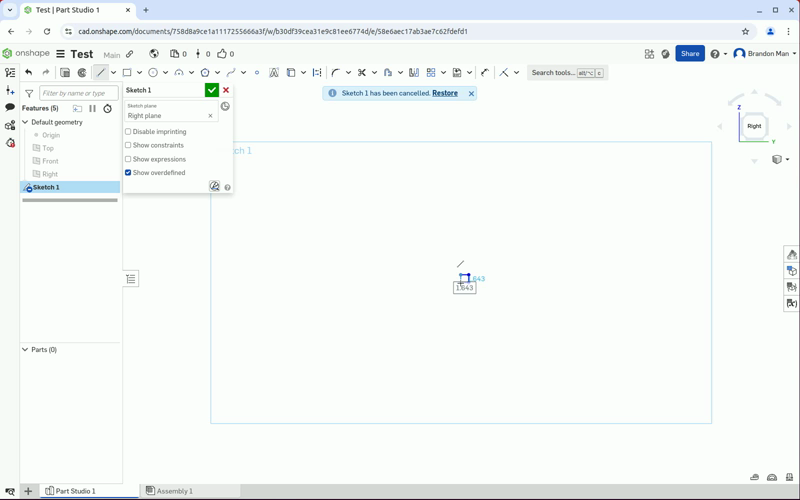
key(esc)
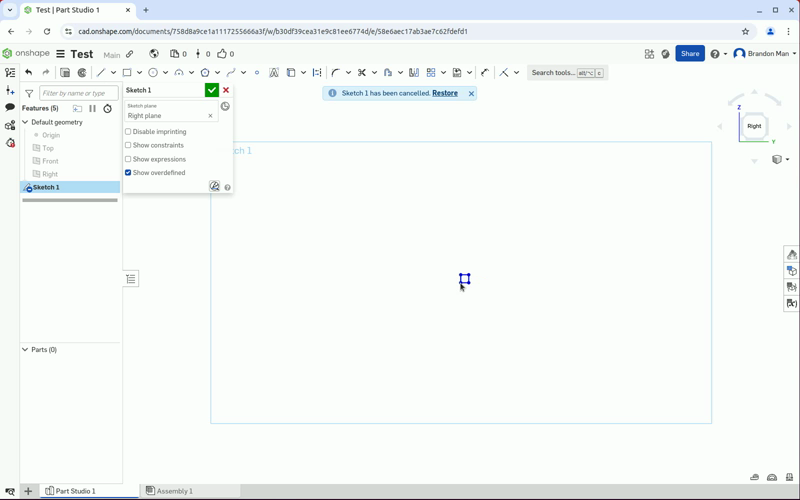
mouse_move(464, 279)
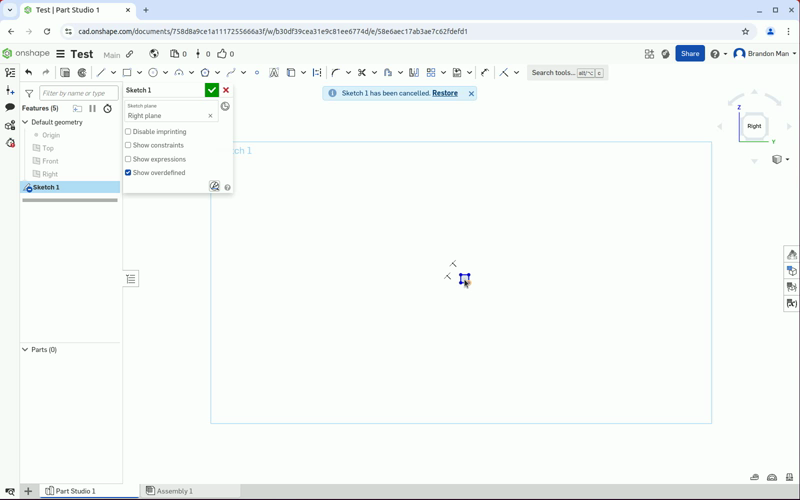
scroll(6)
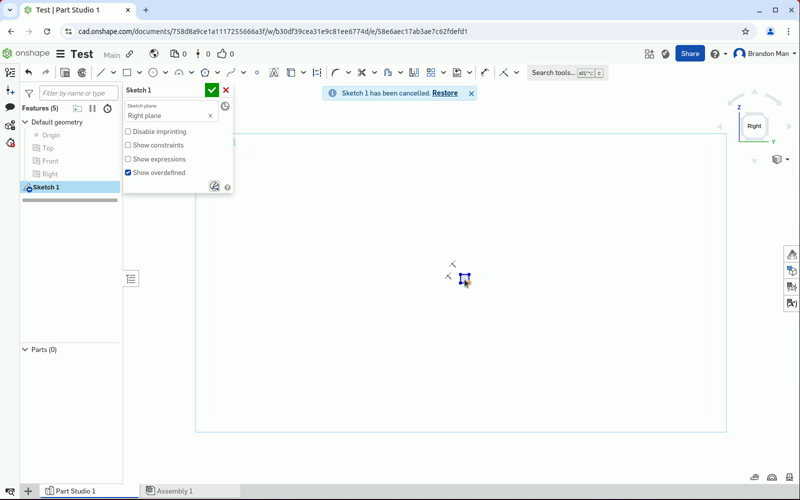
scroll(6)
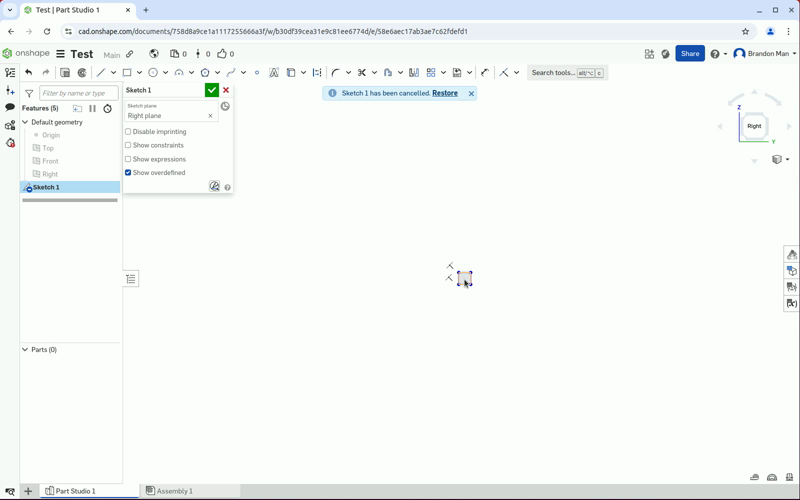
scroll(6)
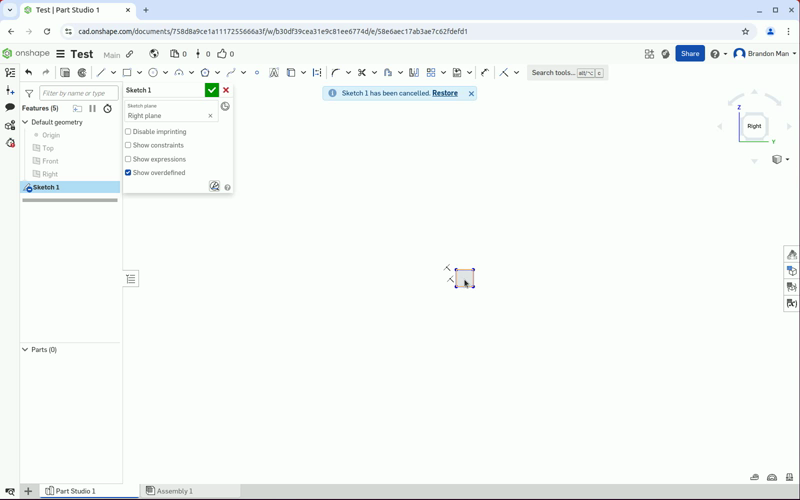
scroll(6)
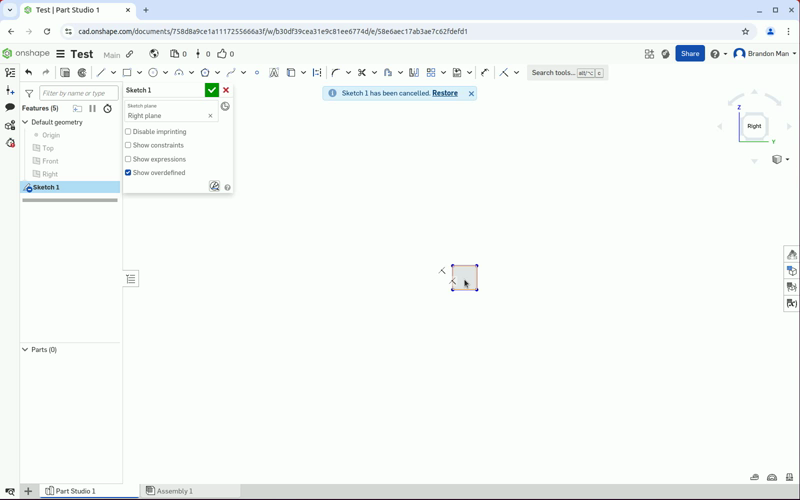
scroll(6)
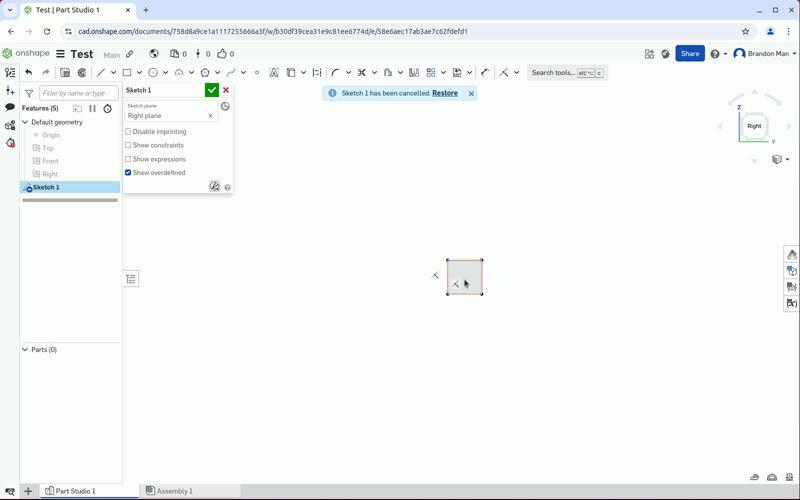
scroll(6)
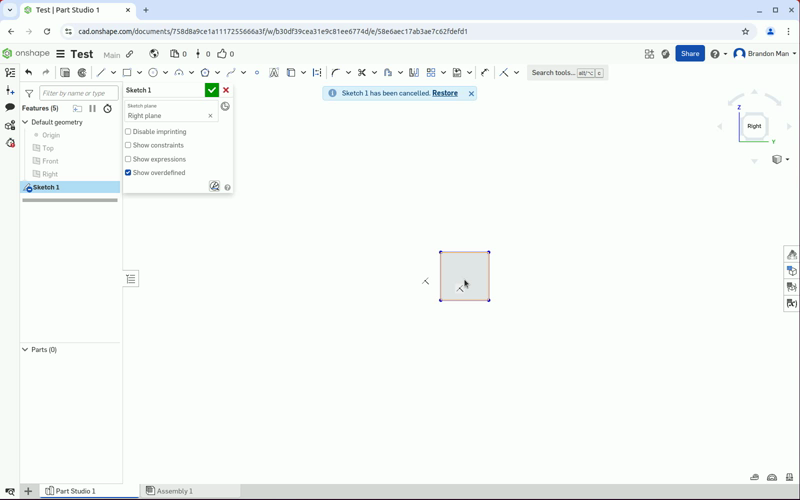
scroll(6)
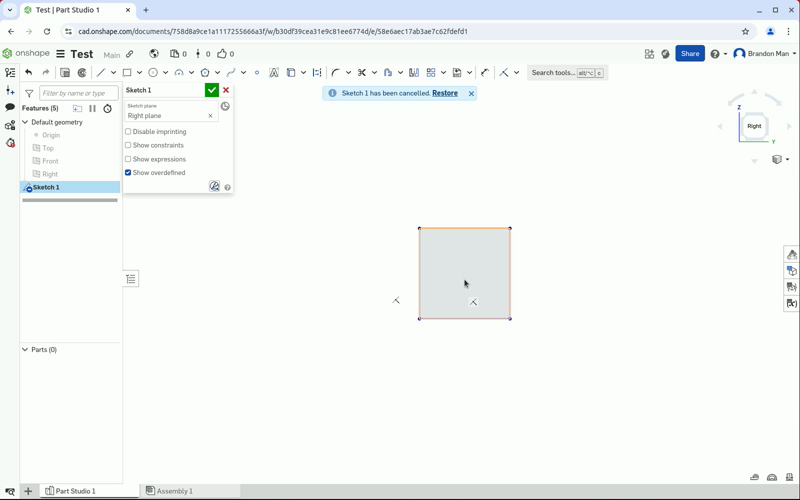
click(464, 279)
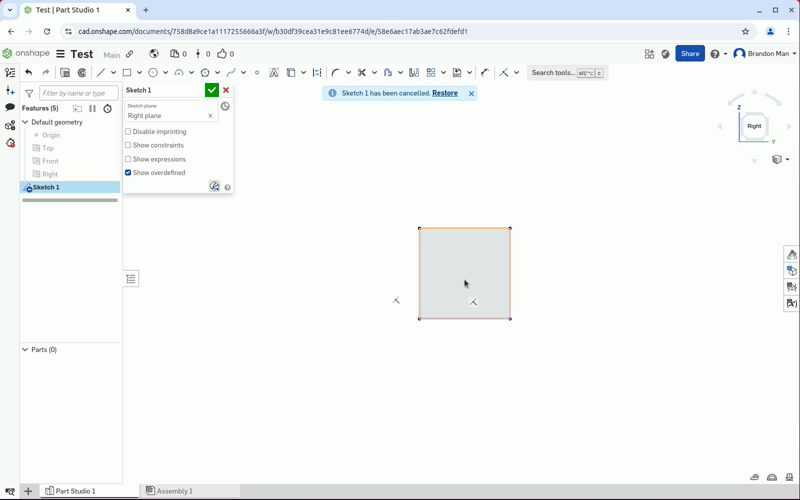
scroll(-6)
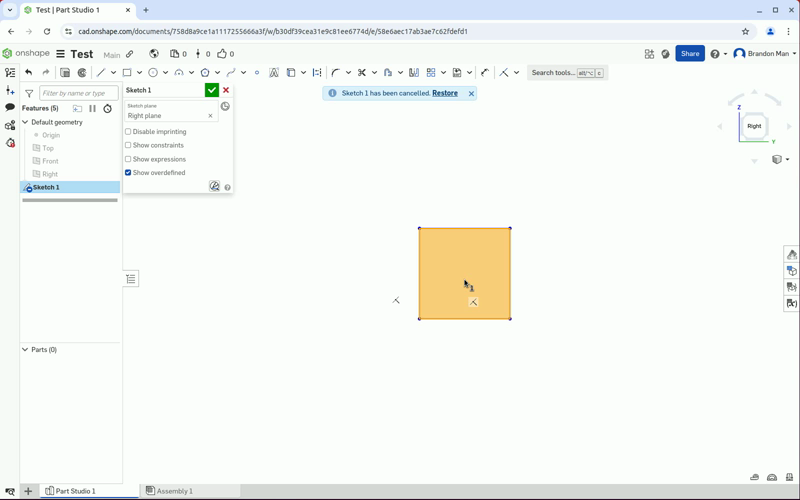
scroll(-6)
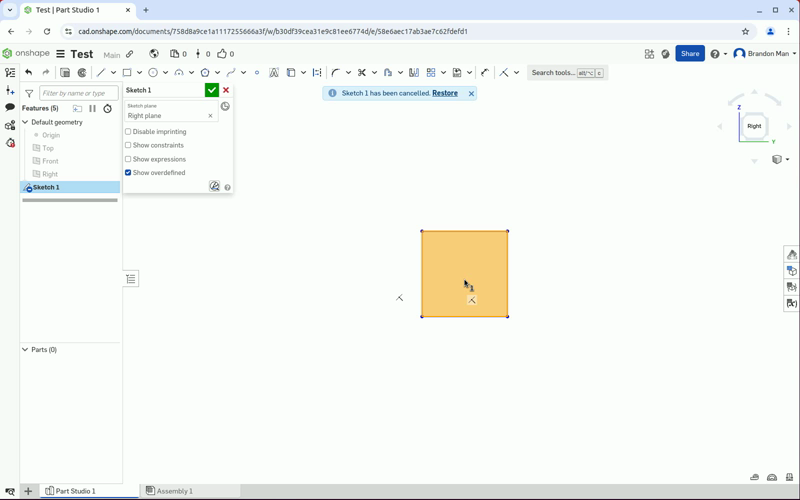
scroll(-6)
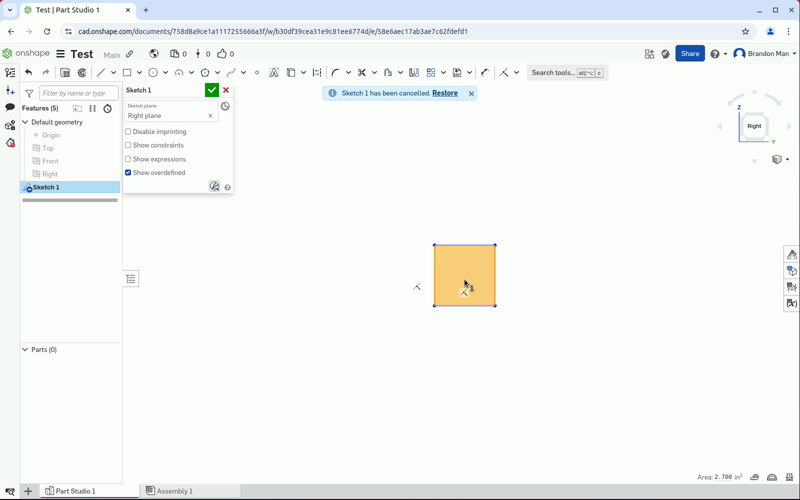
scroll(-6)
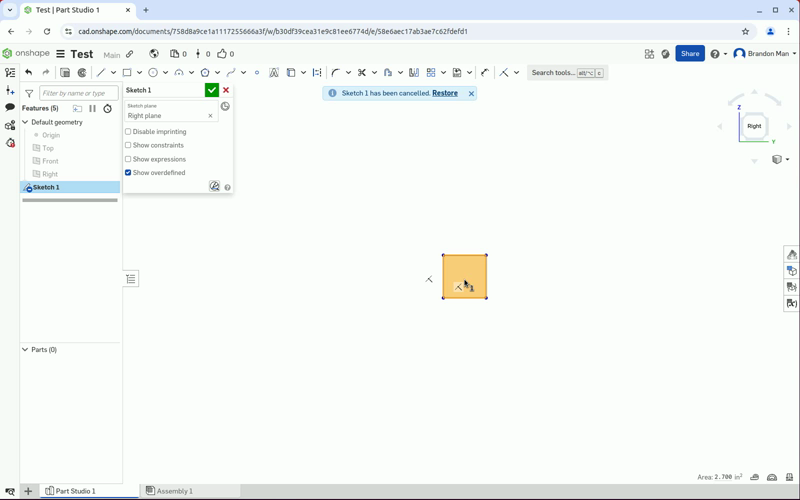
scroll(-6)
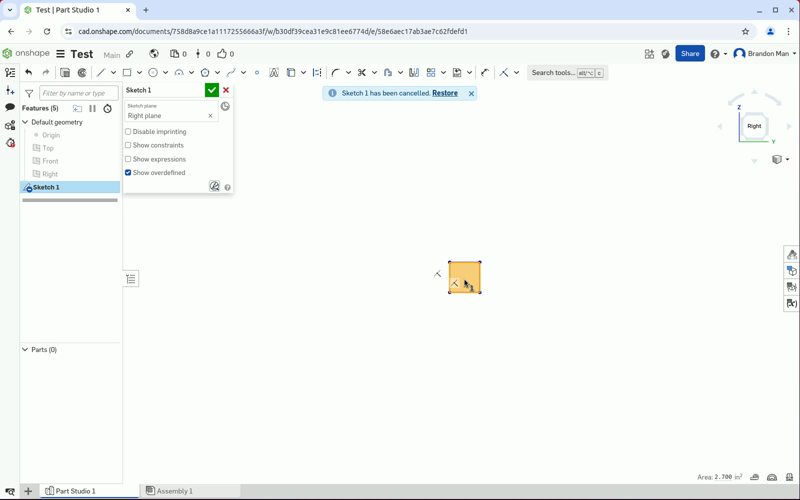
scroll(-6)
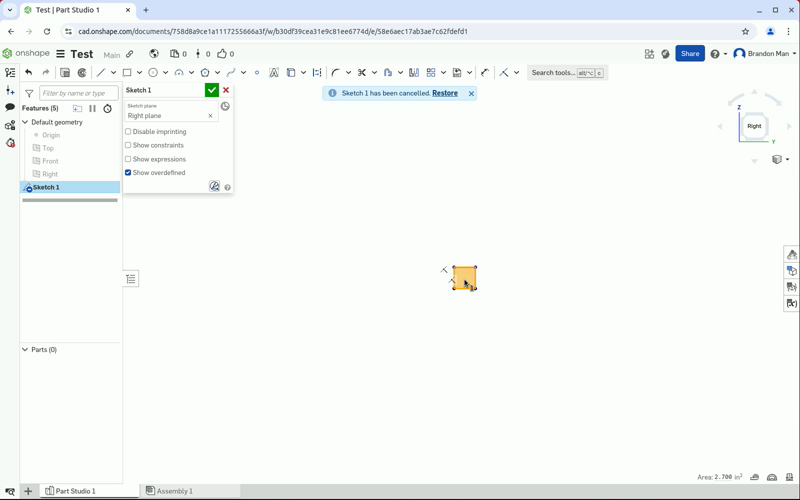
scroll(-6)
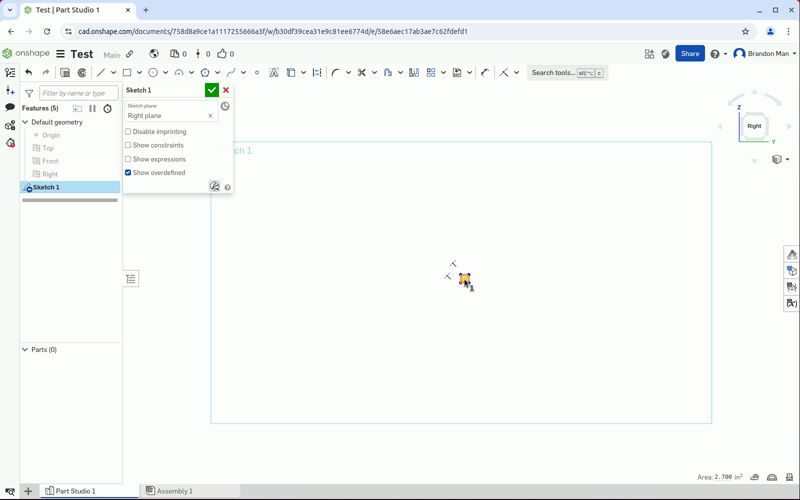
mouse_move(73, 352)
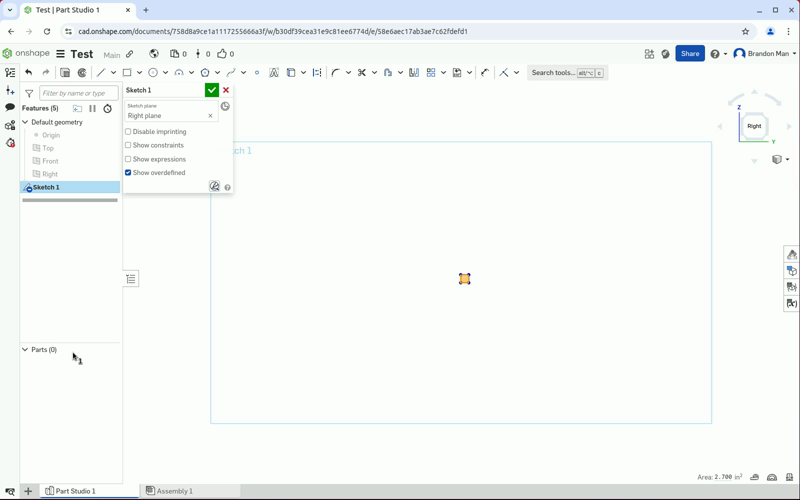
key(shift+y)
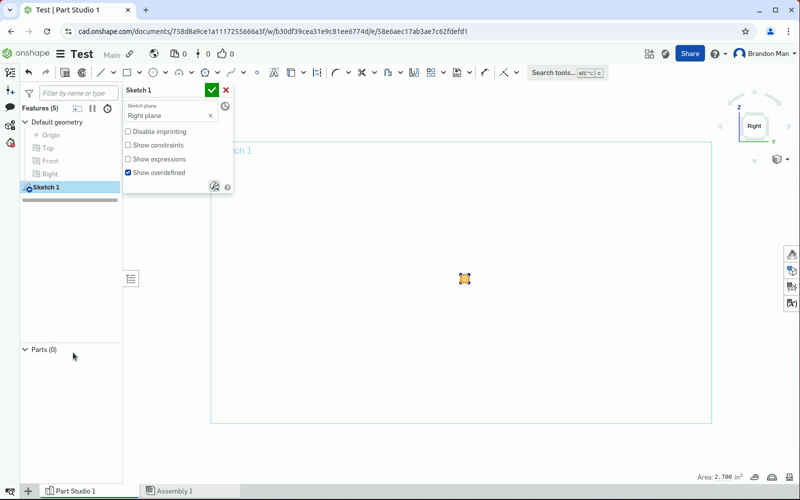
key(shift+e)
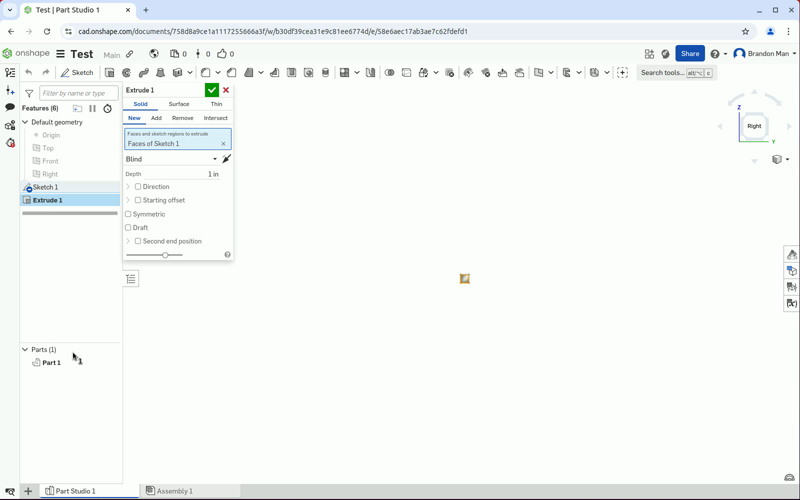
mouse_move(143, 106)
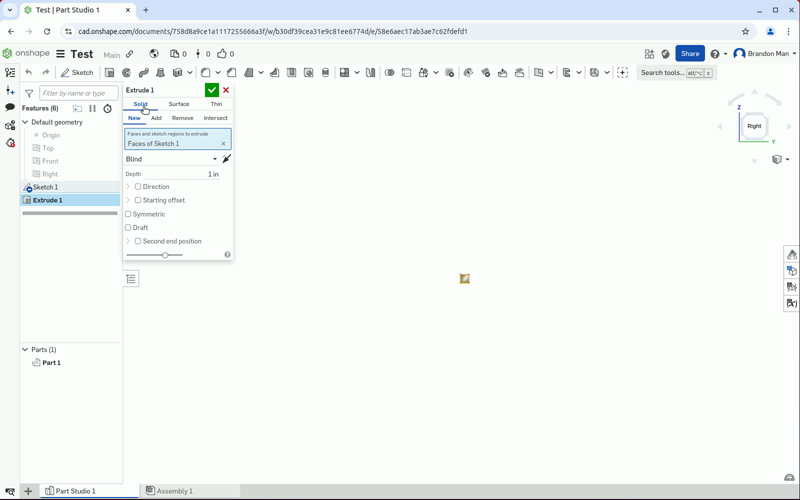
click(143, 106)
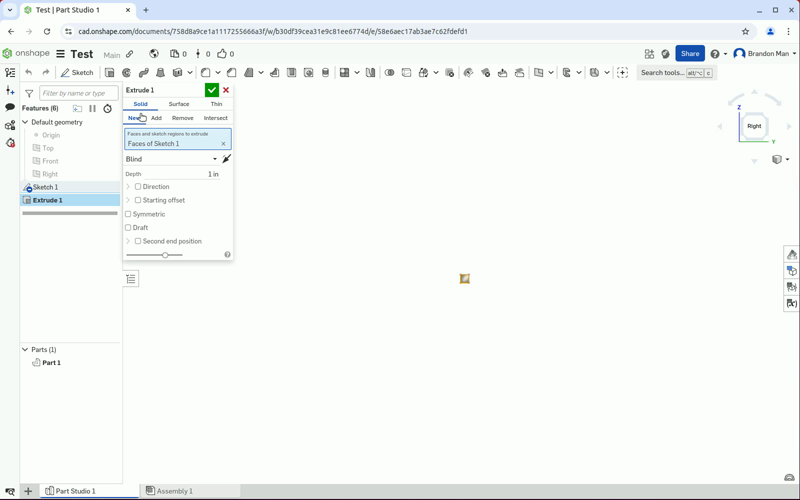
mouse_move(137, 120)
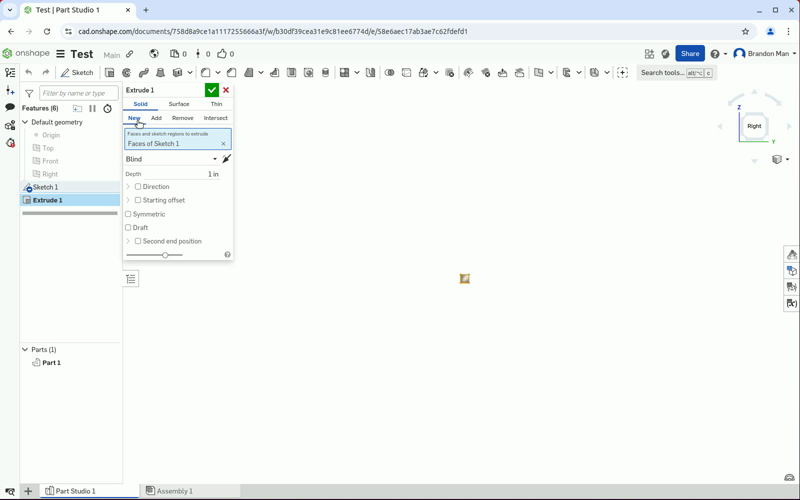
click(137, 120)
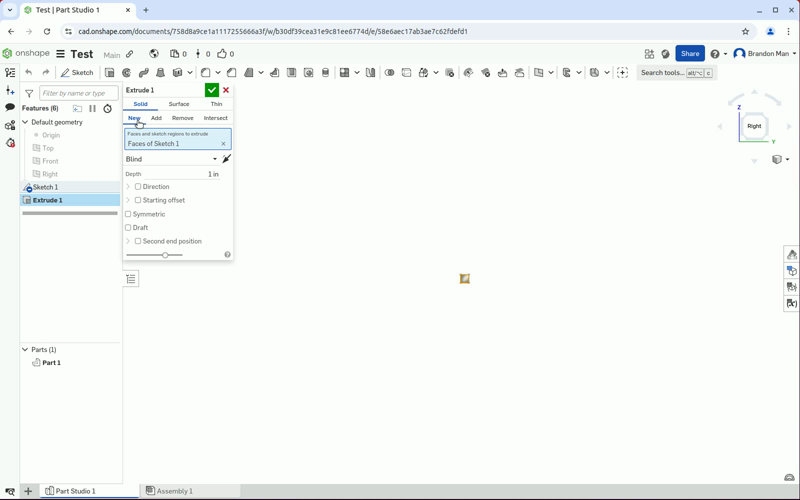
key(tab, 4)
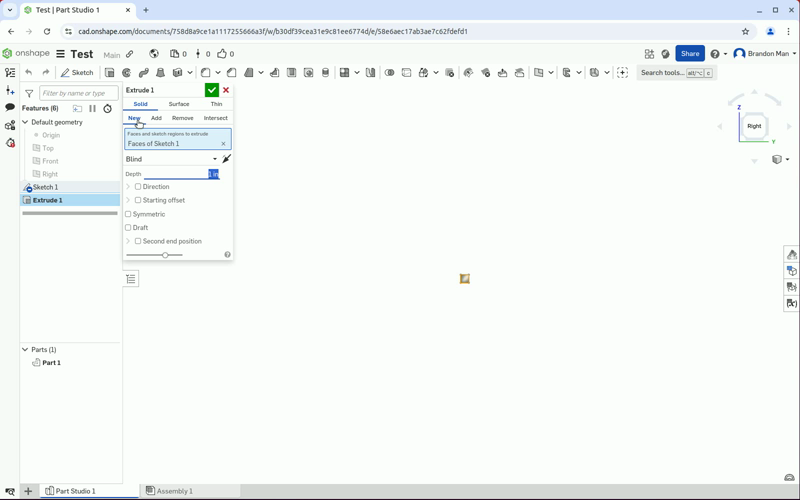
text(7.703)
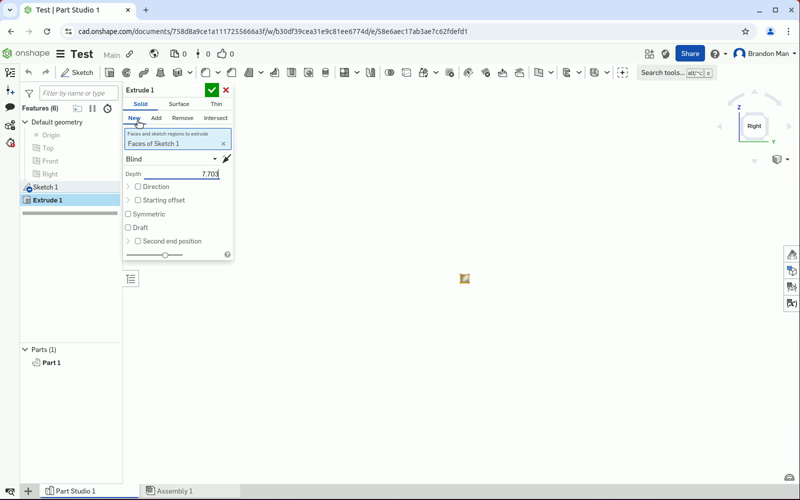
key(enter)
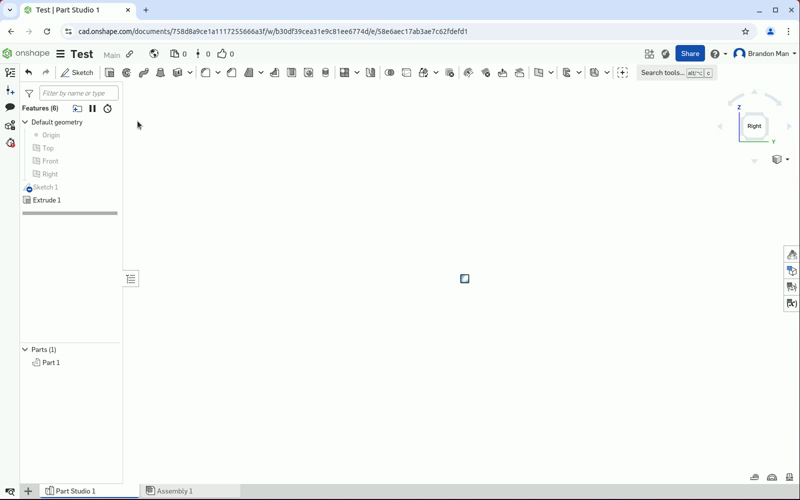
key(shift+h)
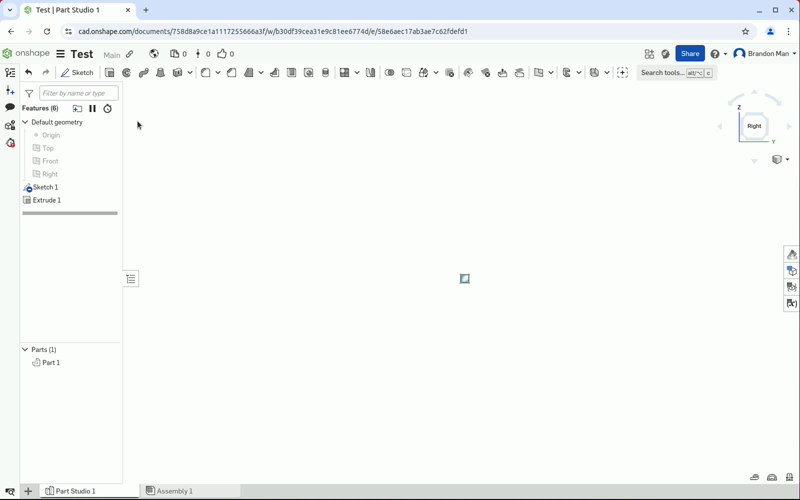
key(shift+h)
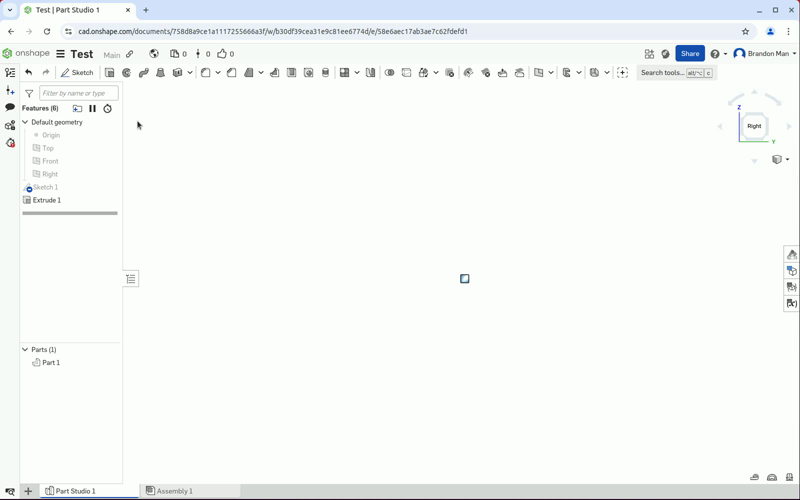
mouse_move(73, 189)
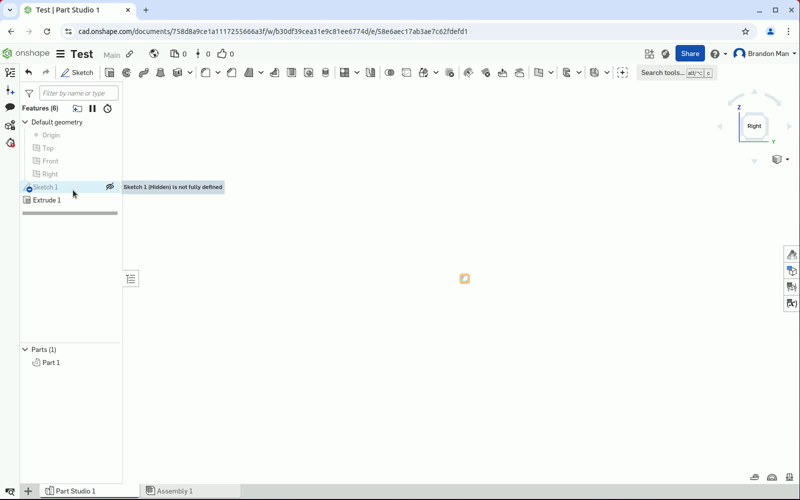
click(73, 189)
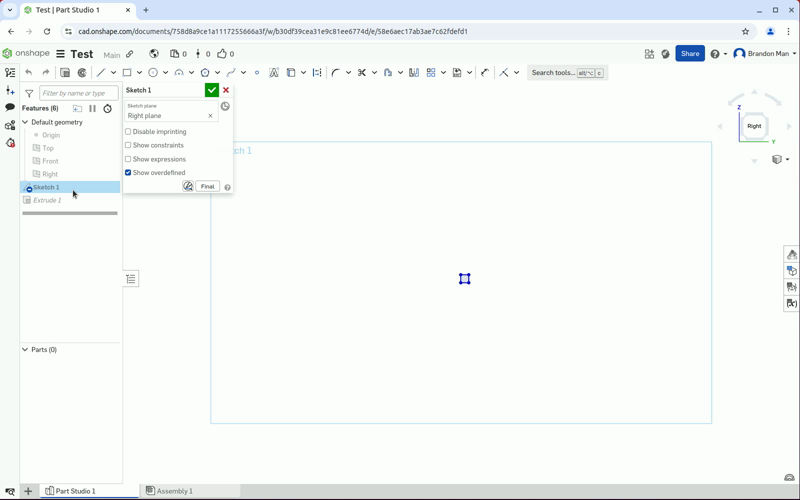
mouse_move(229, 92)
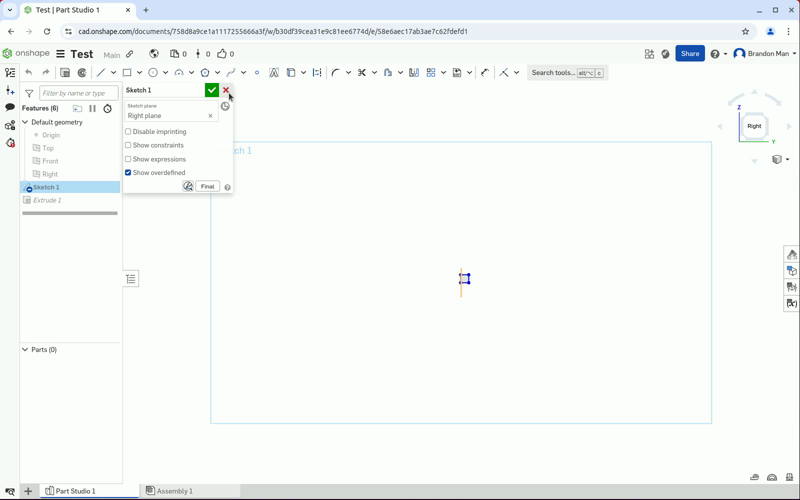
click(229, 92)
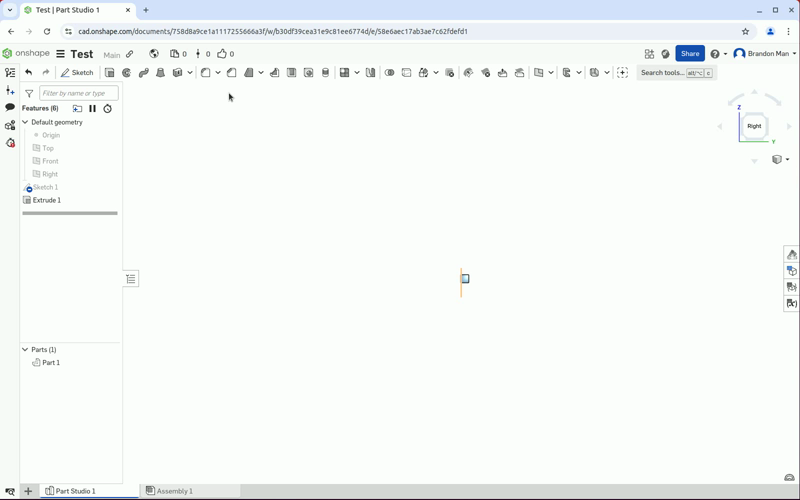
mouse_move(541, 75)
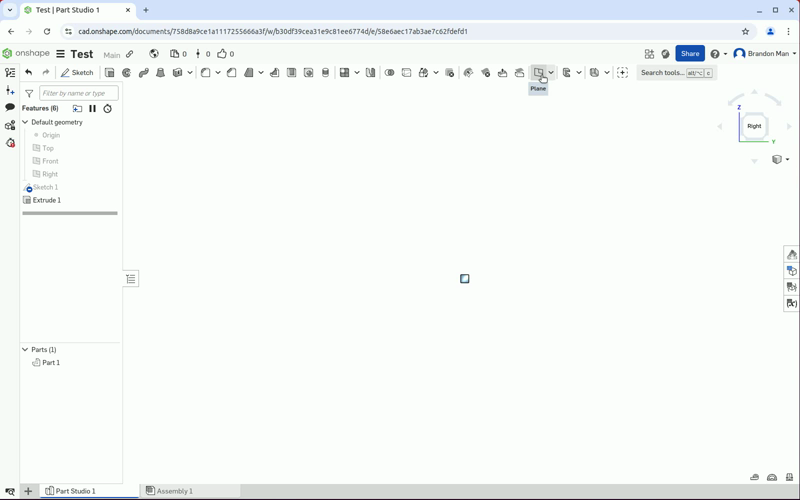
click(541, 75)
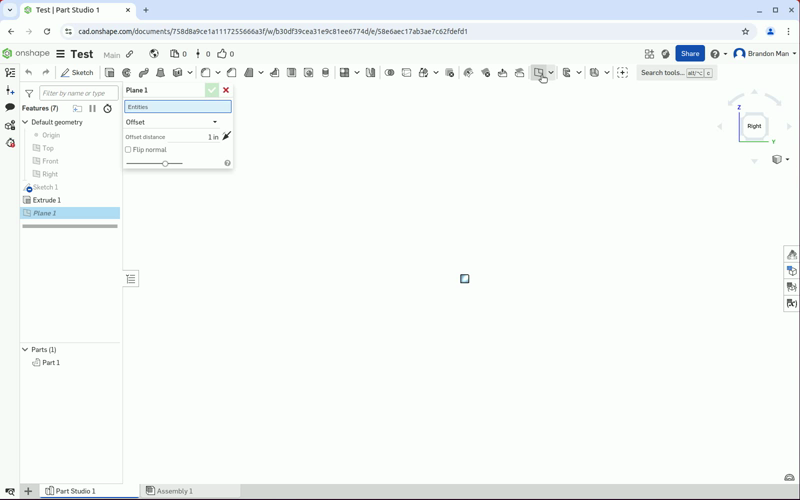
mouse_move(73, 176)
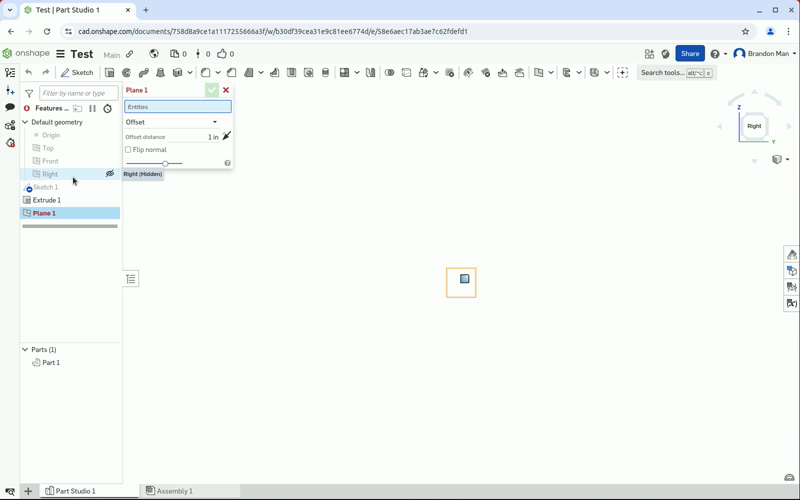
click(73, 176)
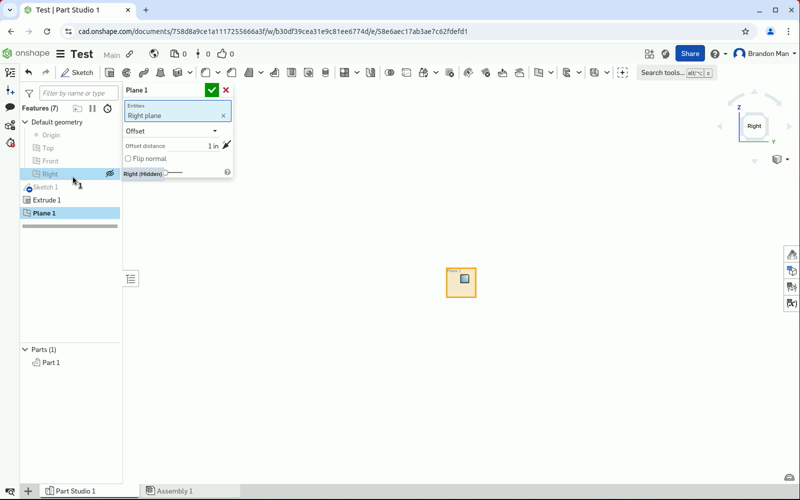
key(tab, 2)
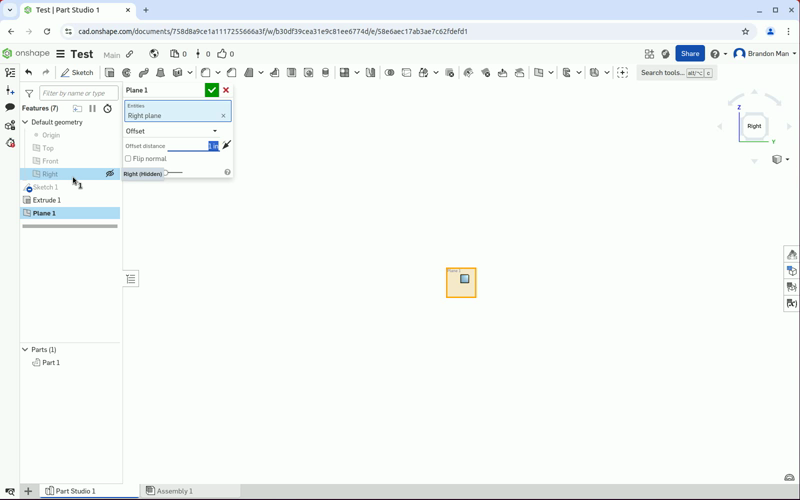
text(7.703)
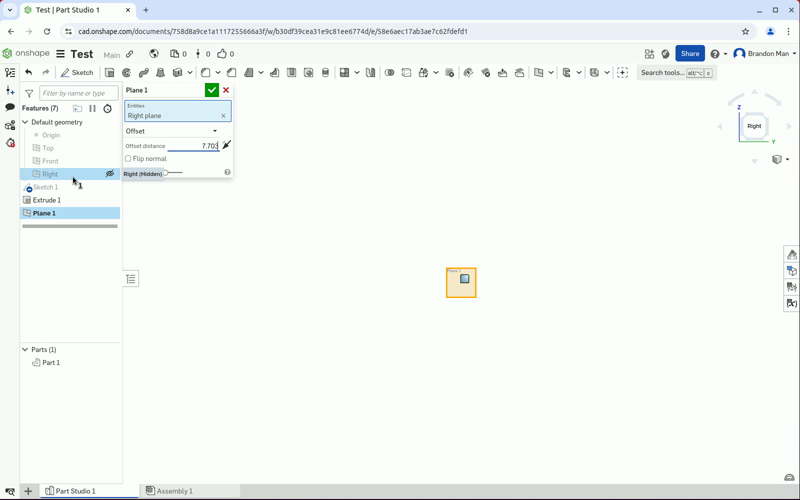
key(enter, 2)
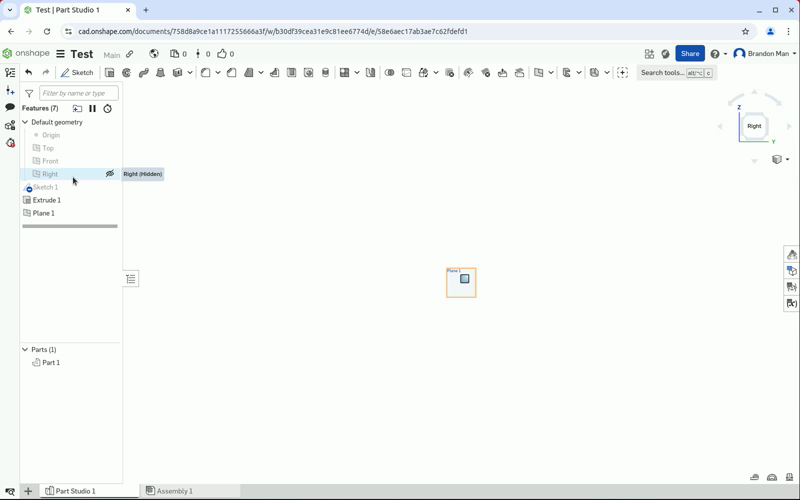
key(shift+s)
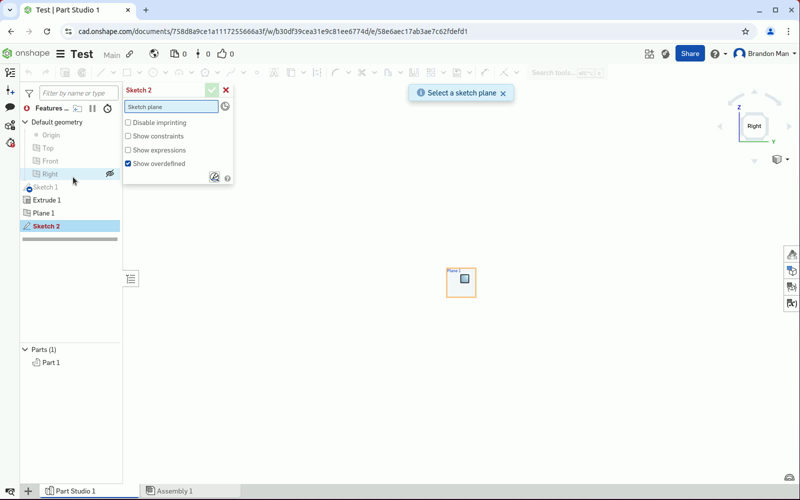
mouse_move(73, 215)
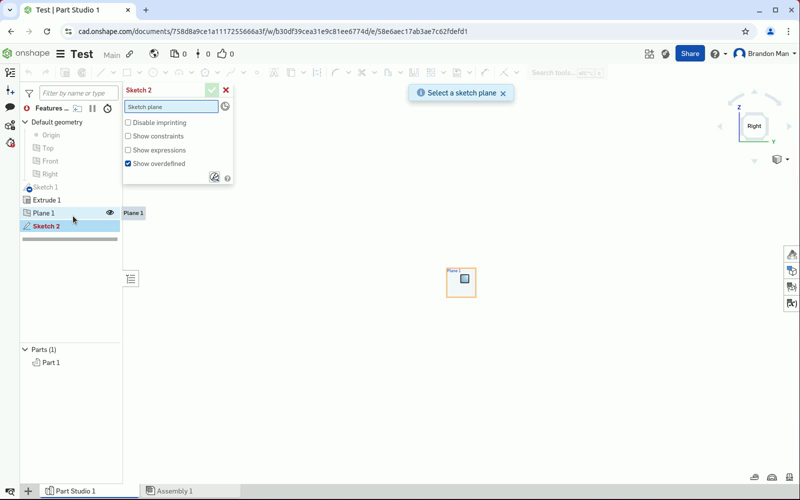
click(73, 215)
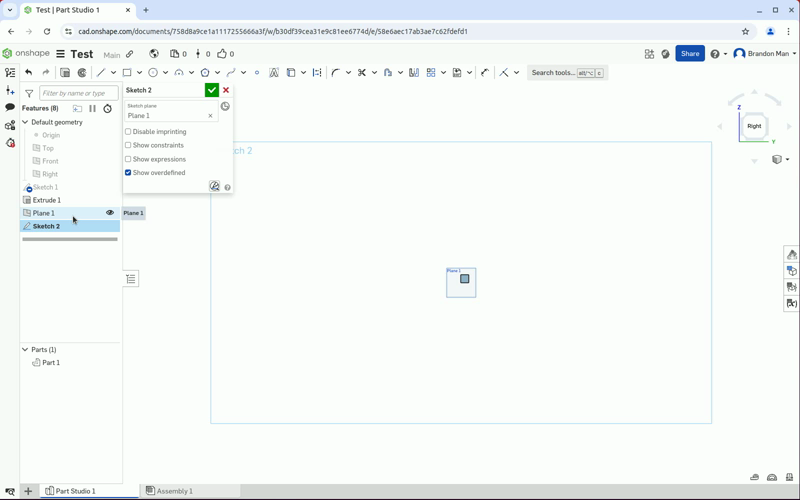
mouse_move(73, 352)
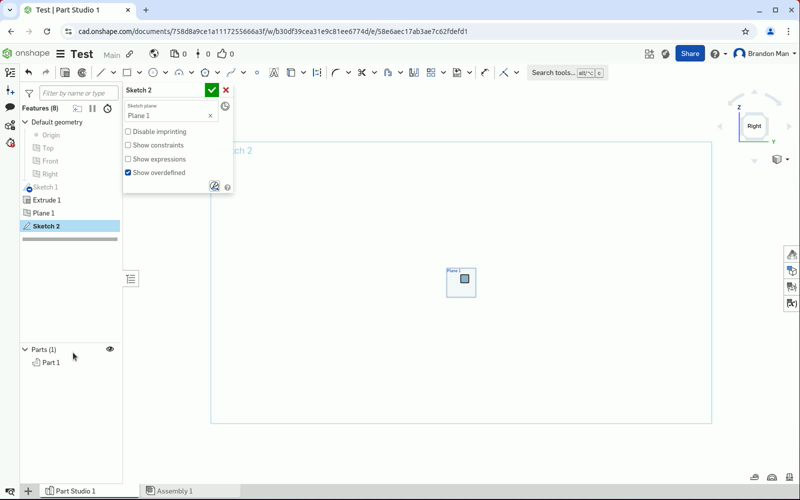
key(y)
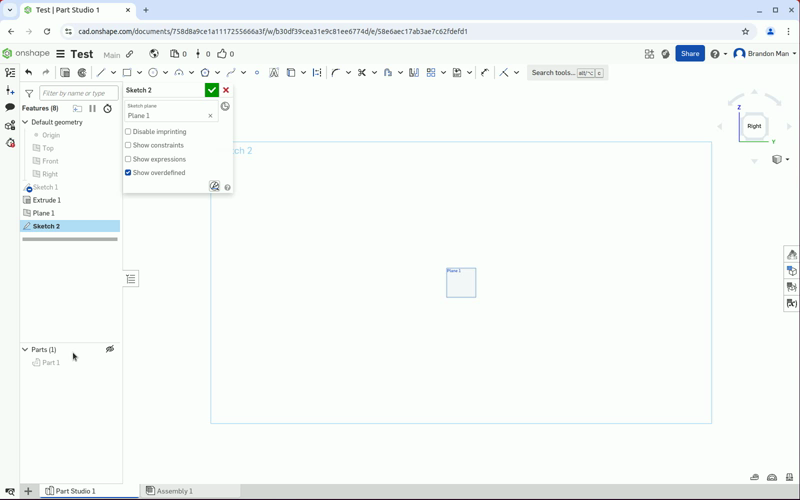
key(c)
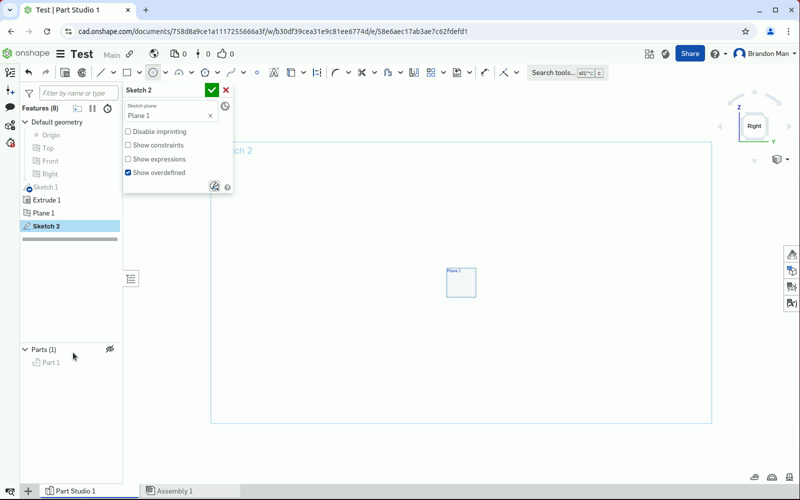
key_down(shift)
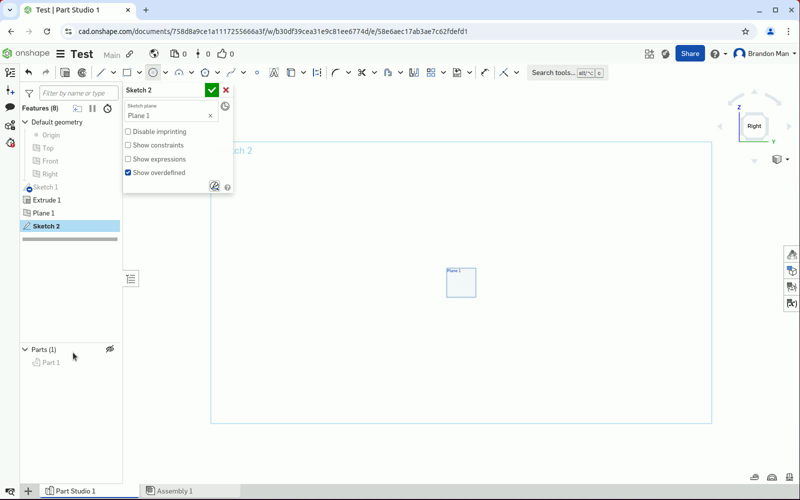
mouse_move(464, 279)
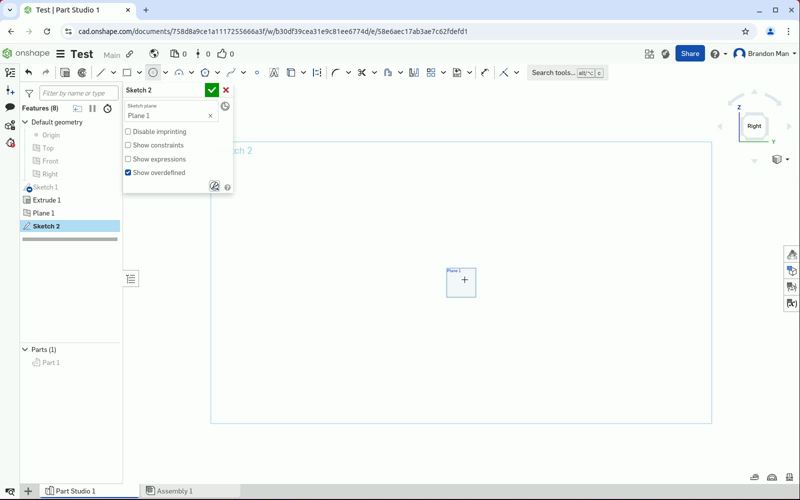
click(464, 279)
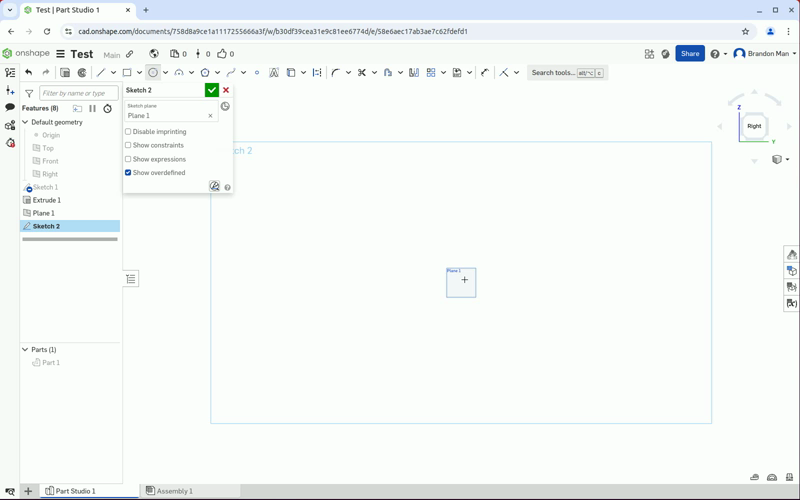
key_up(shift)
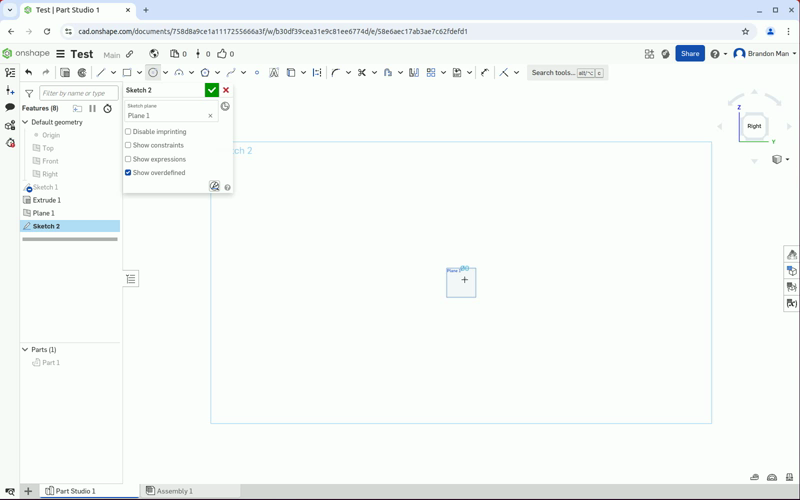
mouse_move(469, 279)
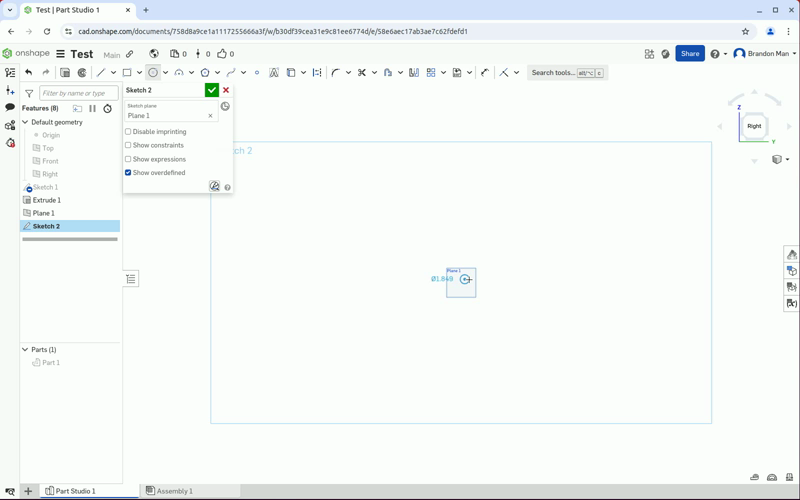
click(469, 279)
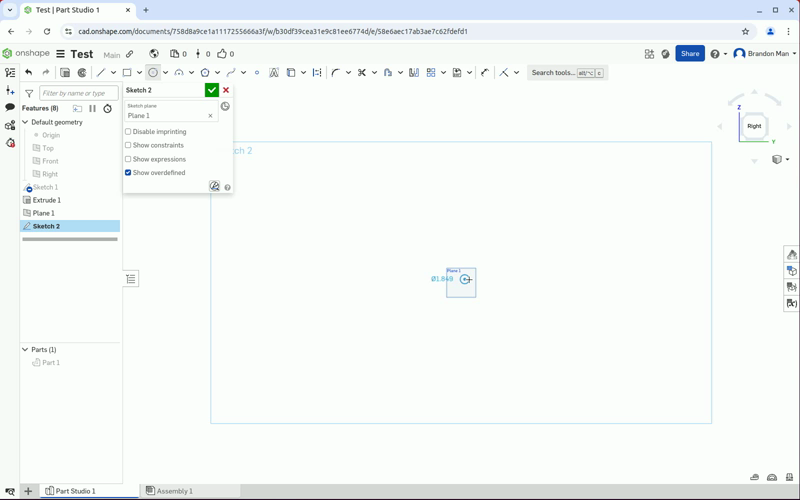
key(esc)
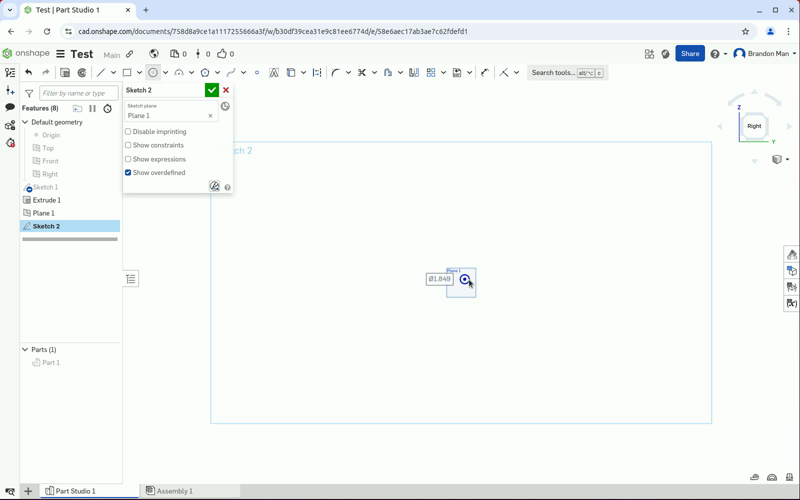
mouse_move(461, 279)
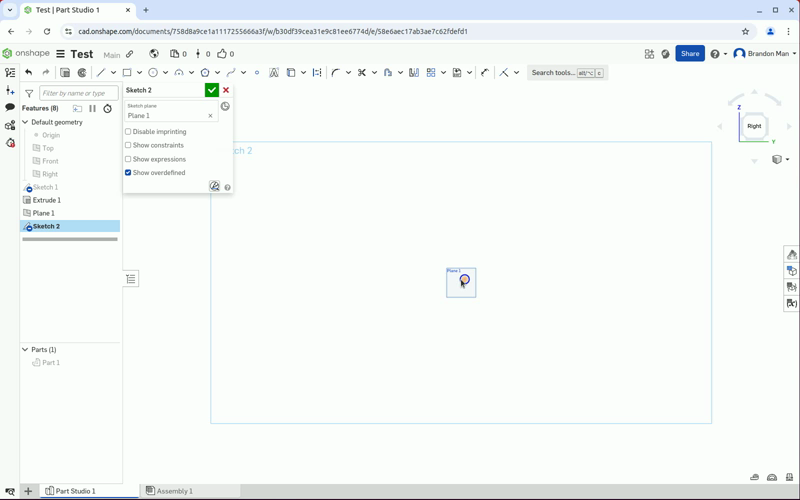
scroll(6)
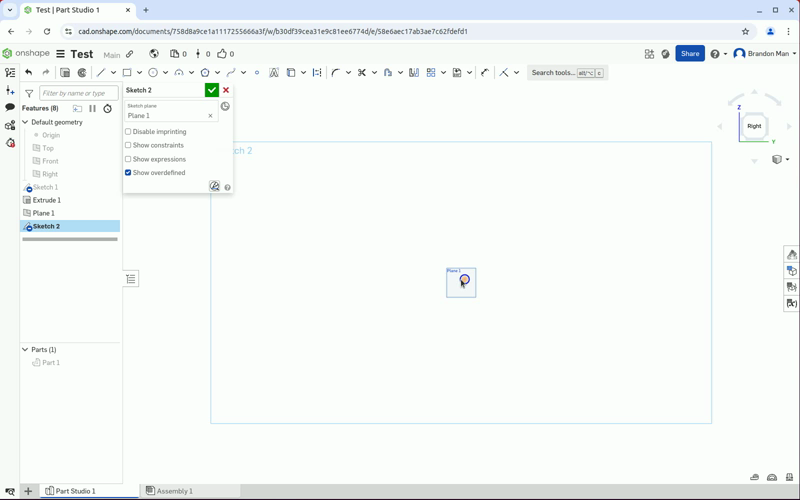
scroll(6)
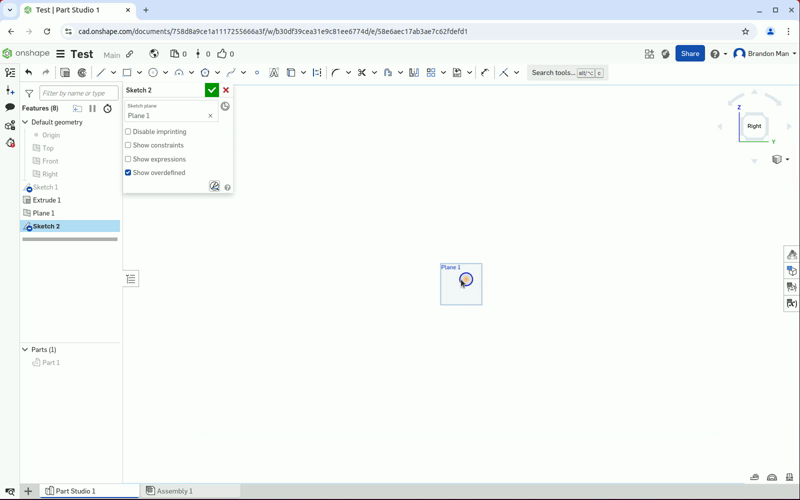
scroll(6)
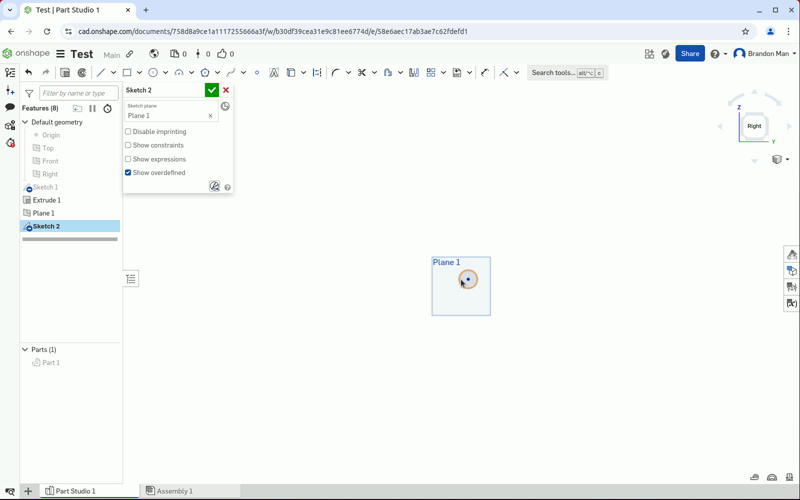
scroll(6)
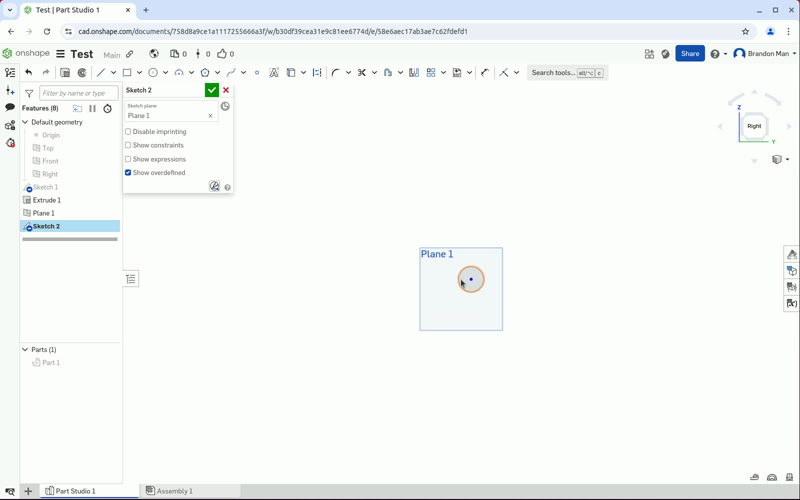
scroll(6)
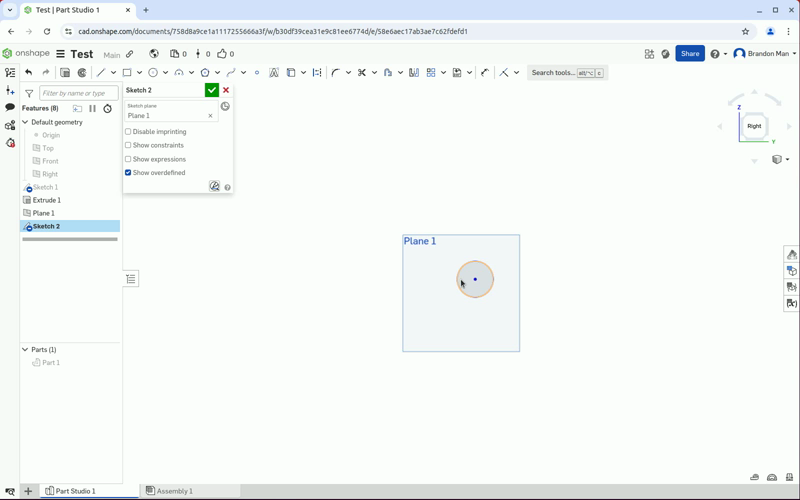
scroll(6)
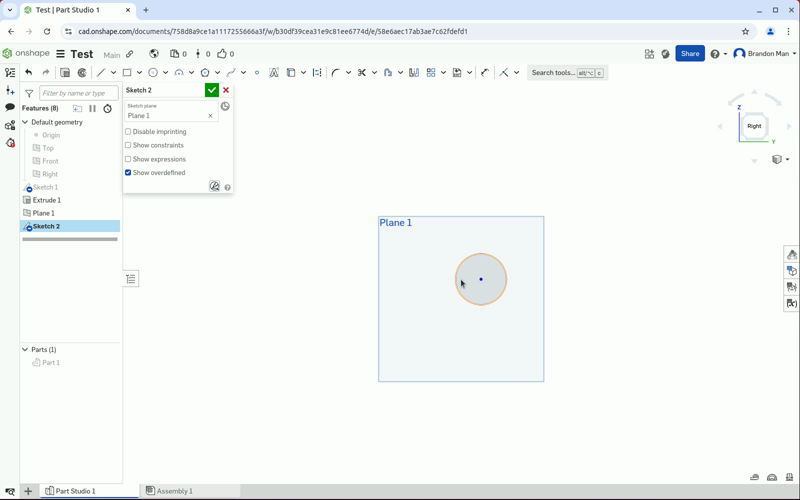
scroll(6)
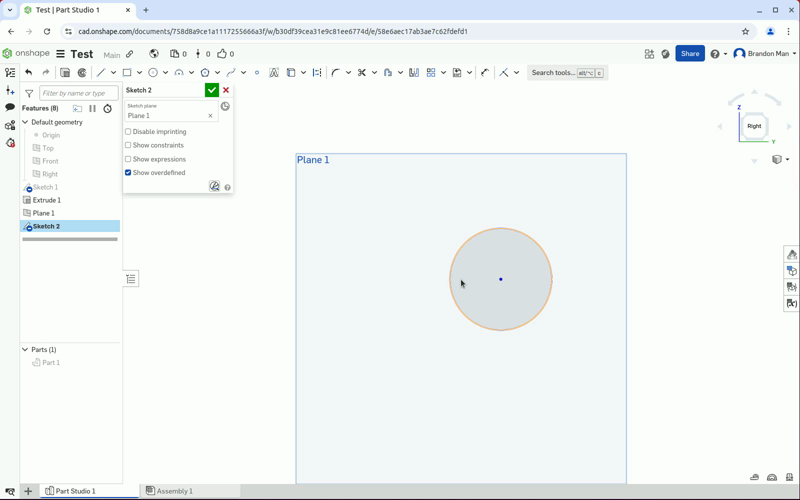
click(461, 279)
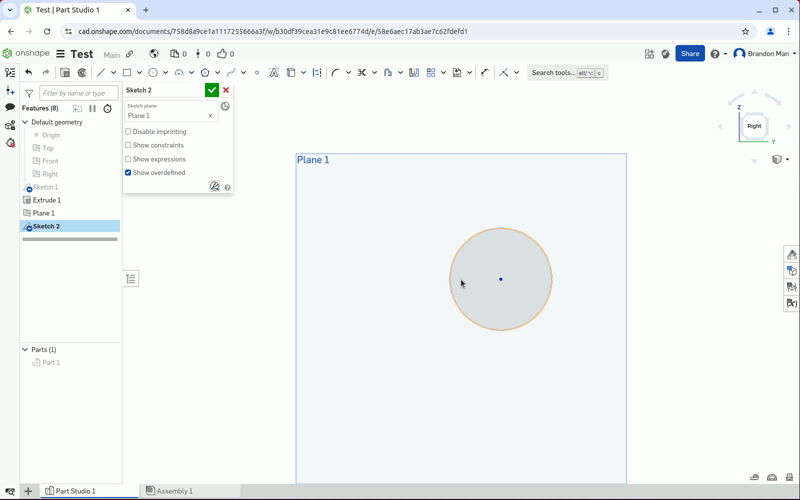
scroll(-6)
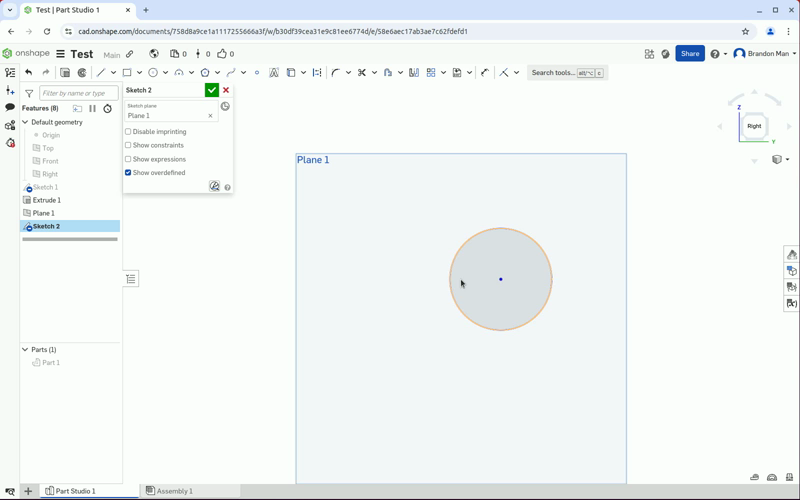
scroll(-6)
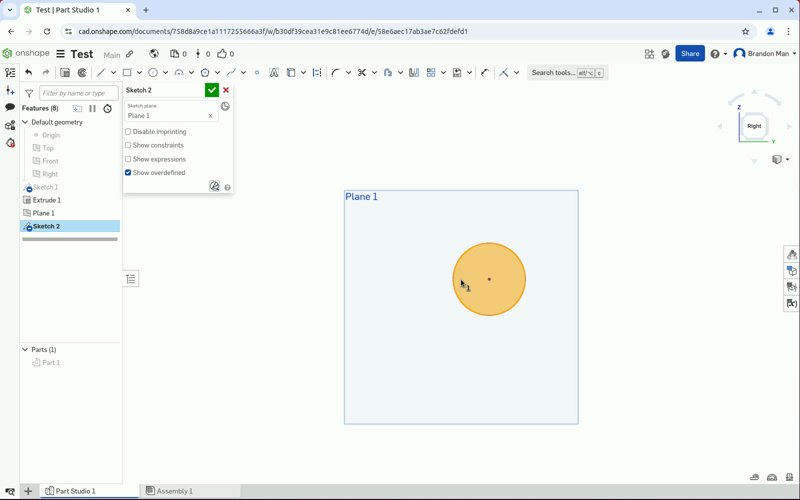
scroll(-6)
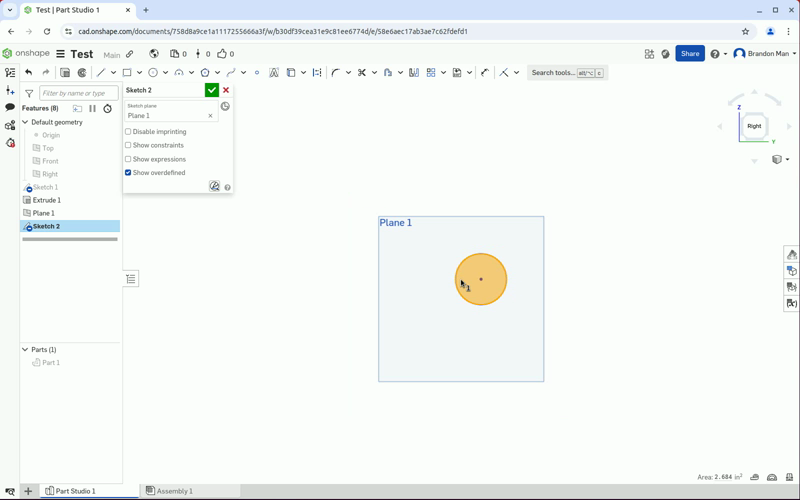
scroll(-6)
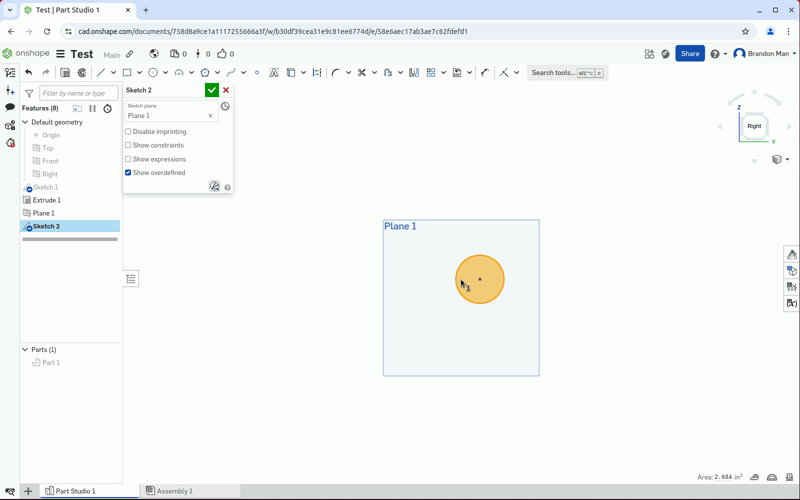
scroll(-6)
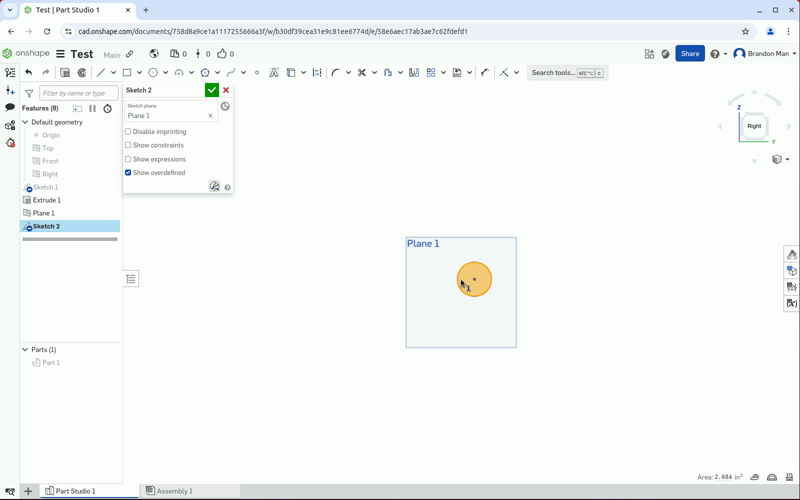
scroll(-6)
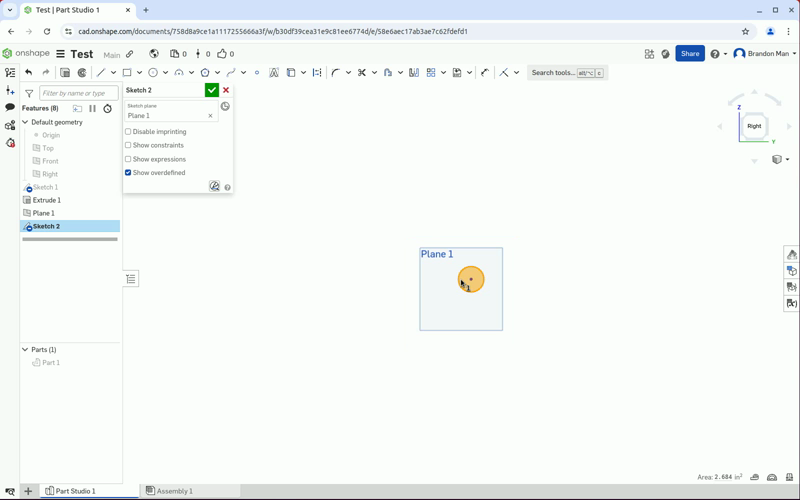
scroll(-6)
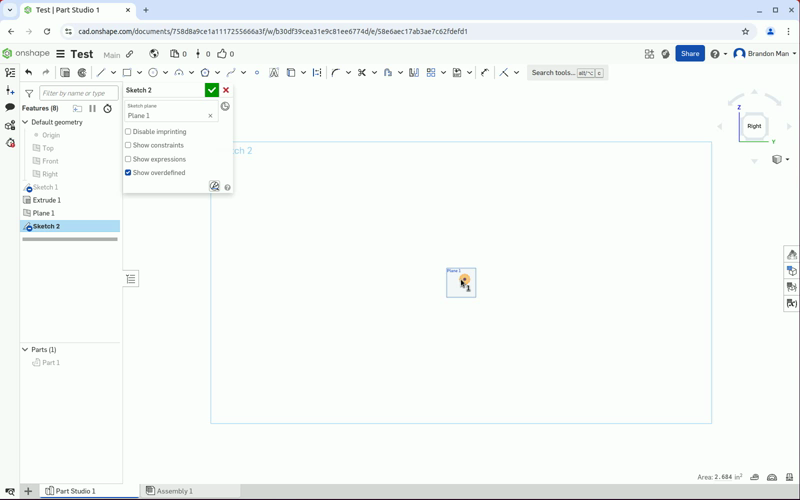
mouse_move(73, 352)
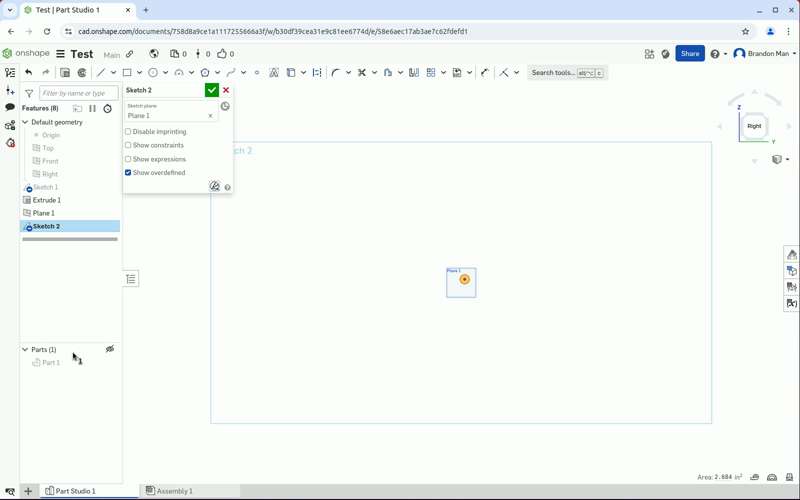
key(shift+y)
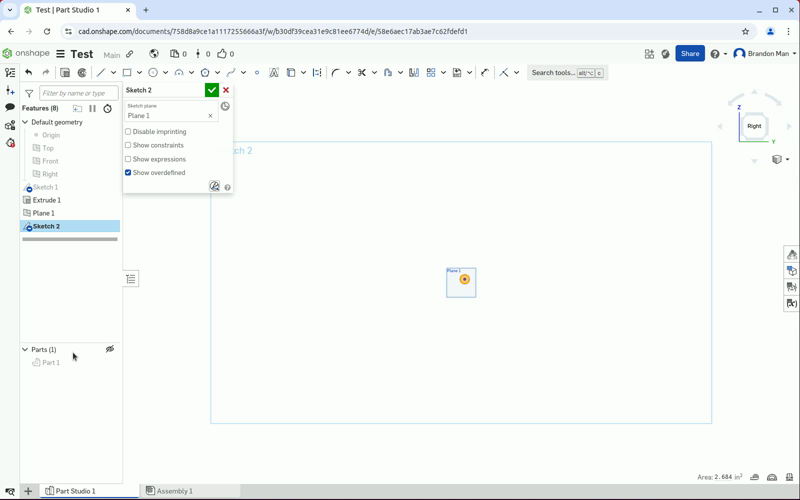
key(shift+e)
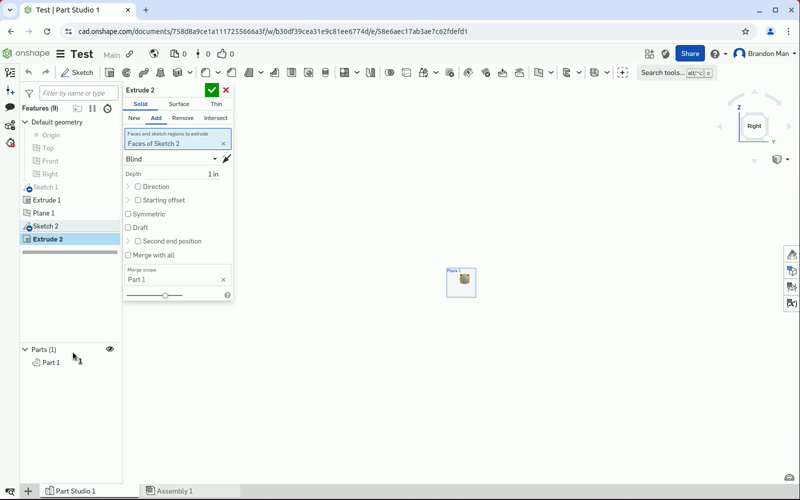
mouse_move(143, 106)
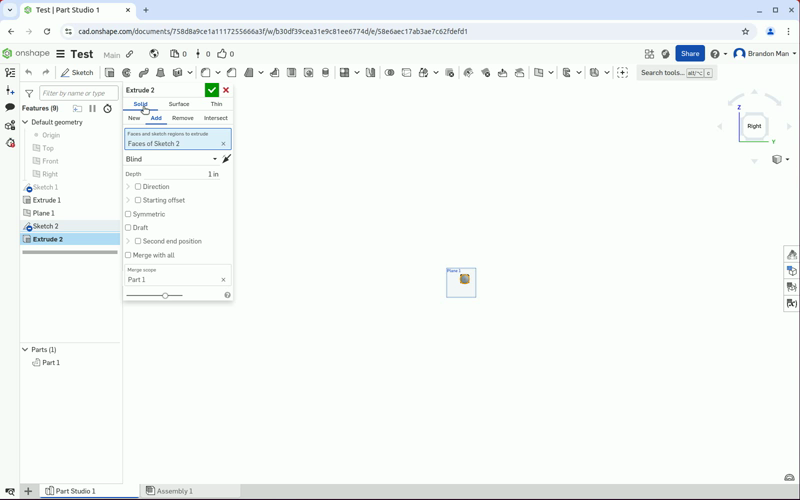
click(143, 106)
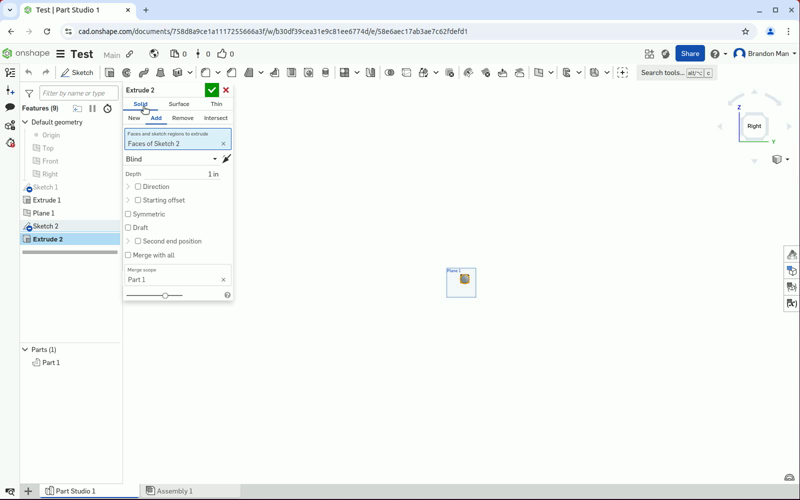
mouse_move(137, 120)
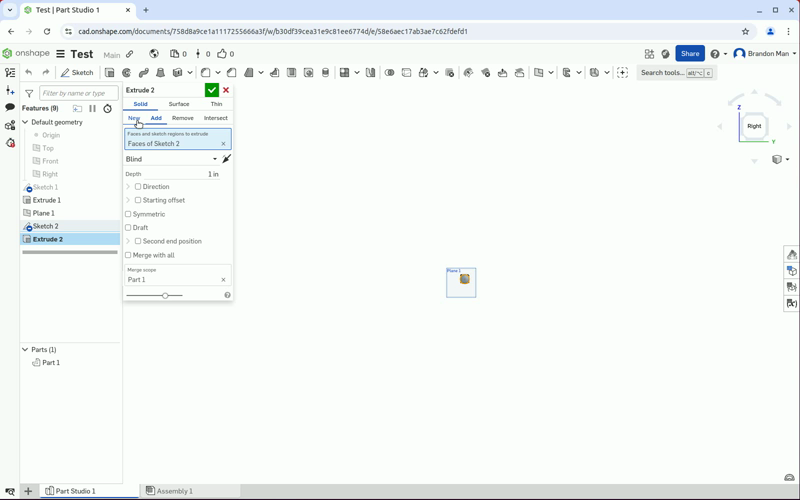
click(137, 120)
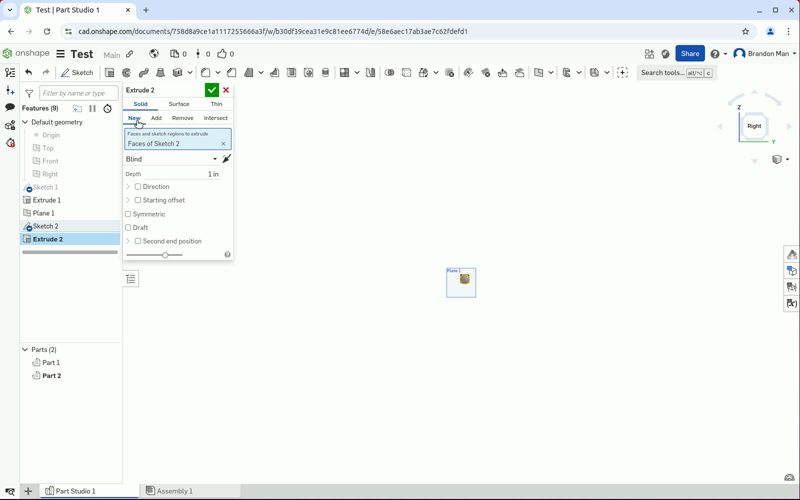
key(tab, 4)
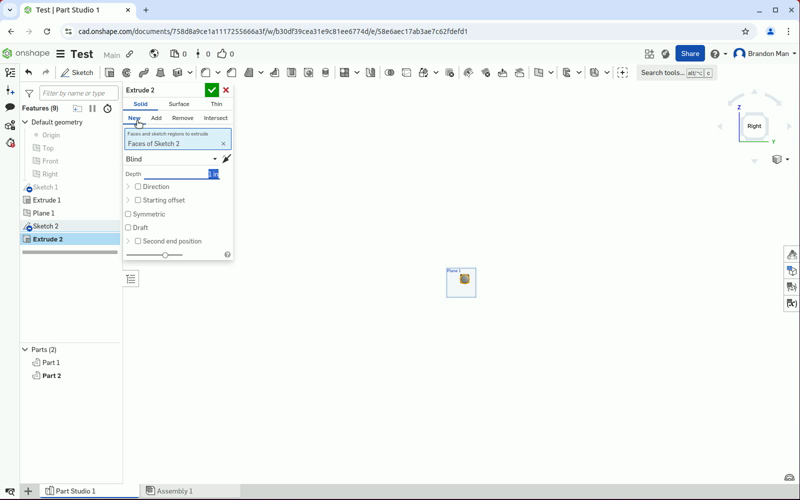
text(15.405)
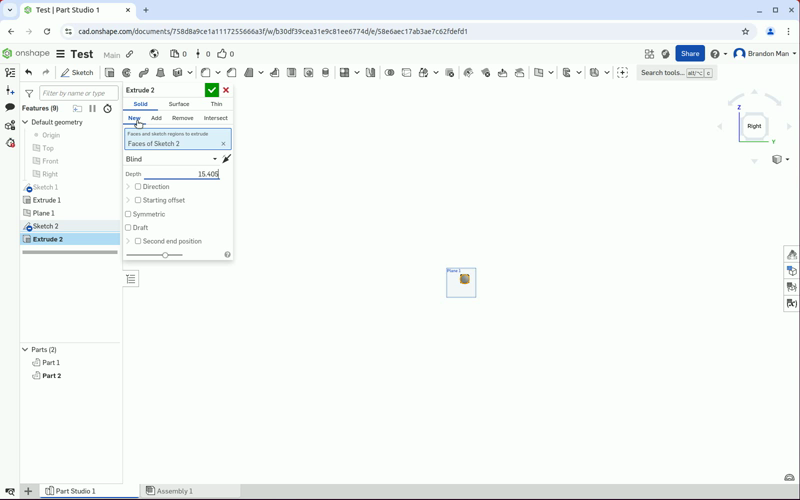
key(enter)
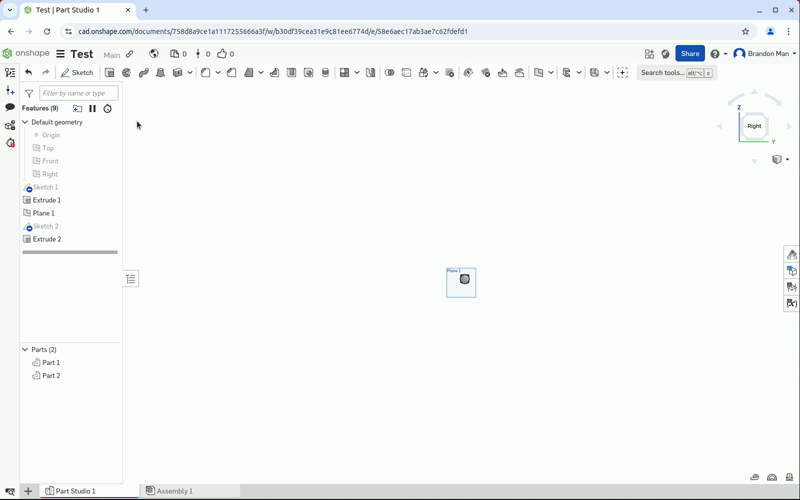
key(shift+h)
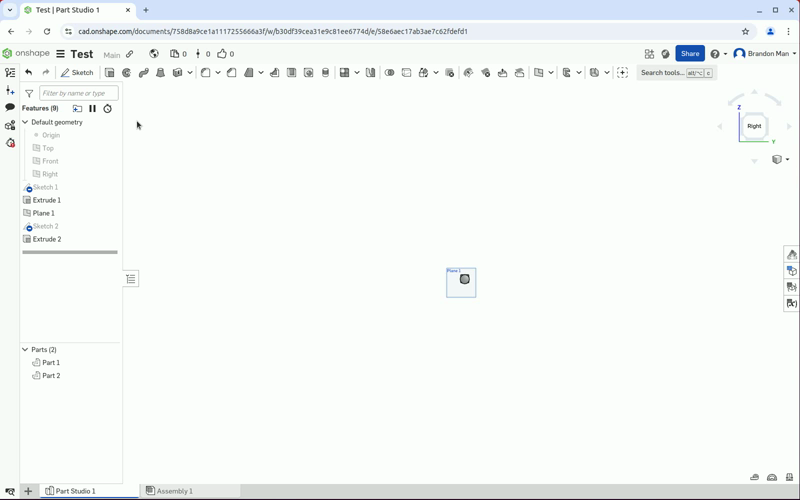
key(shift+h)
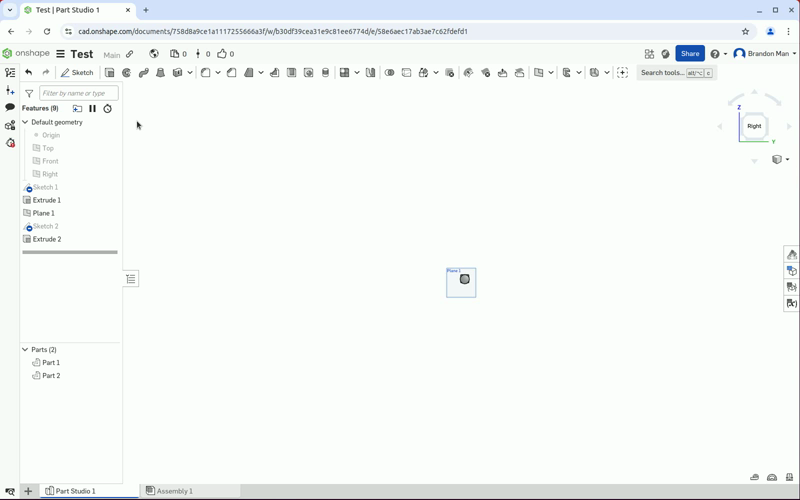
mouse_move(73, 189)
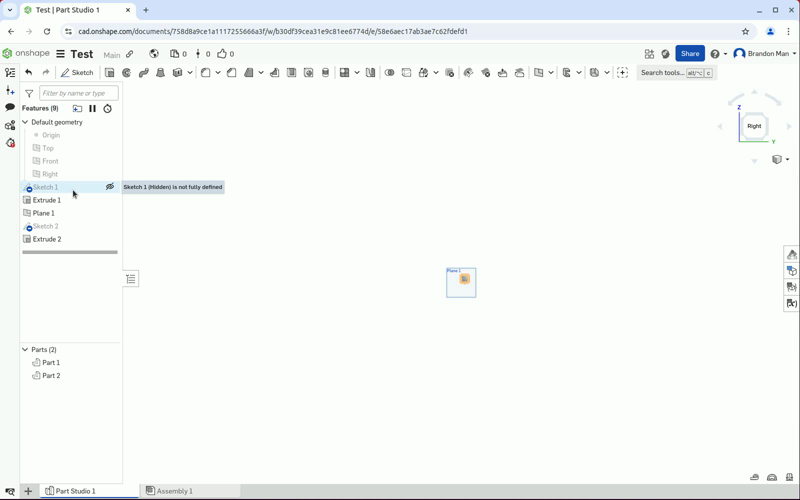
click(73, 189)
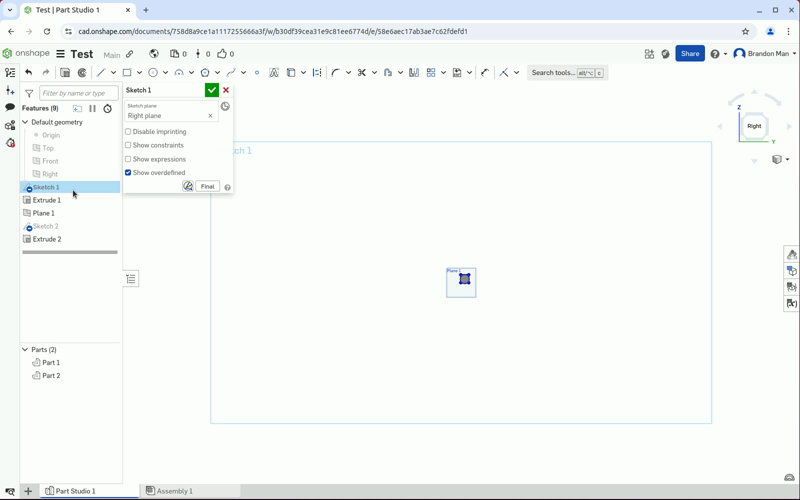
mouse_move(229, 92)
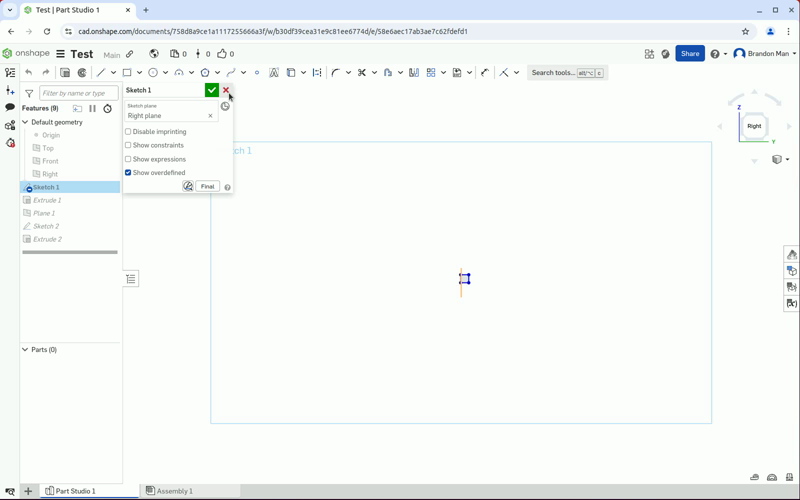
click(229, 92)
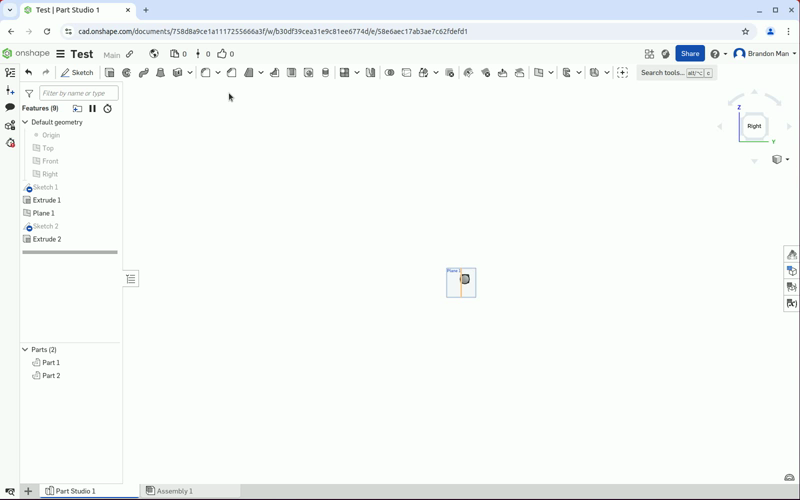
mouse_move(73, 352)
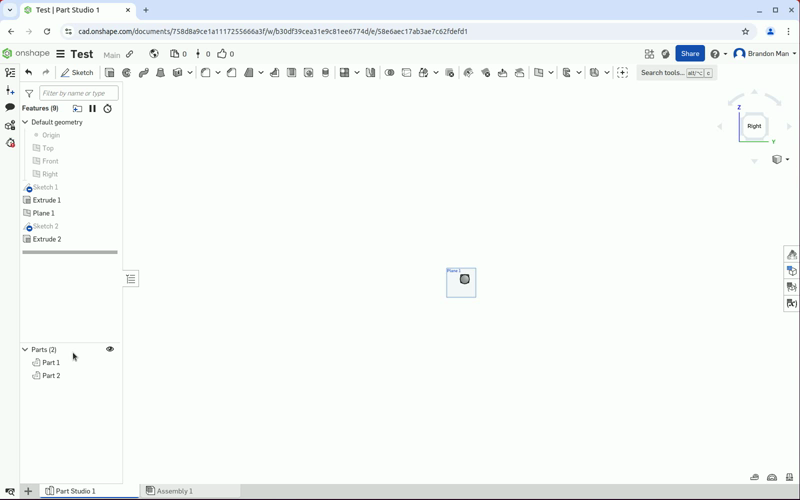
key(y)
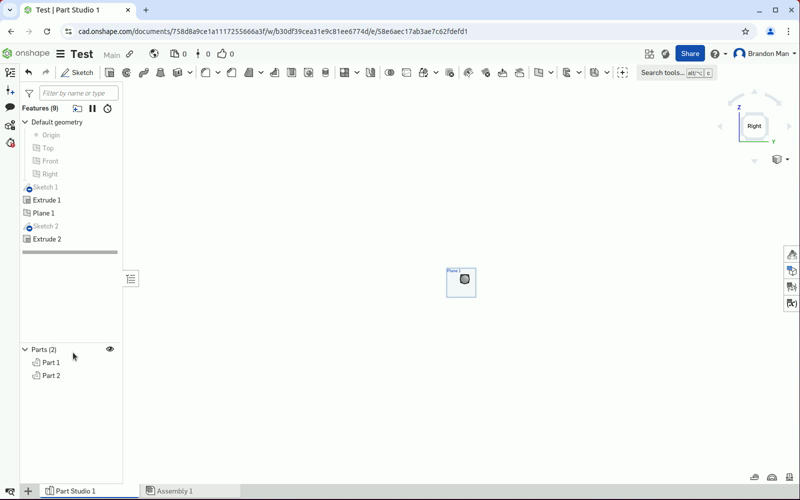
key(shift+p)
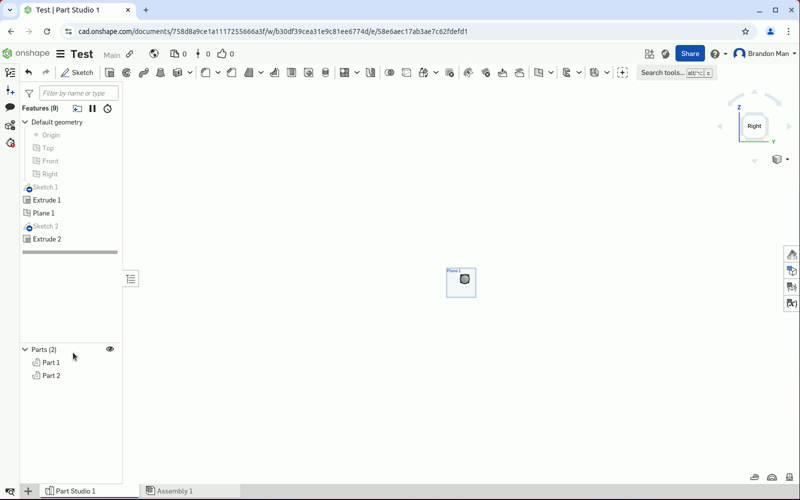
key(space)
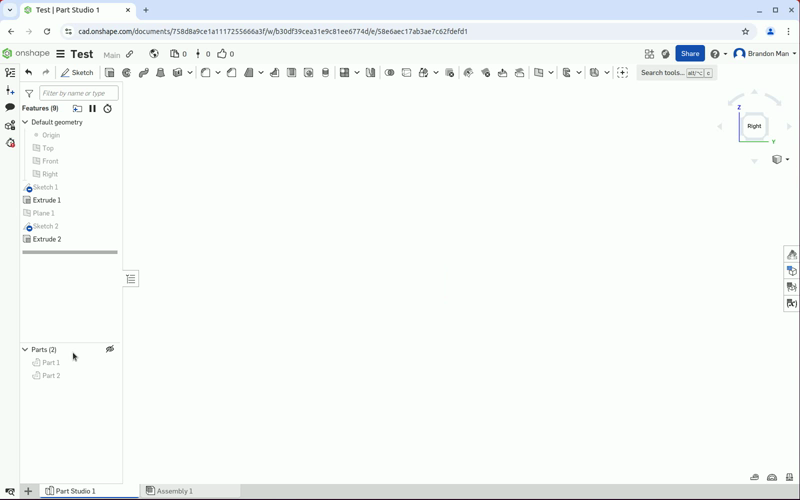
key_down(shift)
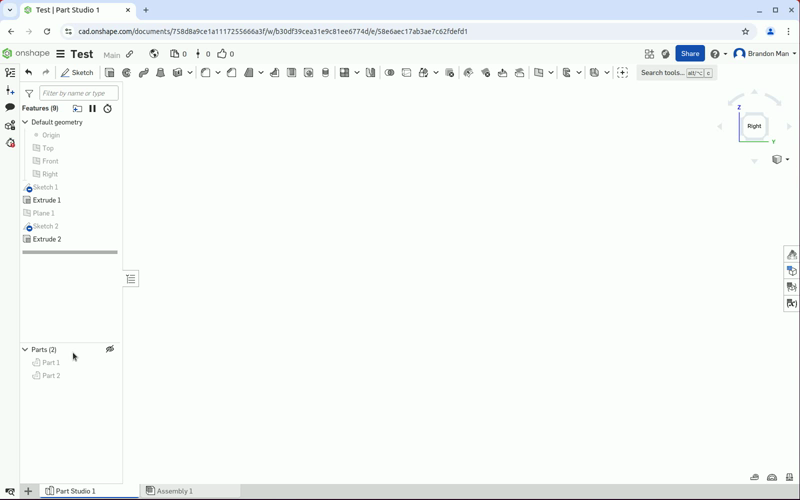
key(right)
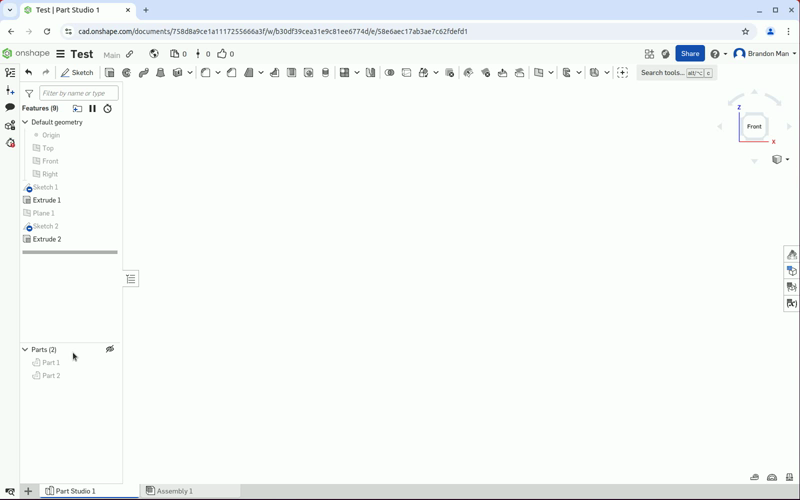
key_up(shift)
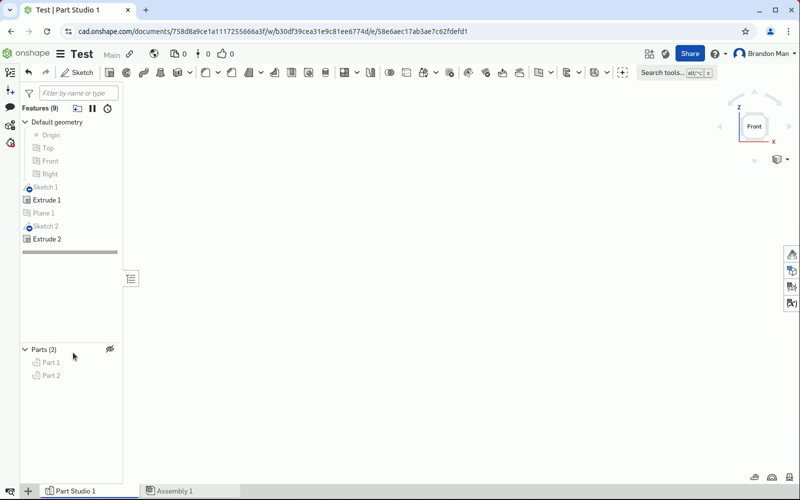
mouse_move(73, 352)
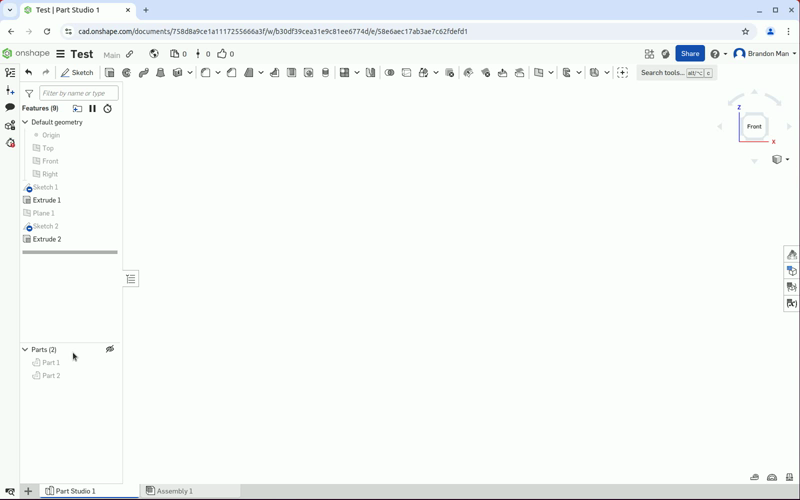
key(shift+y)
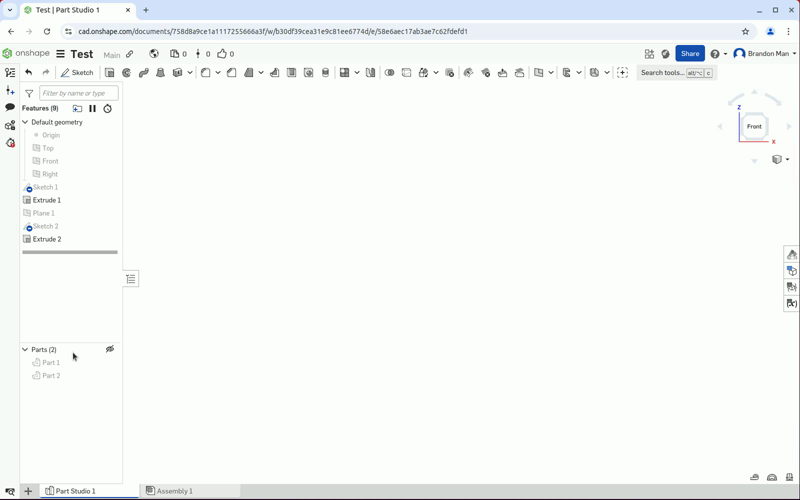
key(shift+s)
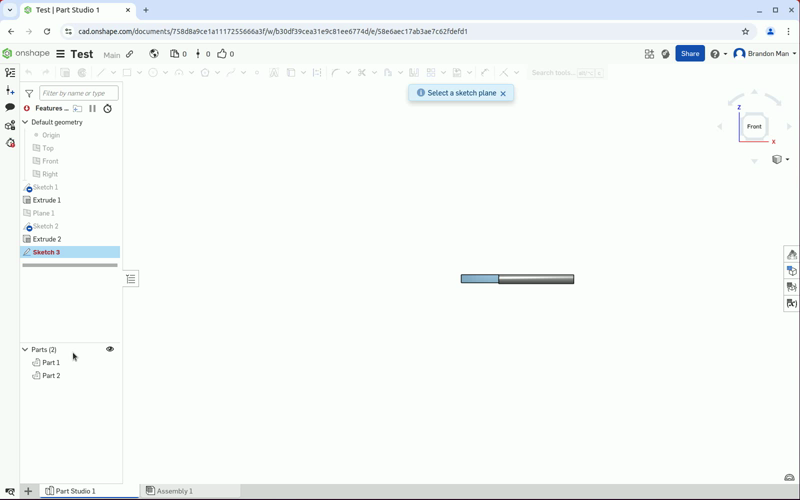
mouse_move(73, 163)
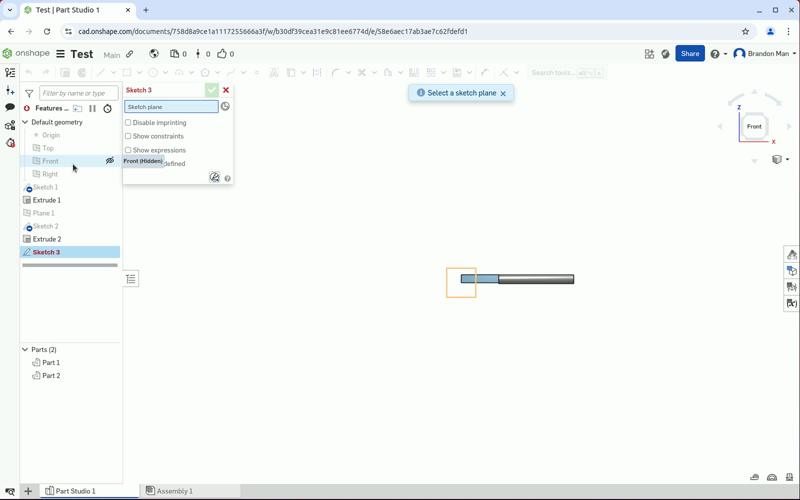
click(73, 163)
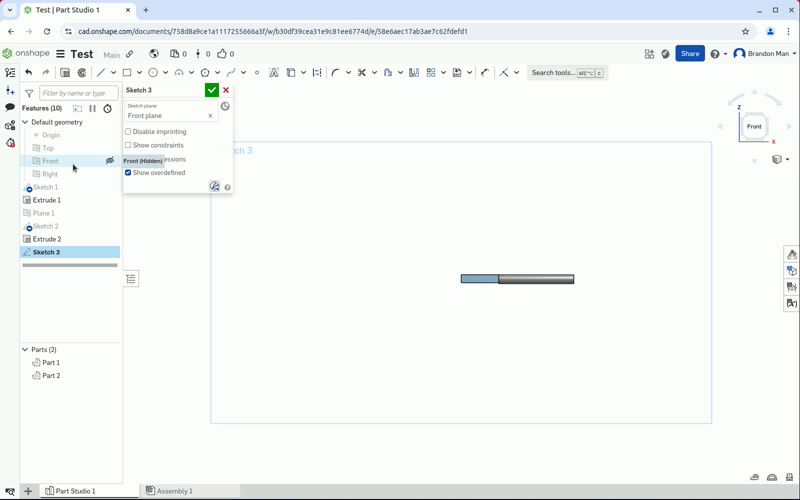
mouse_move(73, 352)
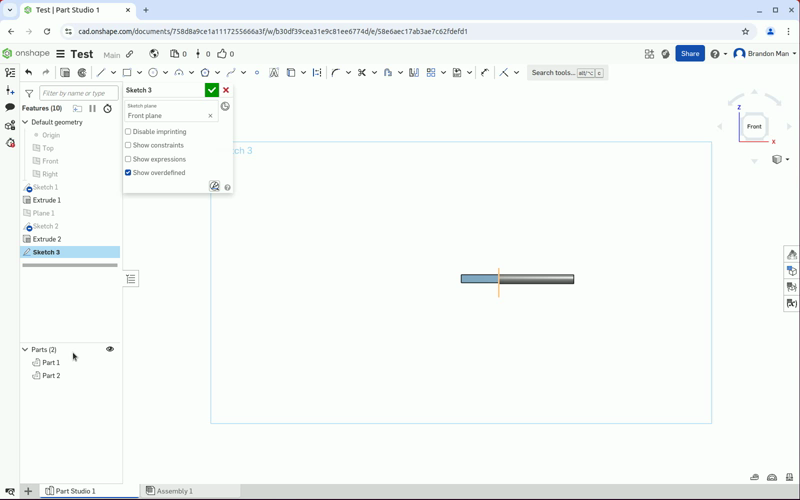
key(y)
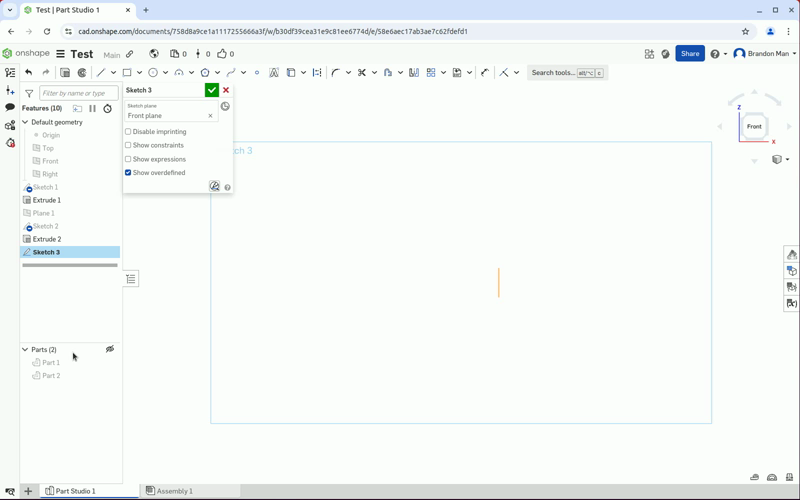
key(c)
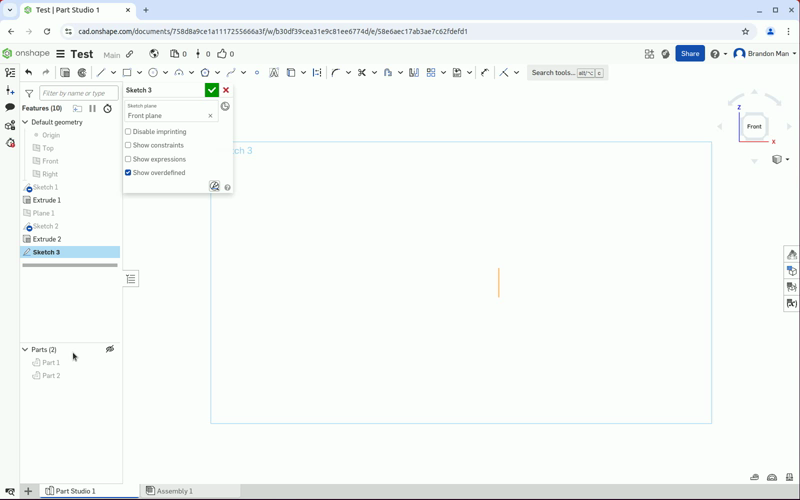
key_down(shift)
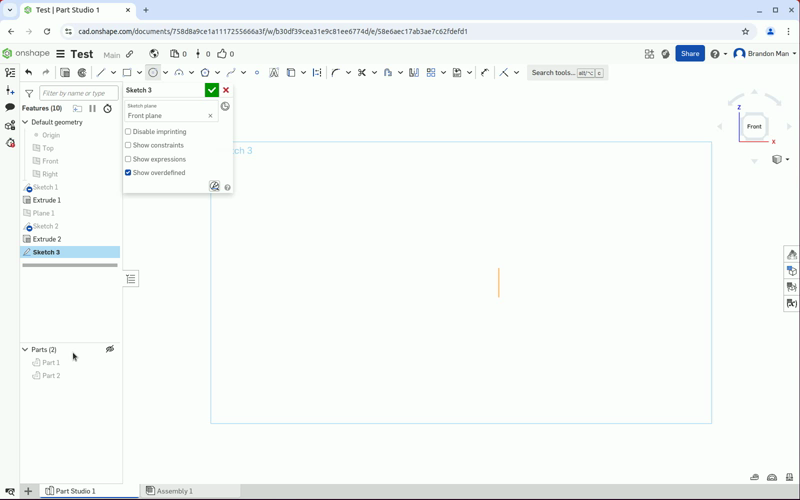
mouse_move(468, 279)
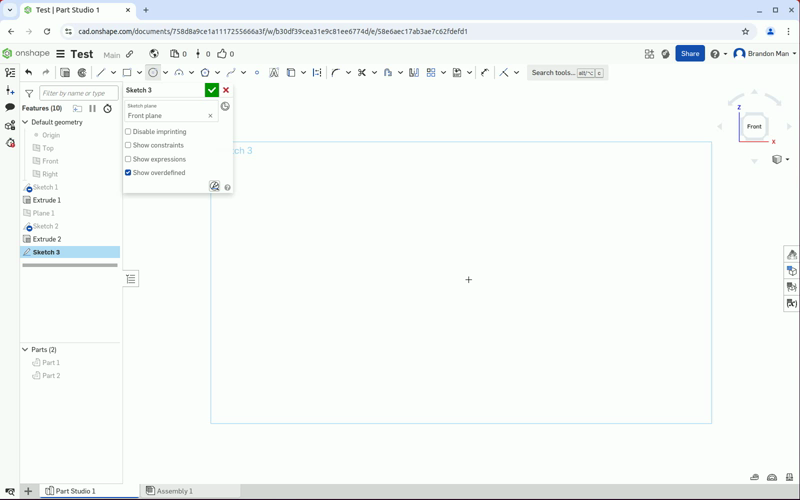
click(468, 279)
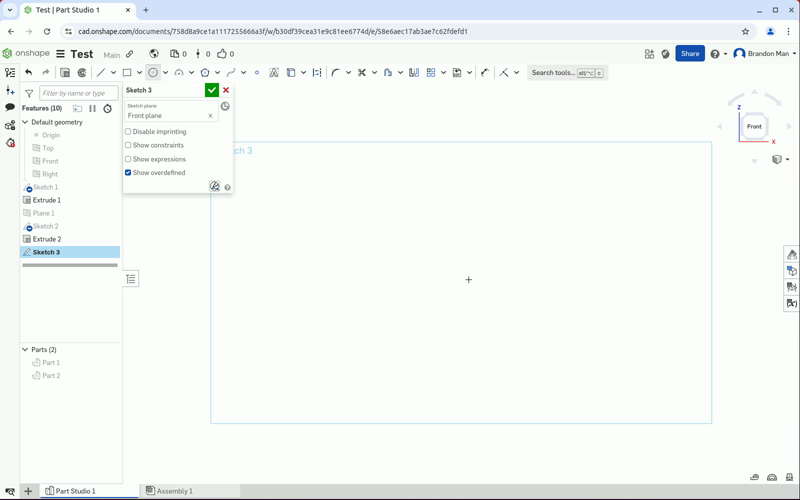
key_up(shift)
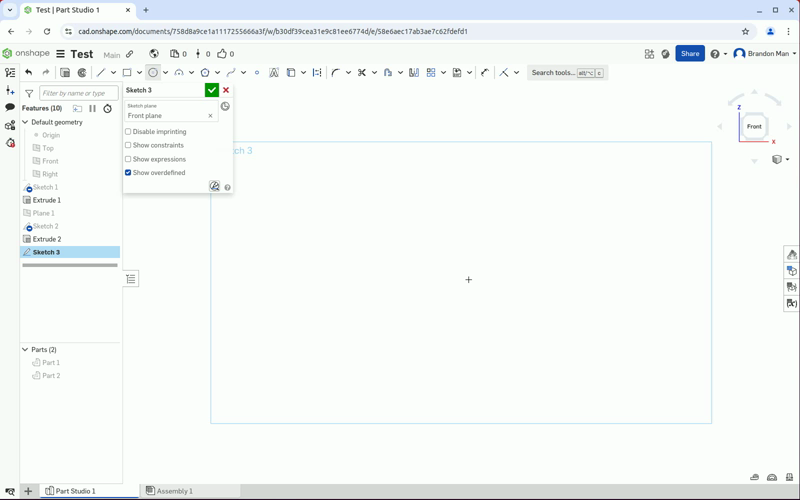
mouse_move(471, 279)
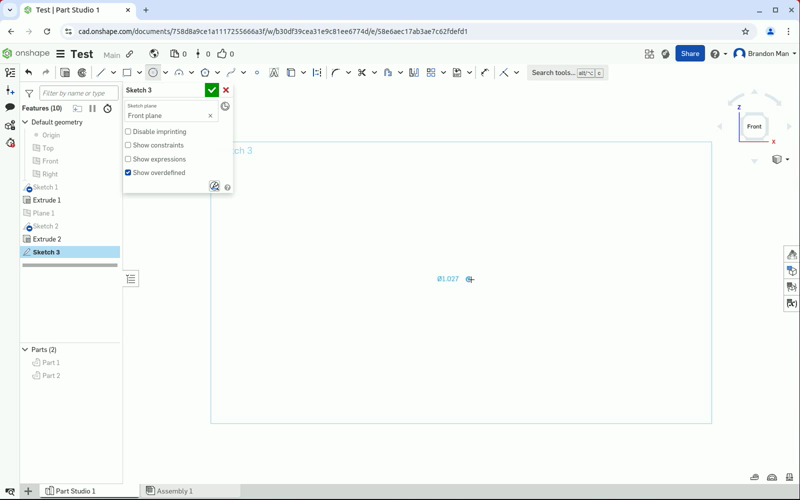
scroll(6)
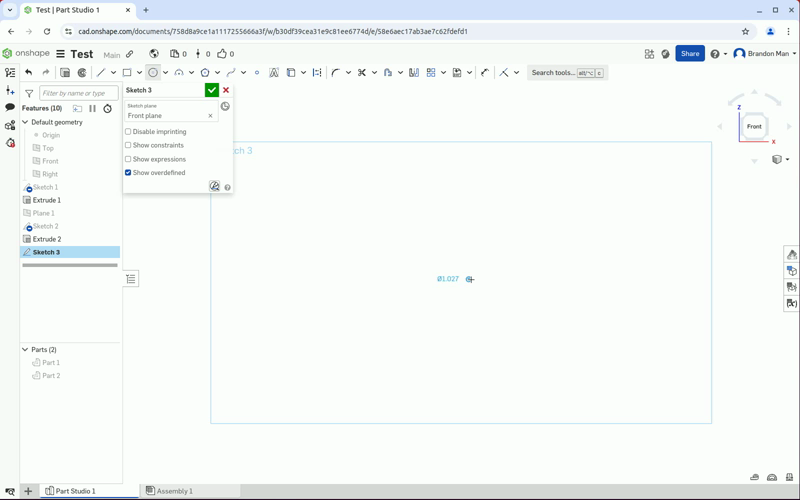
scroll(6)
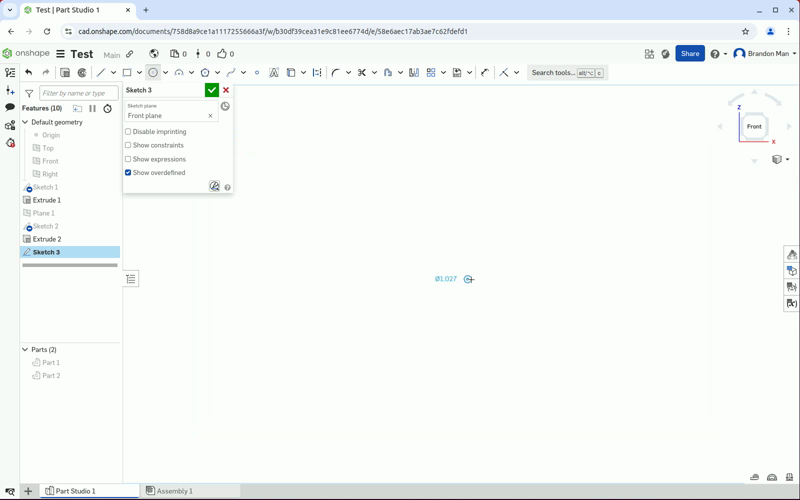
scroll(6)
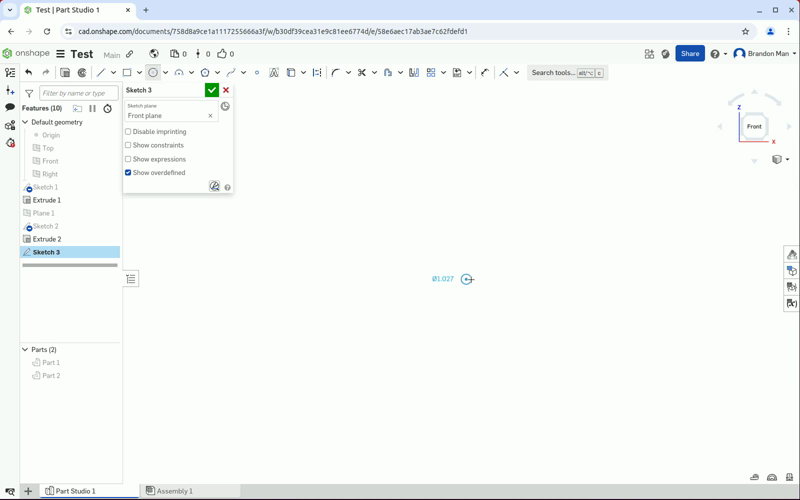
scroll(6)
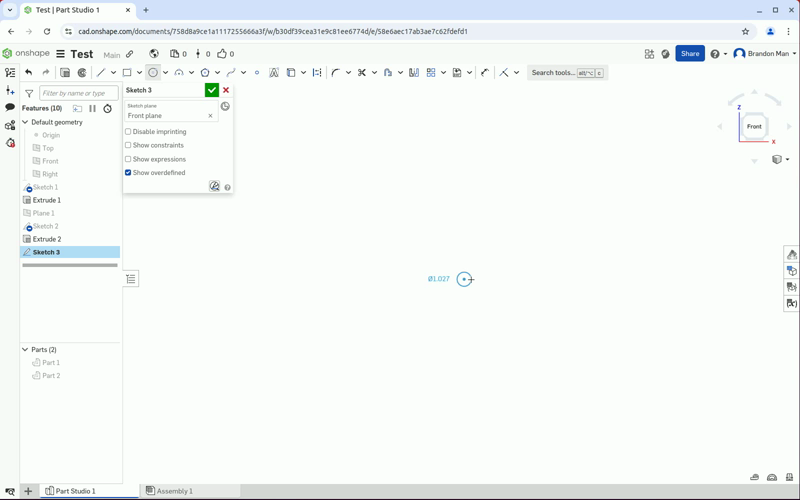
scroll(6)
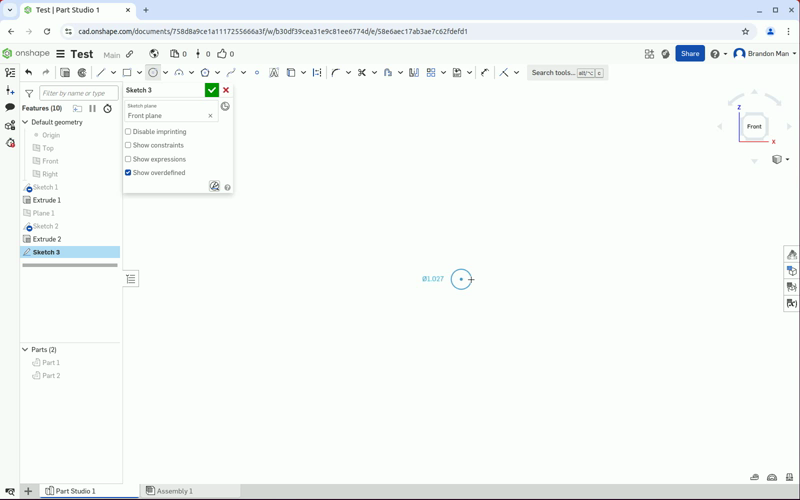
scroll(6)
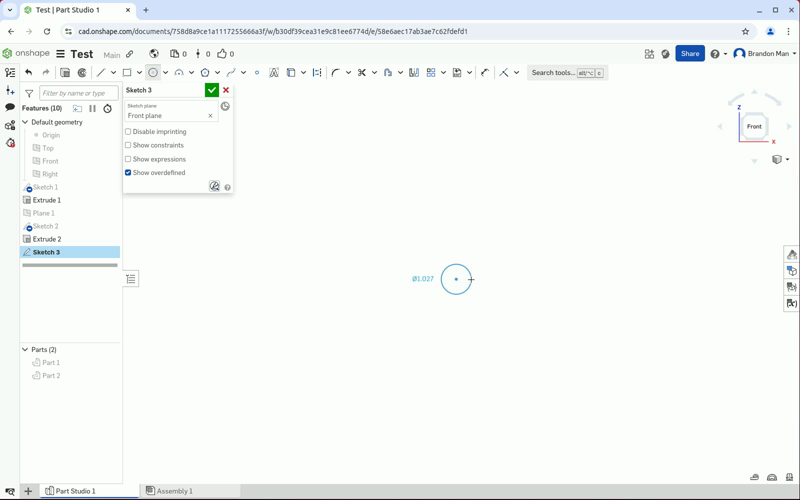
scroll(6)
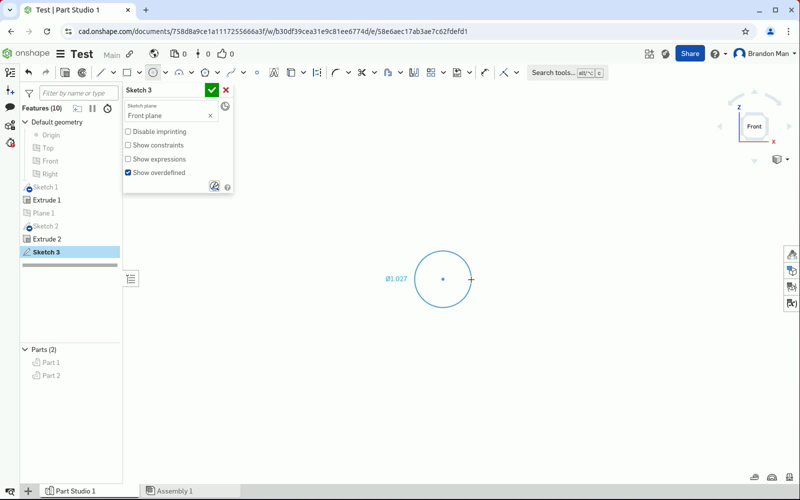
click(471, 279)
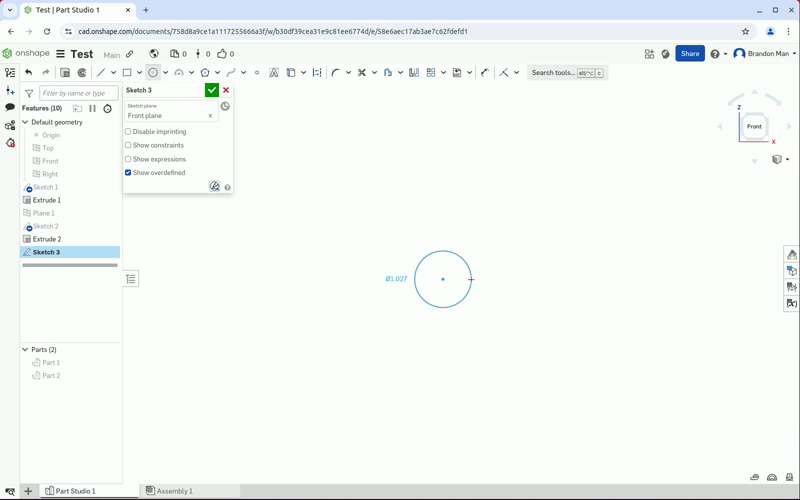
scroll(-6)
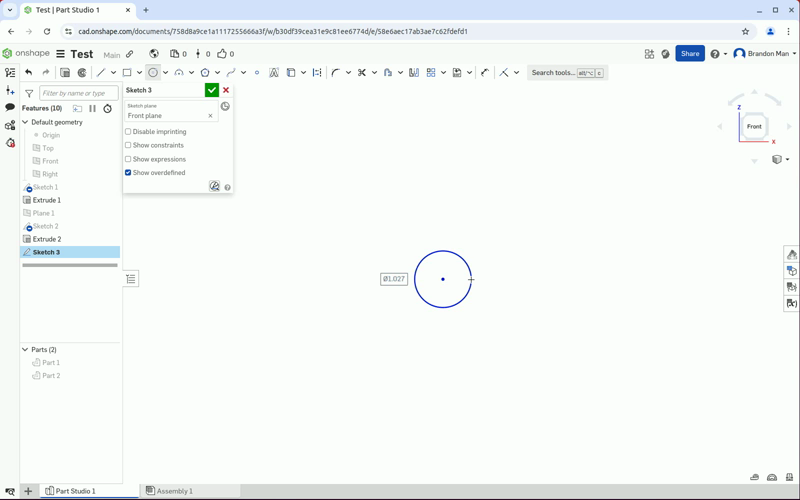
scroll(-6)
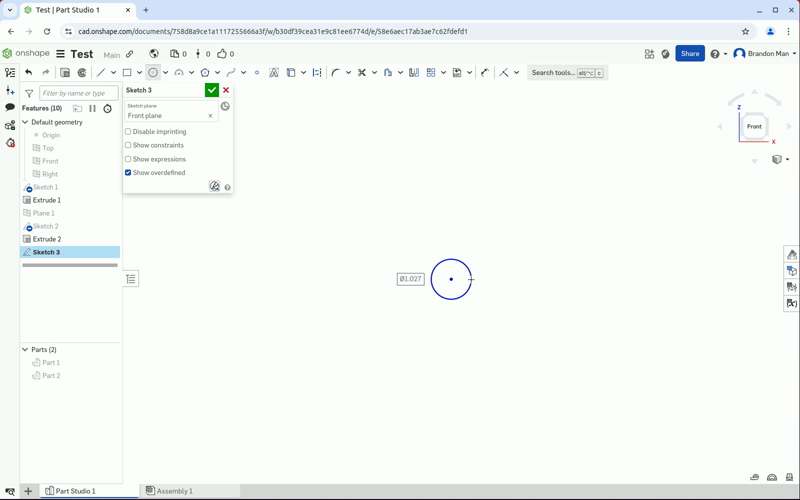
scroll(-6)
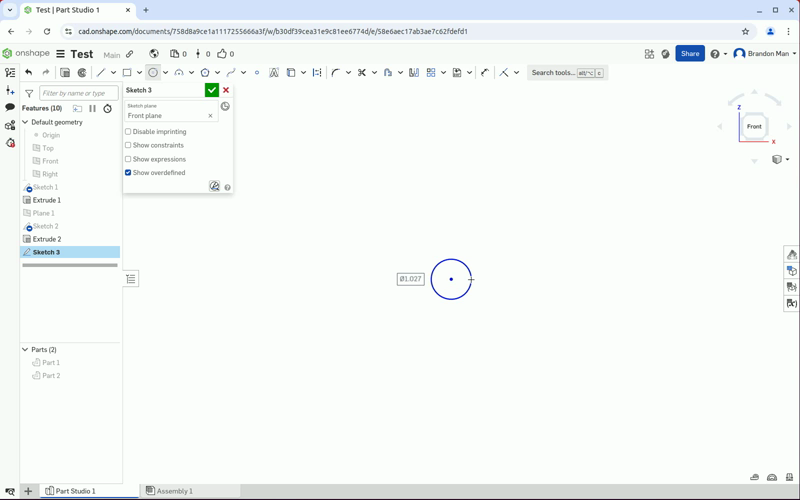
scroll(-6)
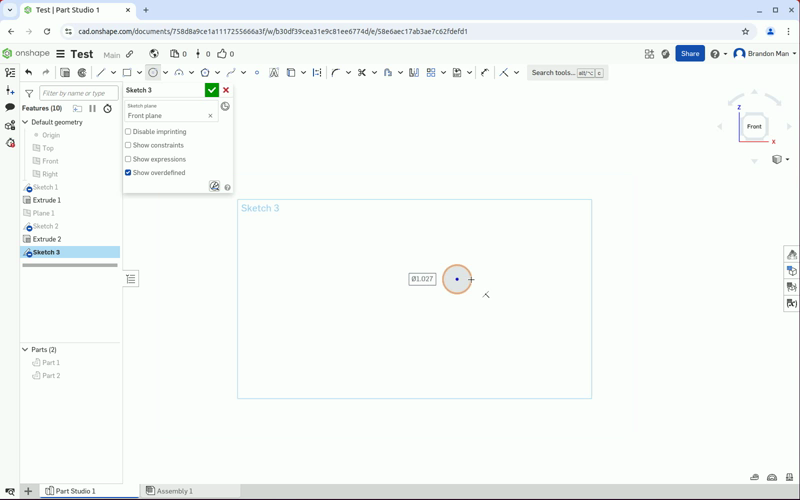
scroll(-6)
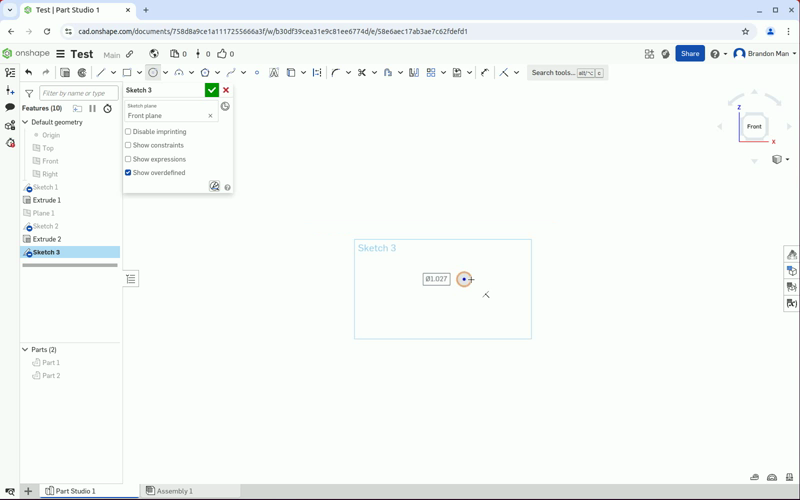
scroll(-6)
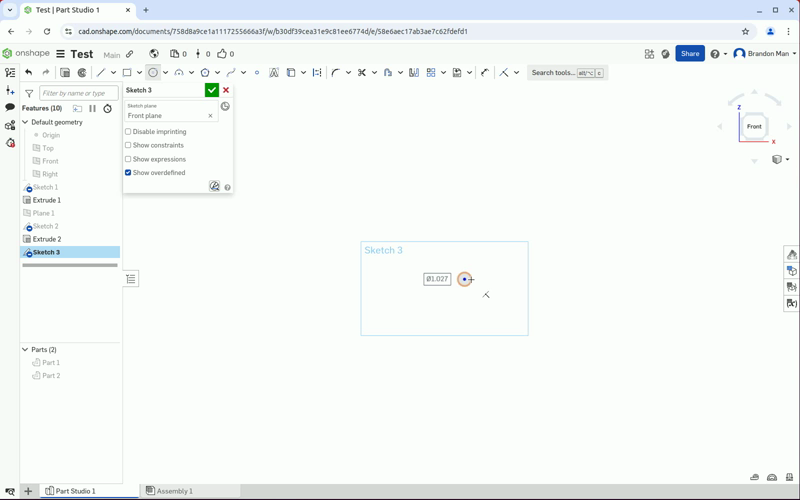
scroll(-6)
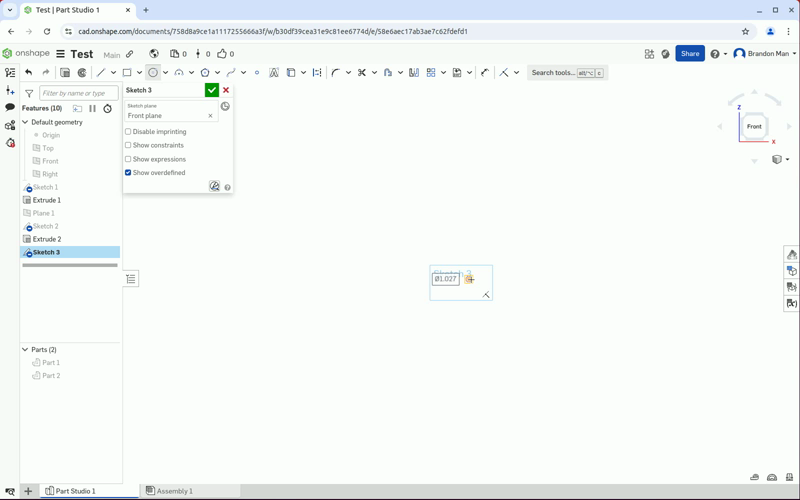
key(esc)
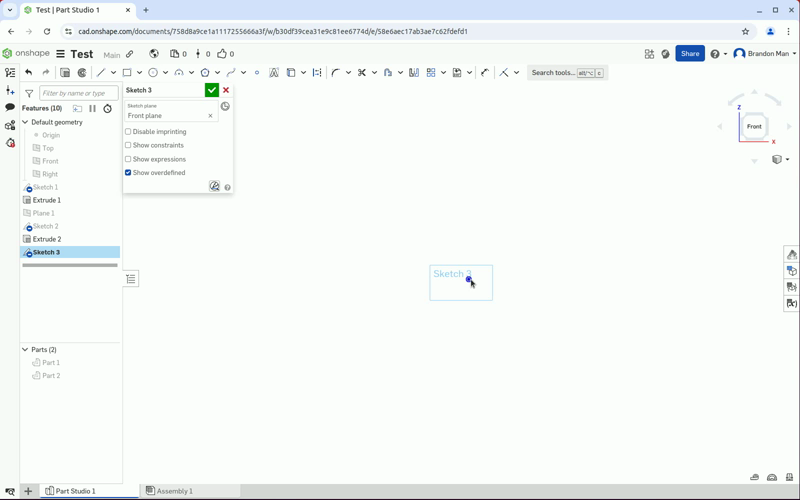
mouse_move(467, 280)
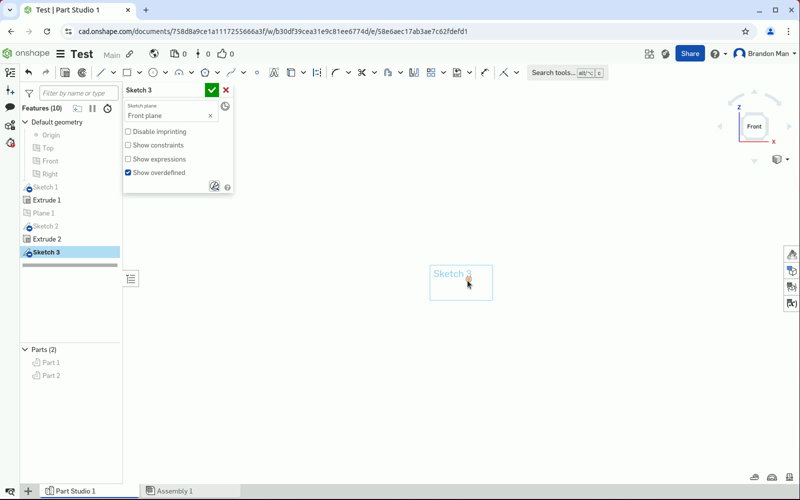
scroll(6)
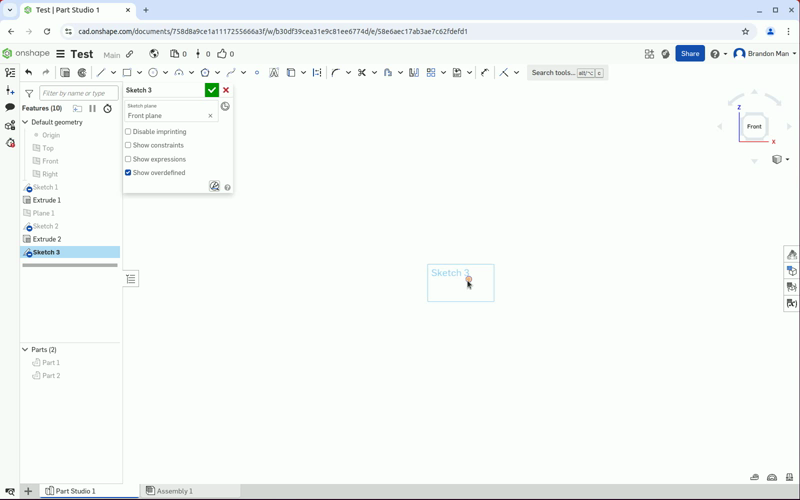
scroll(6)
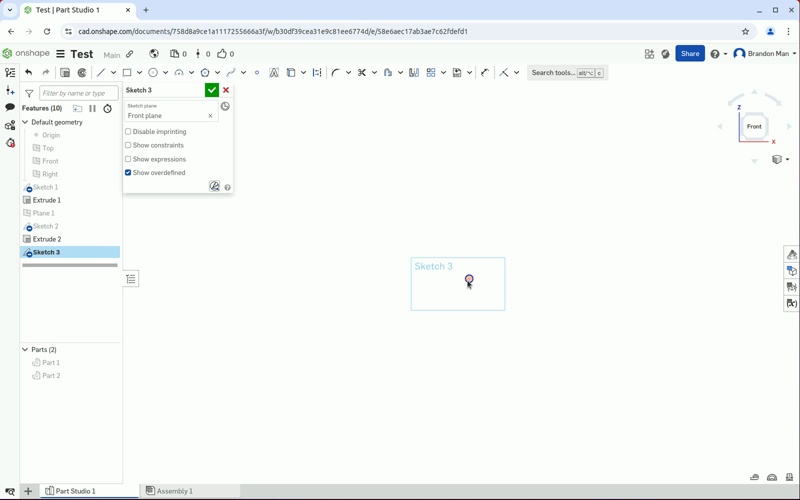
scroll(6)
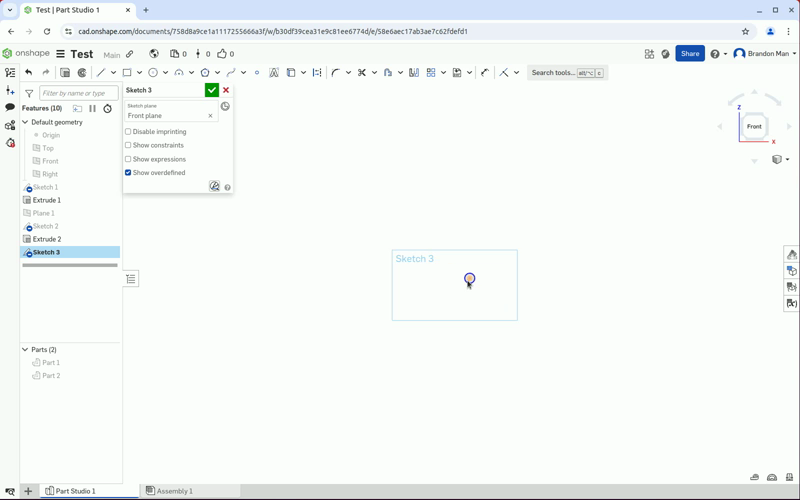
scroll(6)
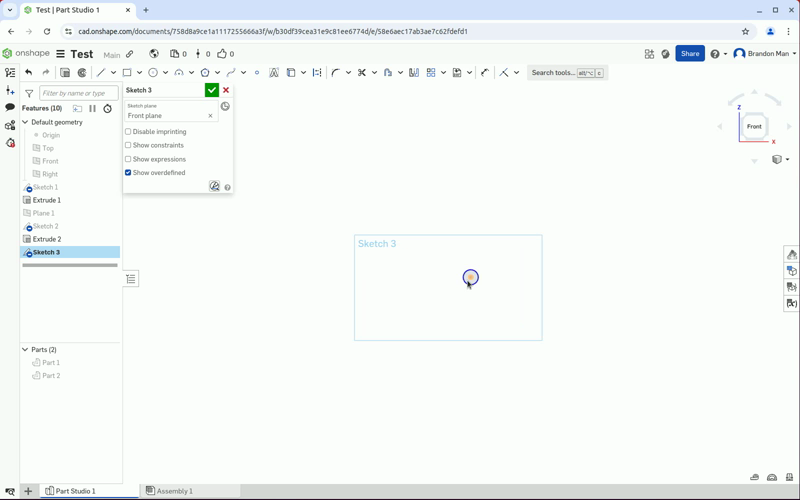
scroll(6)
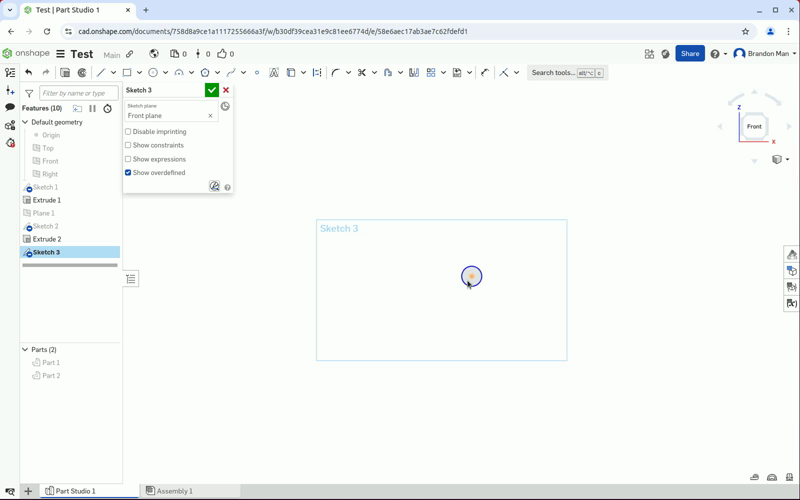
scroll(6)
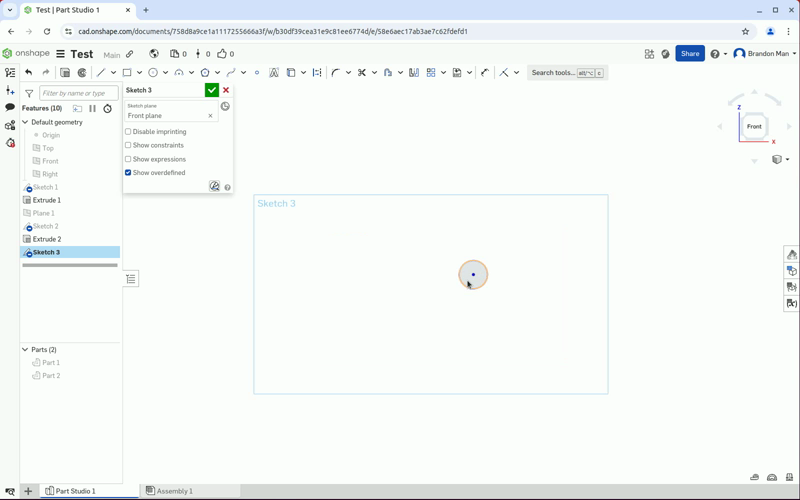
scroll(6)
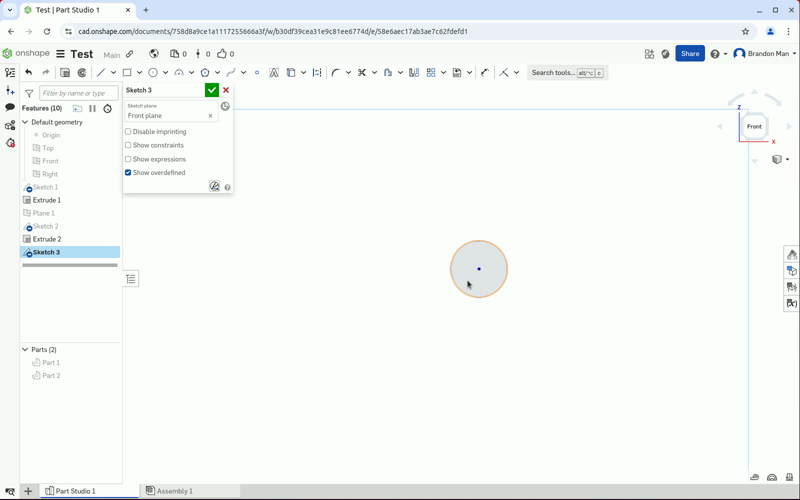
click(467, 280)
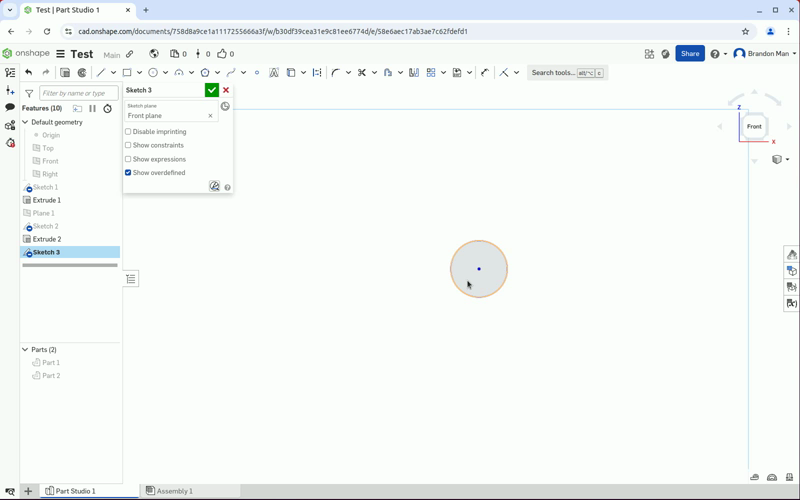
scroll(-6)
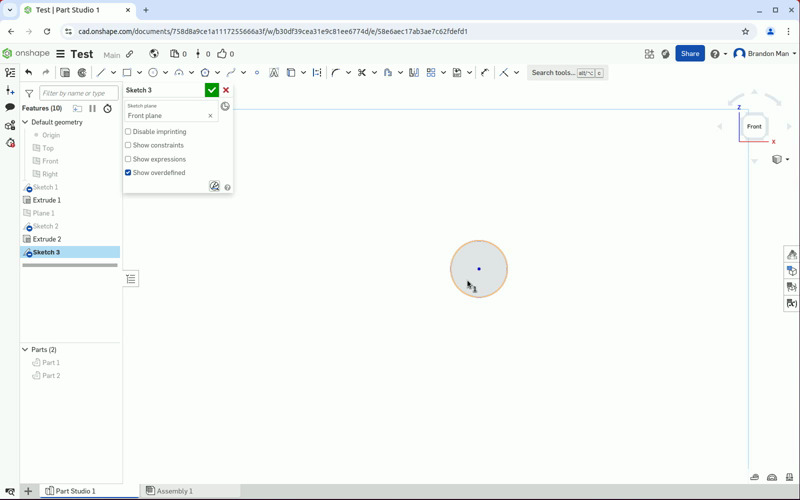
scroll(-6)
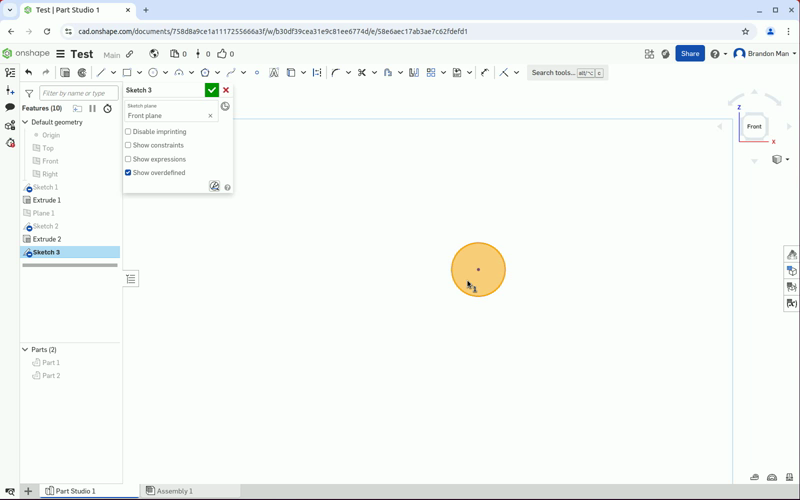
scroll(-6)
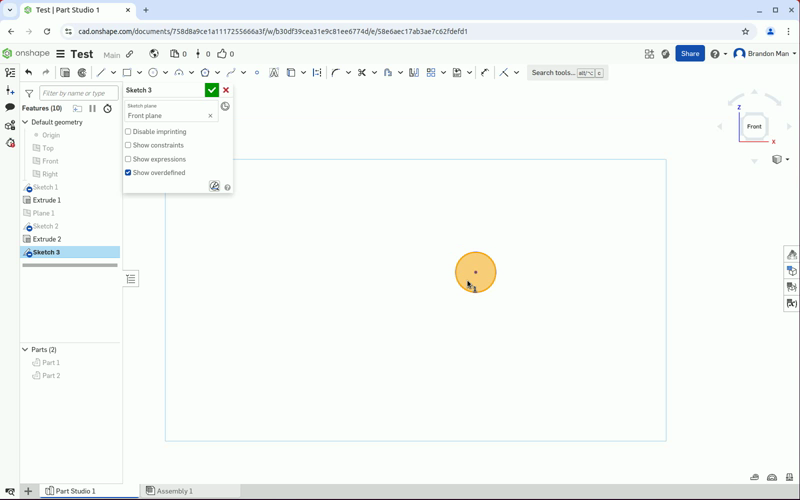
scroll(-6)
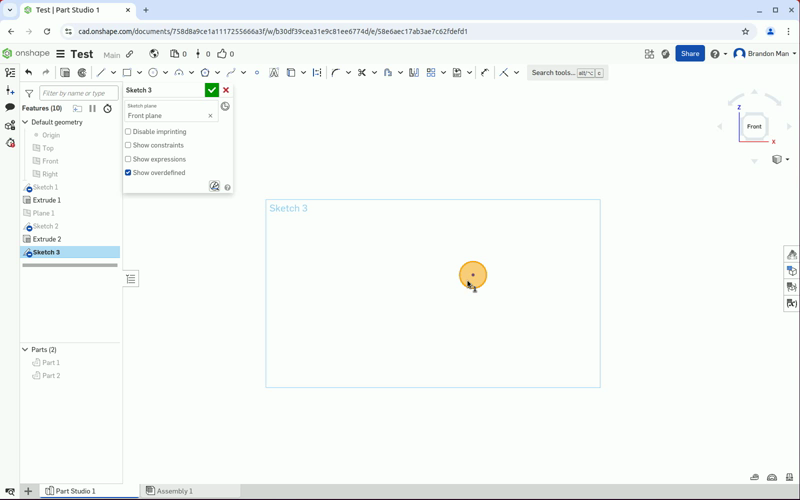
scroll(-6)
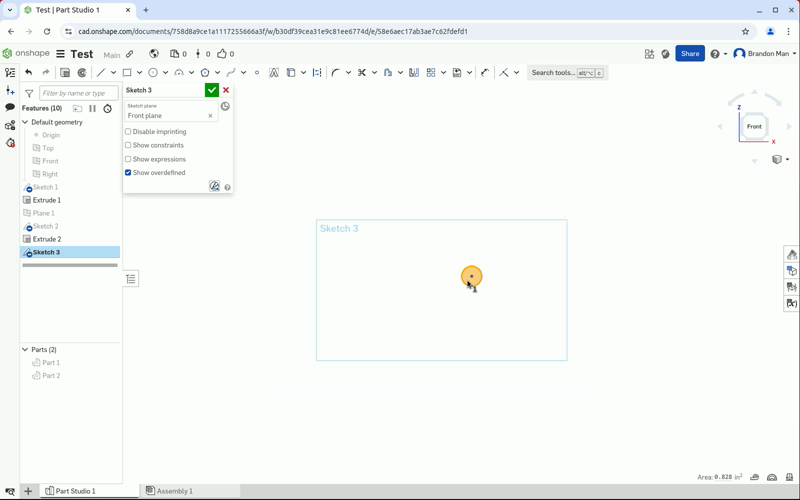
scroll(-6)
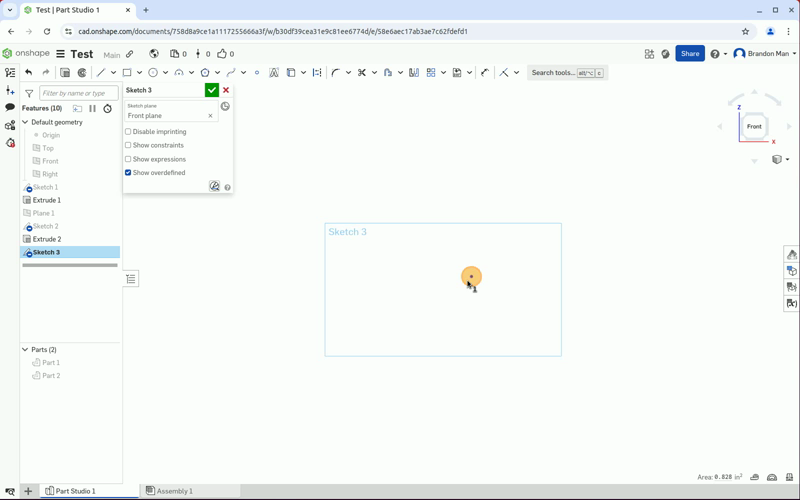
scroll(-6)
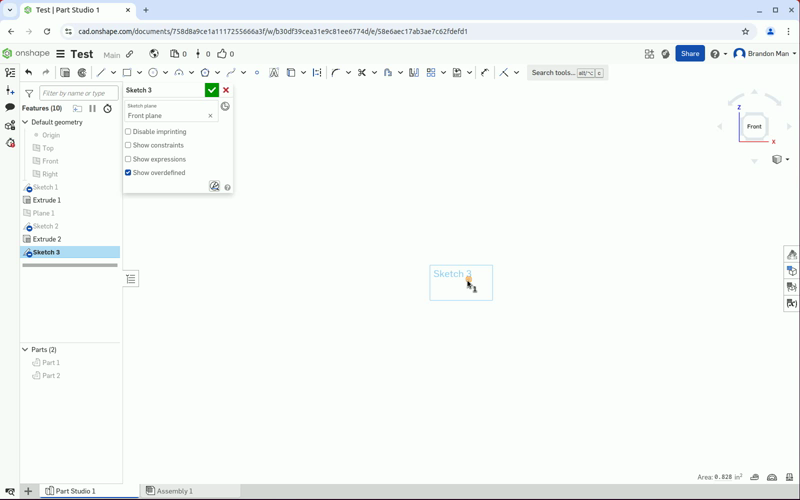
mouse_move(73, 352)
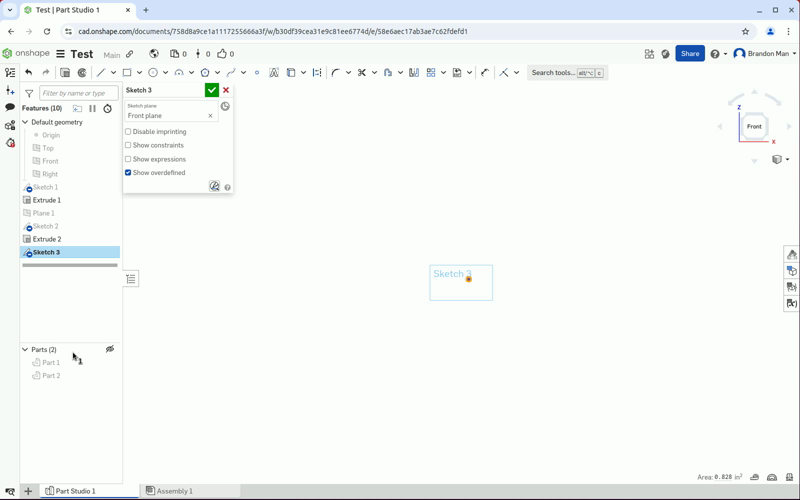
key(shift+y)
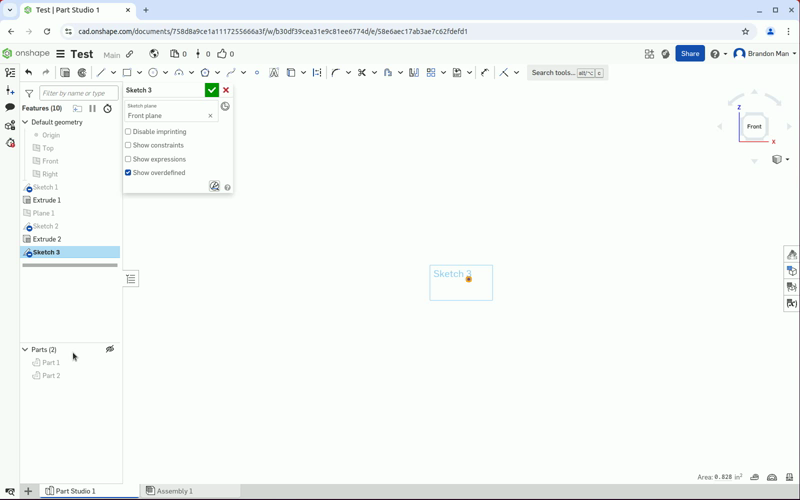
key(shift+e)
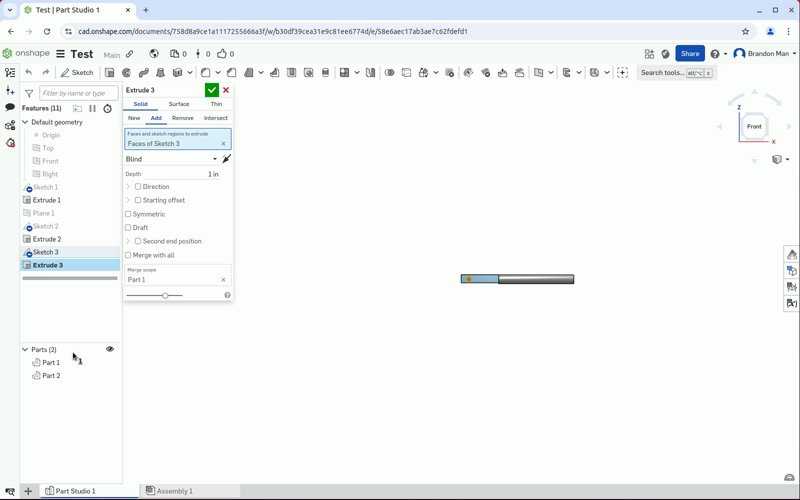
mouse_move(143, 106)
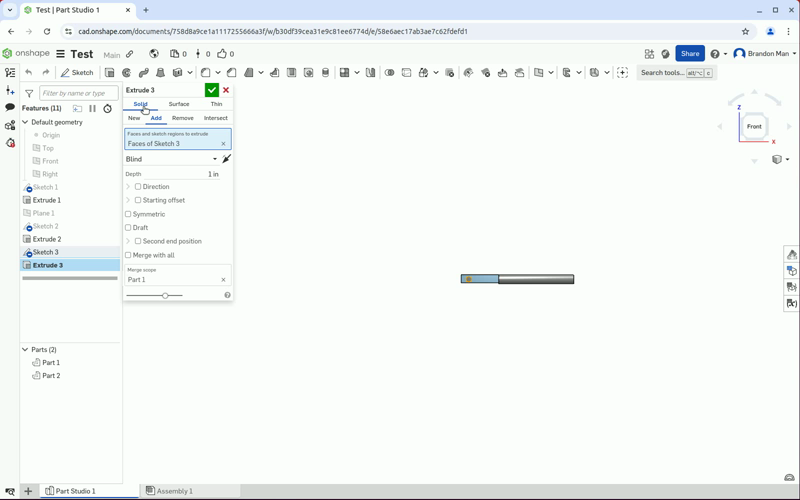
click(143, 106)
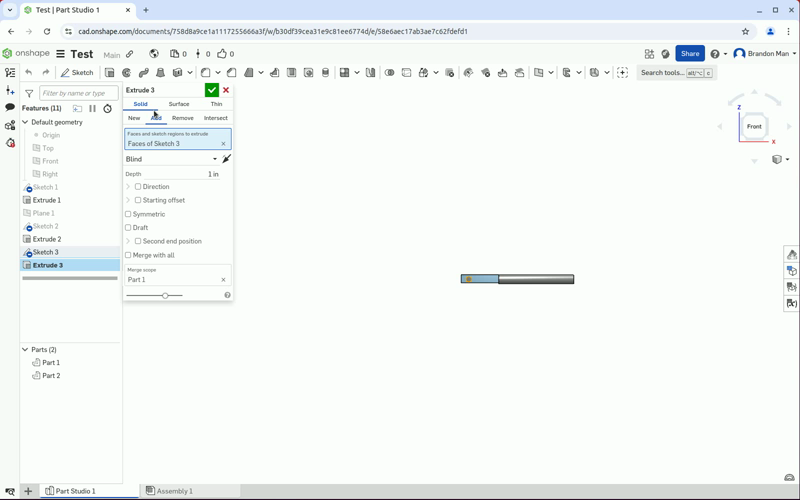
mouse_move(186, 120)
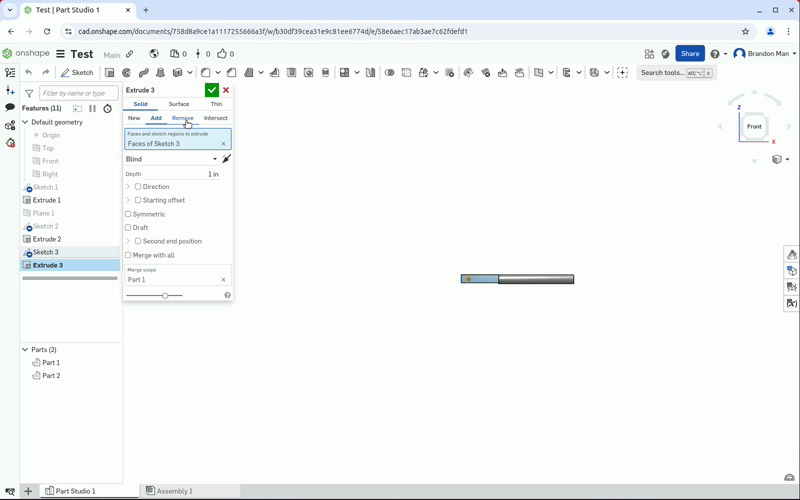
click(186, 120)
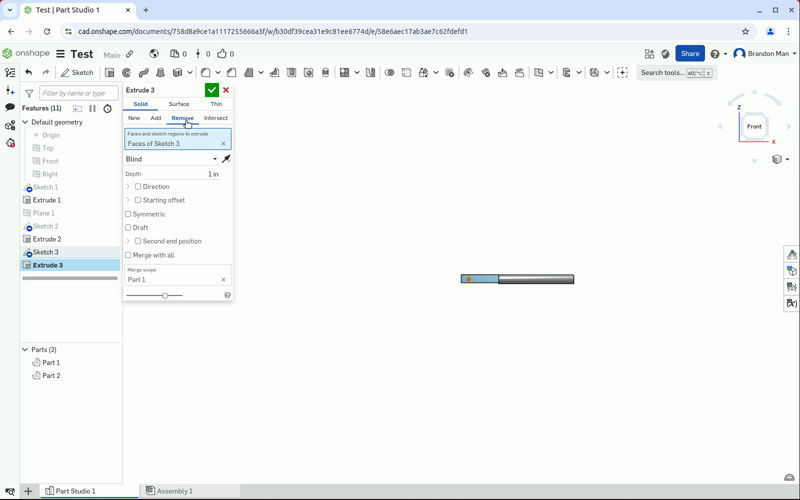
key(tab, 4)
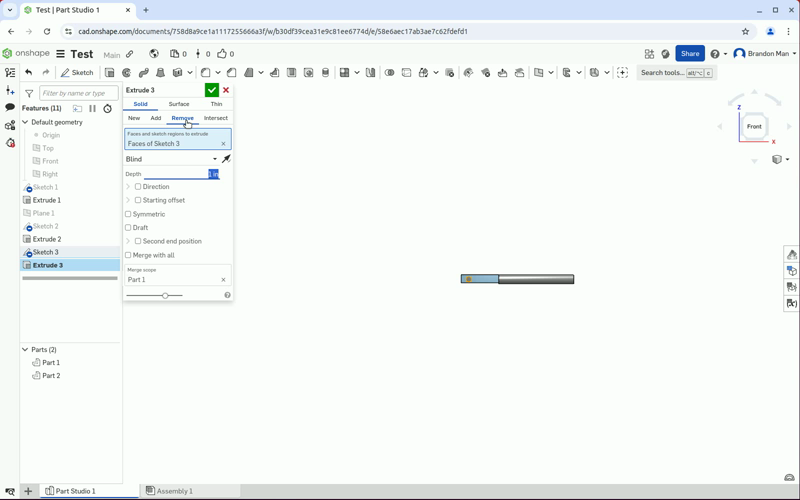
text(7.703)
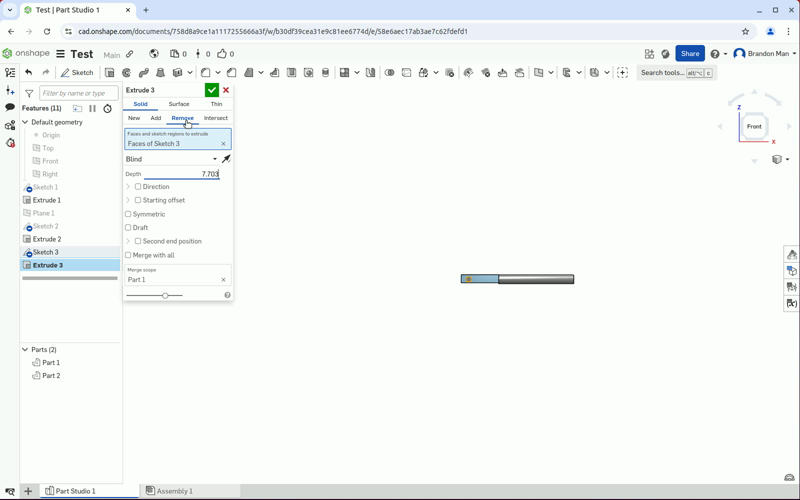
key(tab, 6)
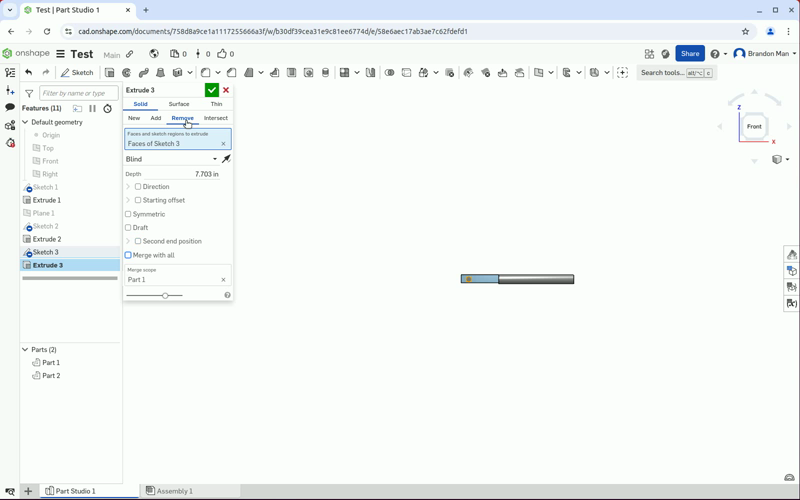
key(space)
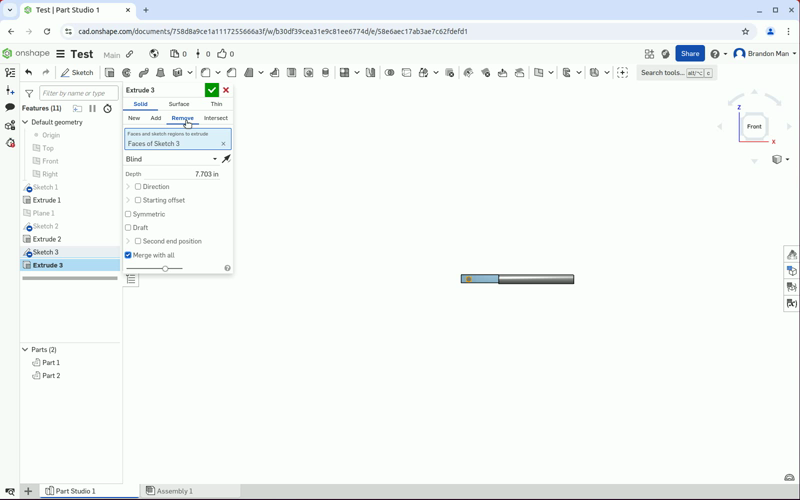
key(enter)
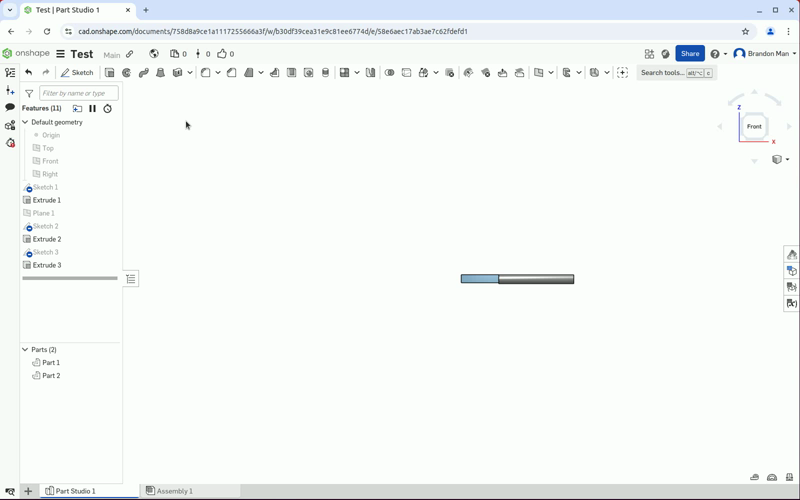
key(shift+h)
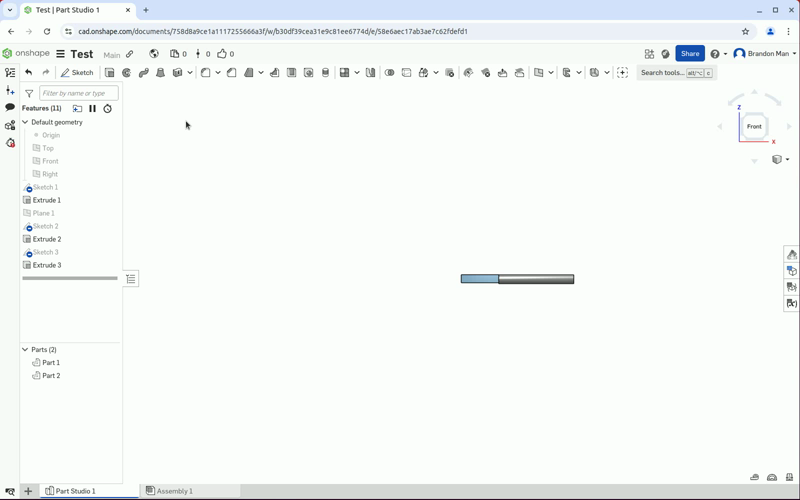
key(shift+h)
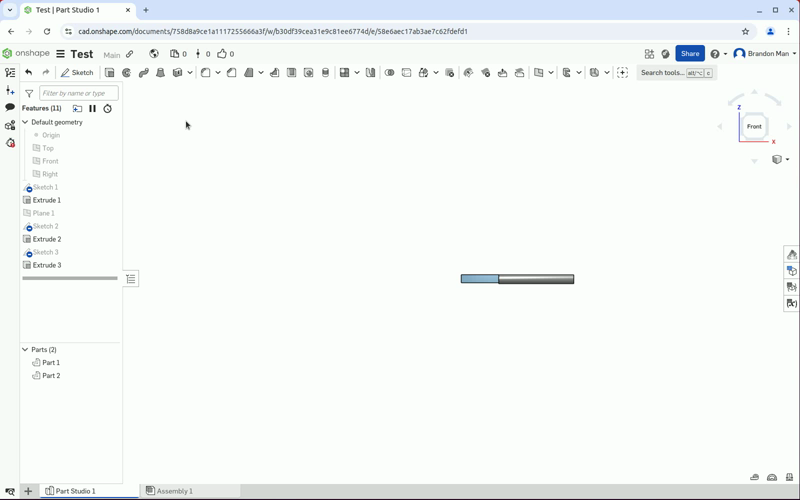
mouse_move(73, 189)
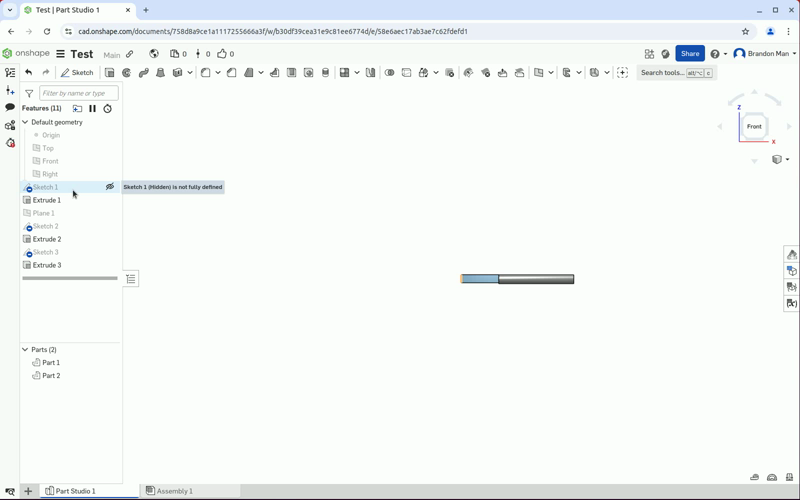
click(73, 189)
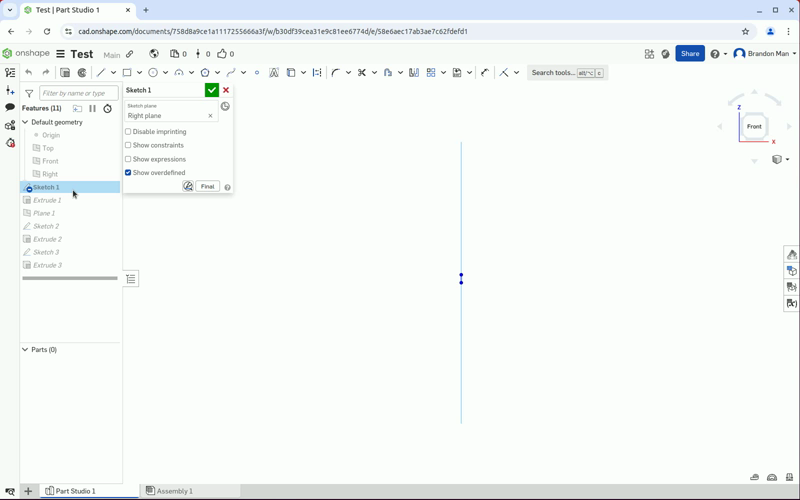
mouse_move(229, 92)
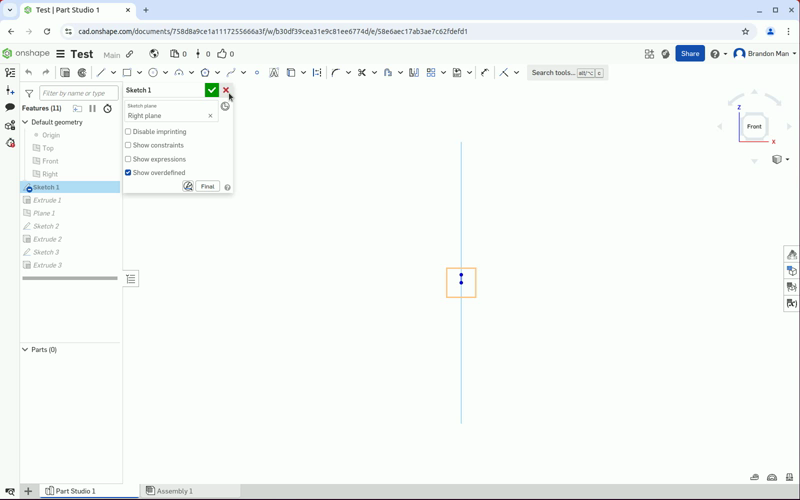
click(229, 92)
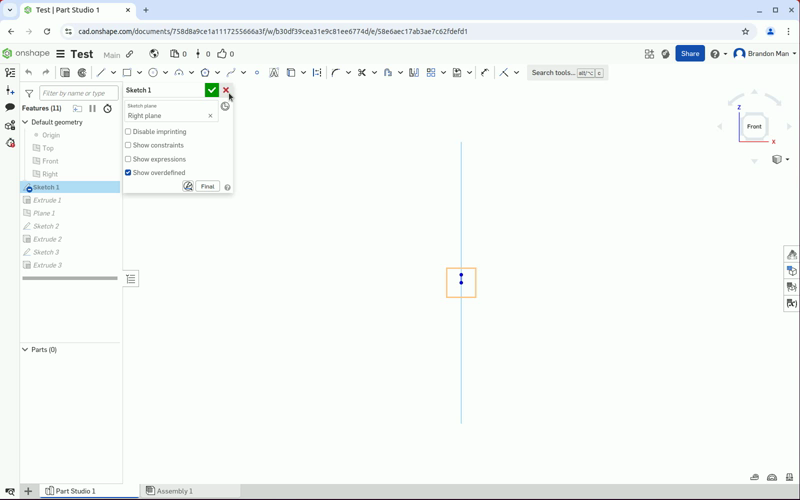
key(shift+s)
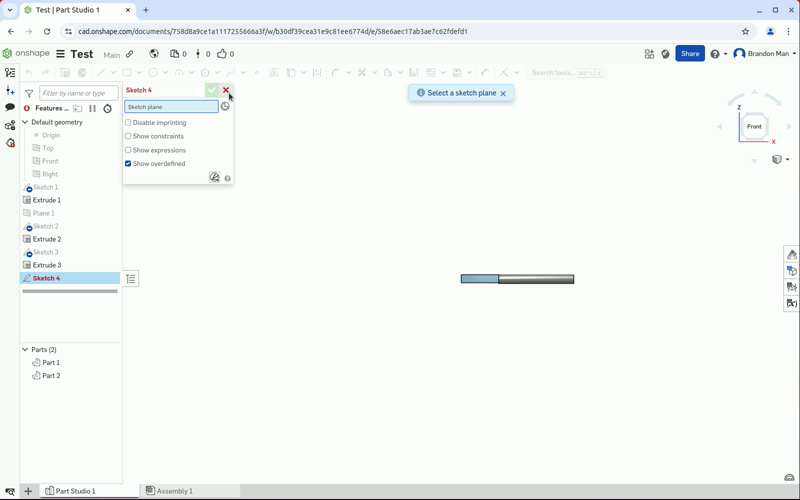
mouse_move(73, 163)
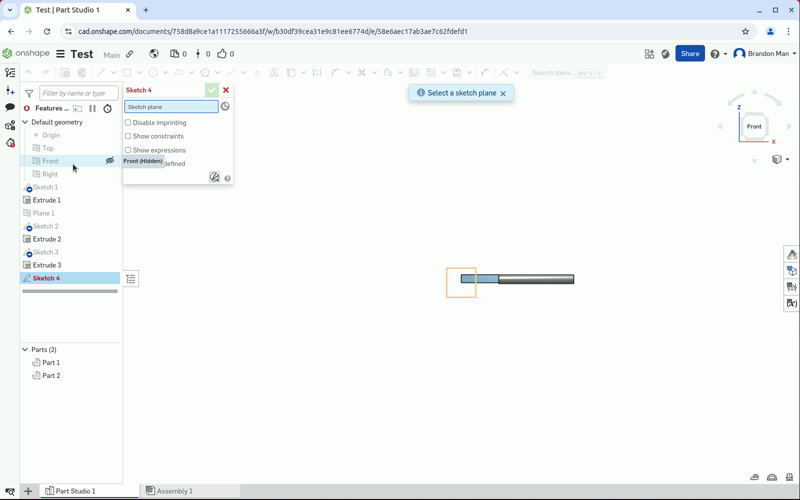
click(73, 163)
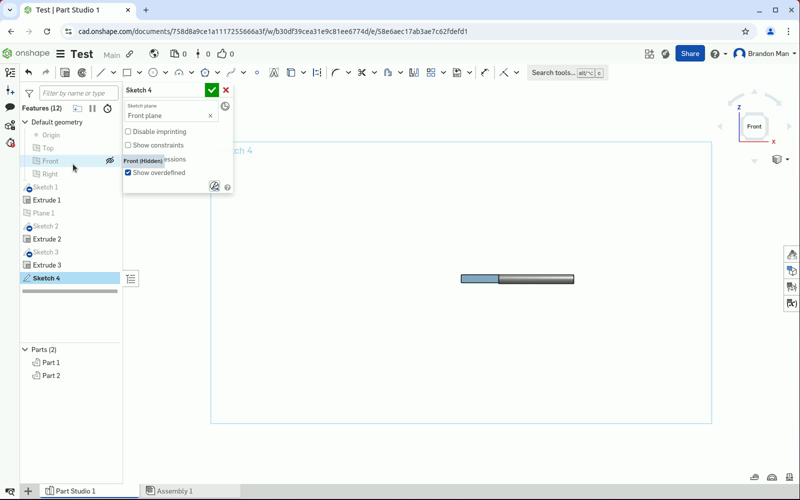
mouse_move(73, 352)
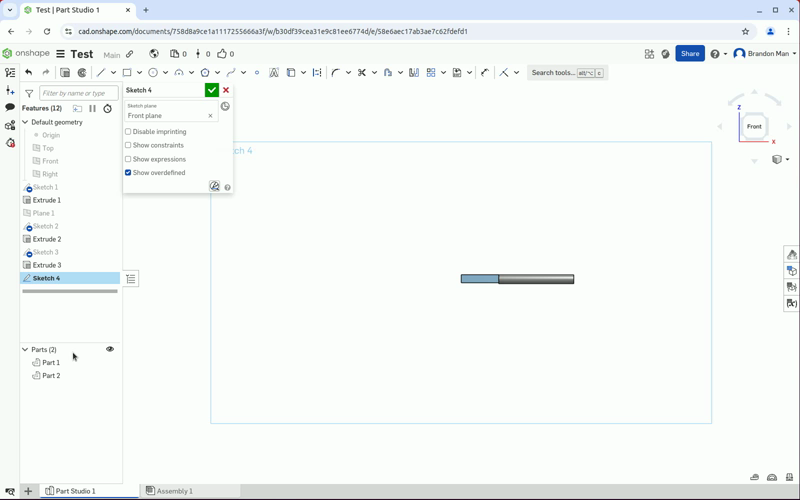
key(y)
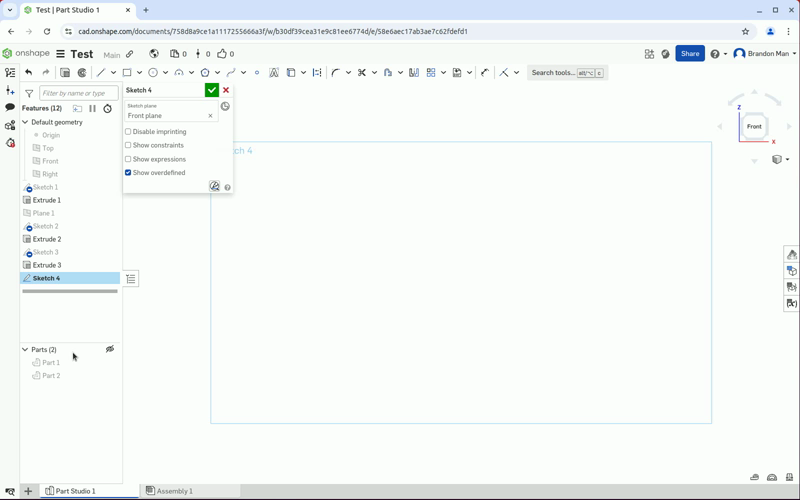
key(c)
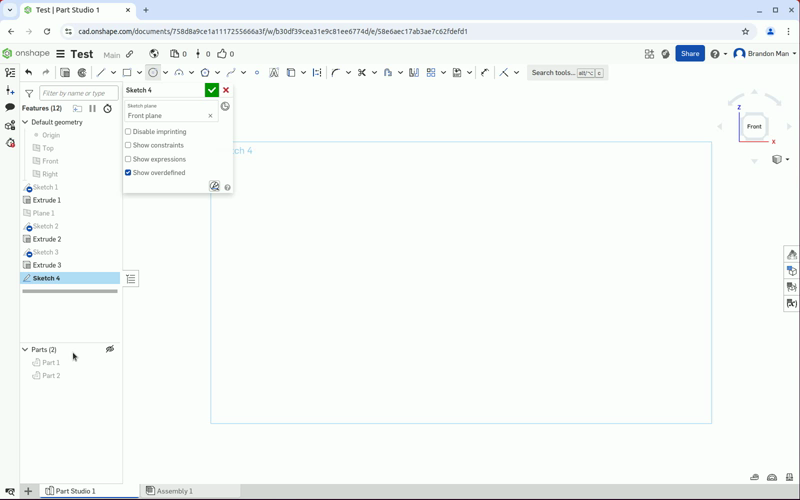
key_down(shift)
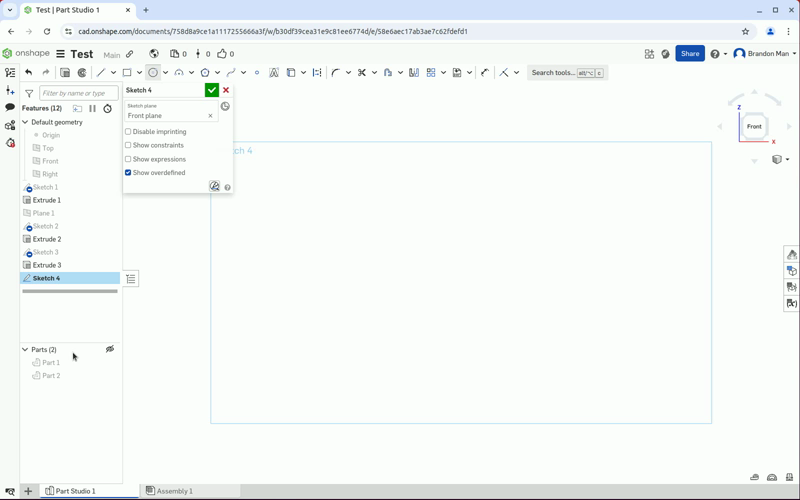
mouse_move(491, 279)
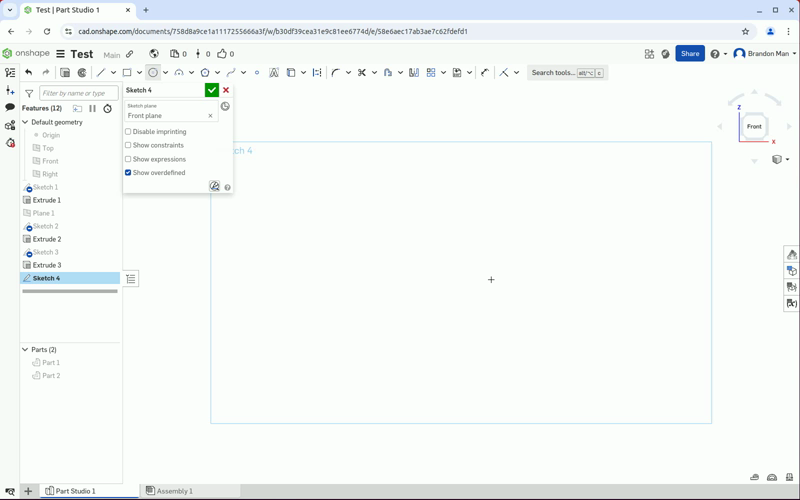
click(491, 279)
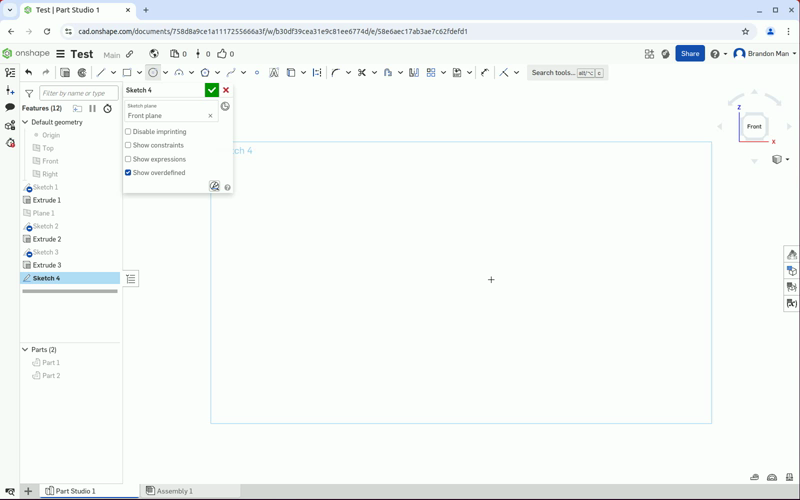
key_up(shift)
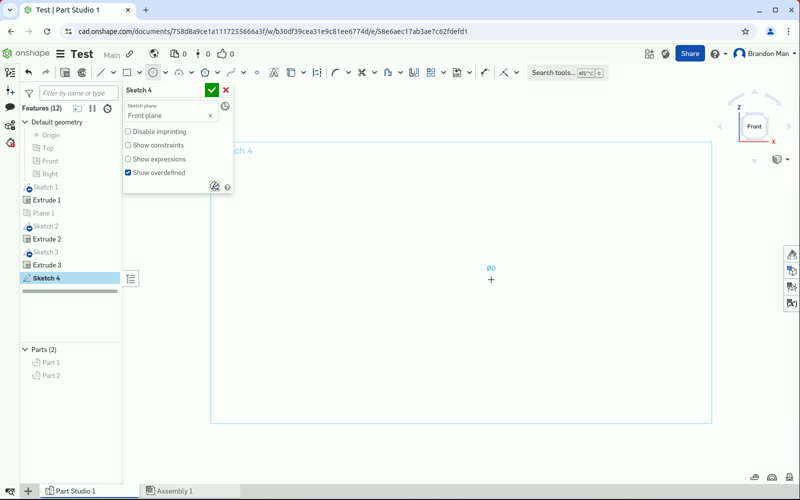
mouse_move(493, 279)
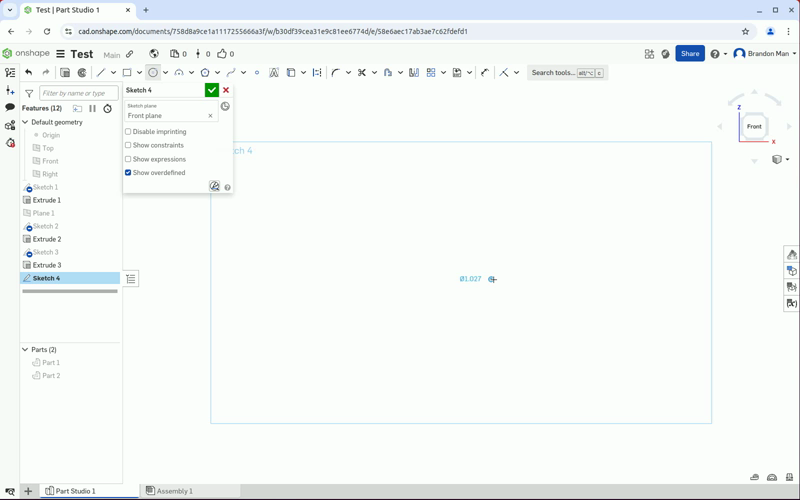
scroll(6)
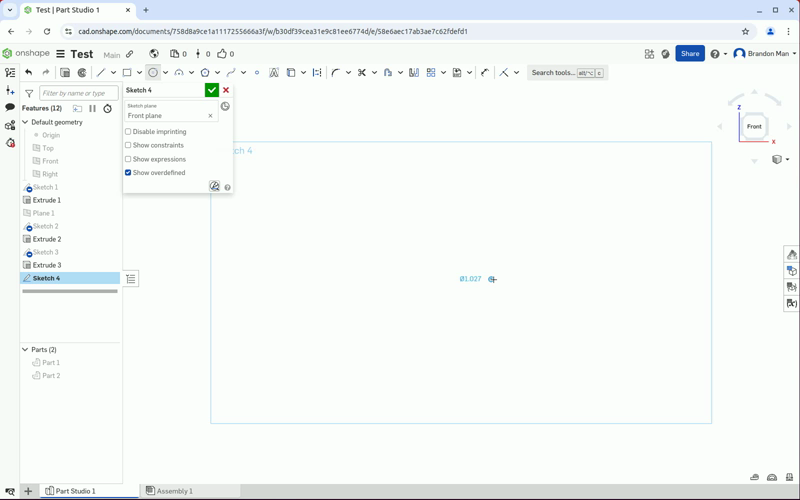
scroll(6)
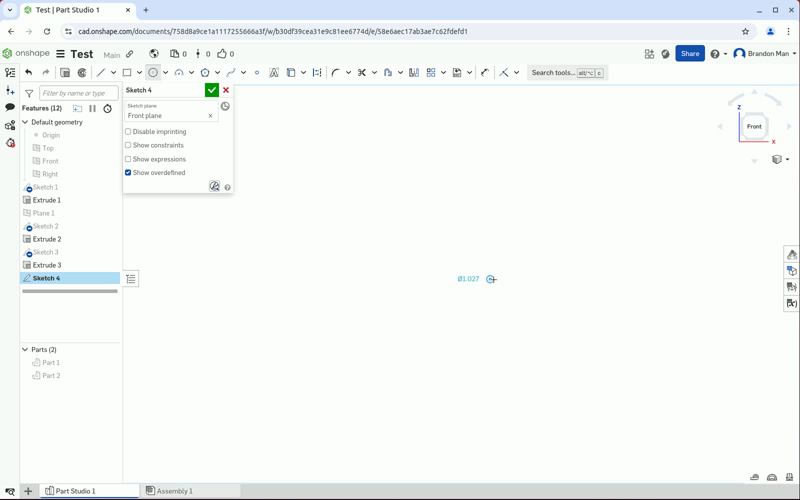
scroll(6)
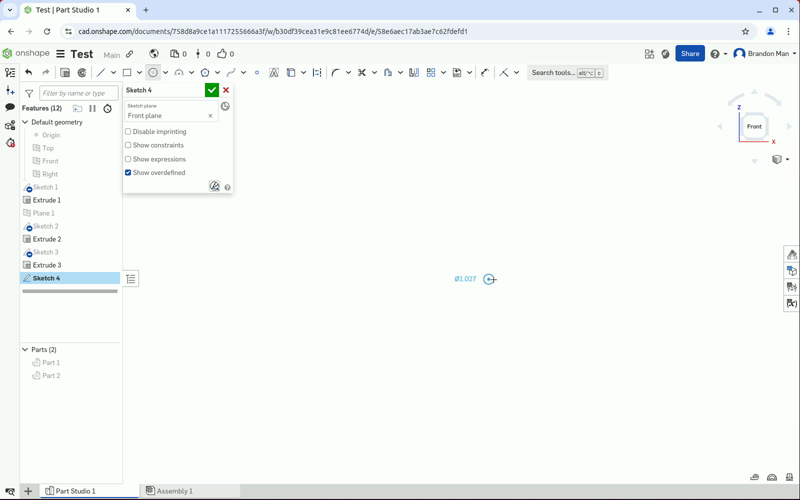
scroll(6)
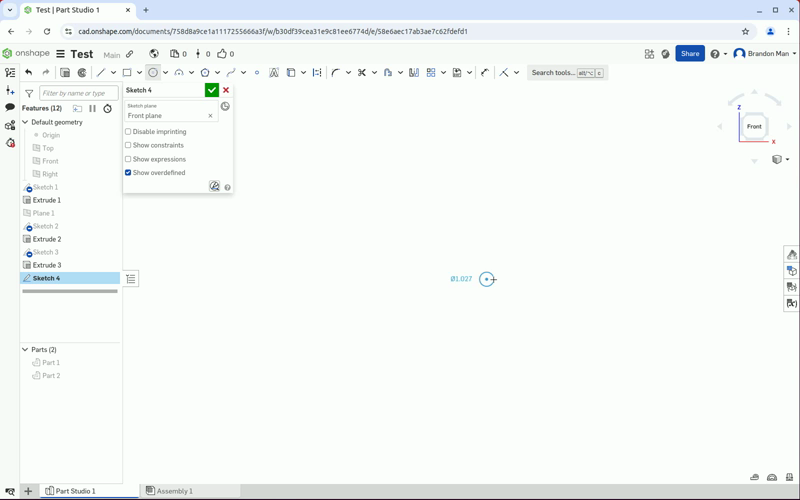
scroll(6)
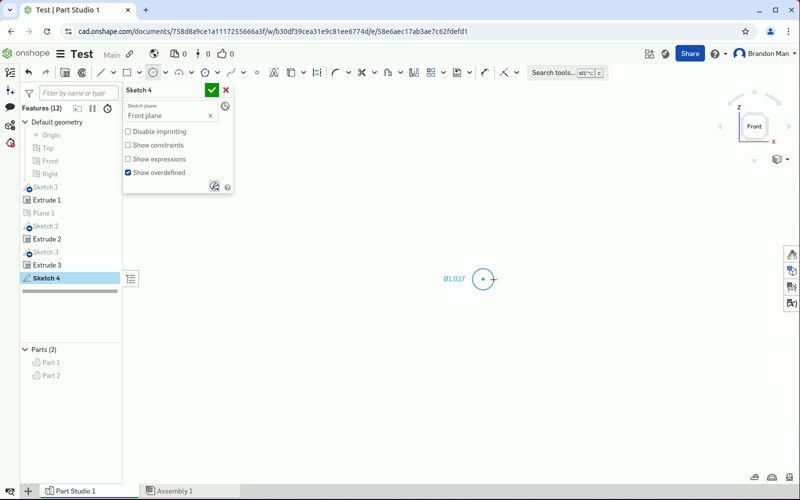
scroll(6)
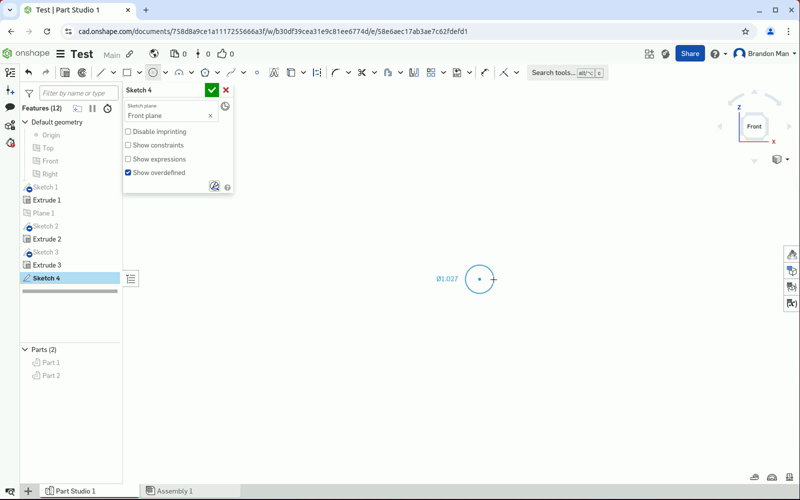
scroll(6)
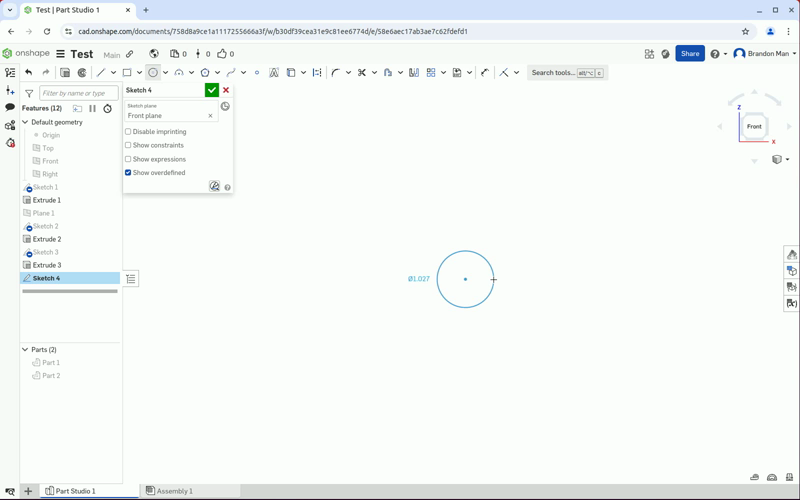
click(493, 279)
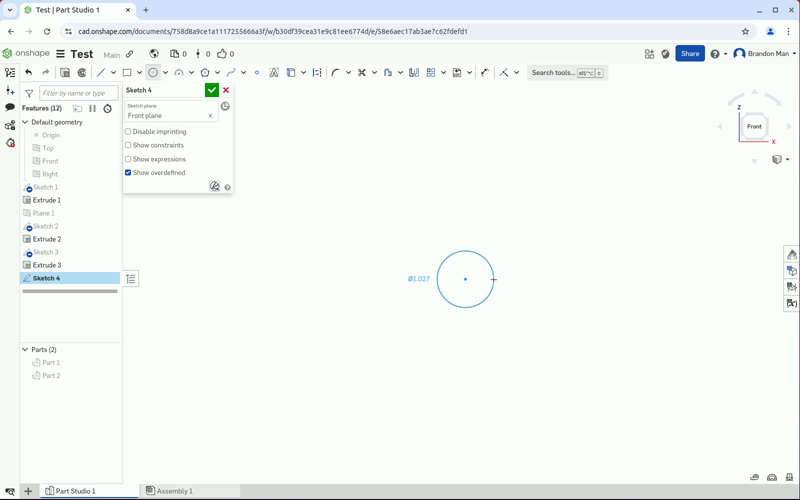
scroll(-6)
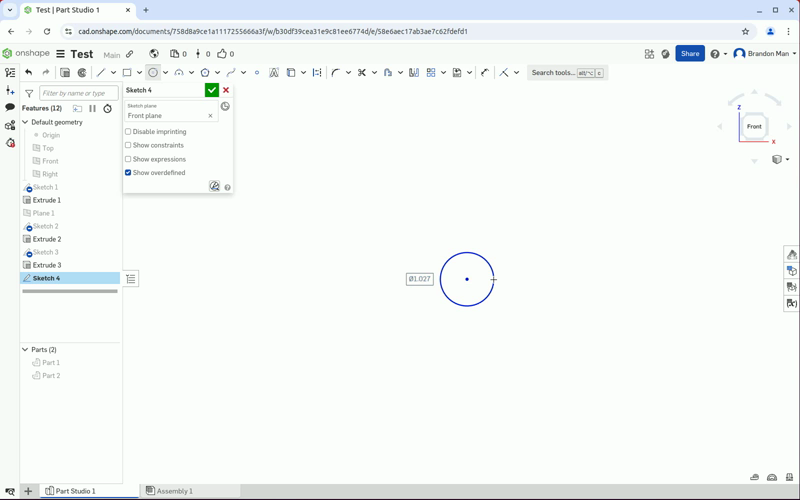
scroll(-6)
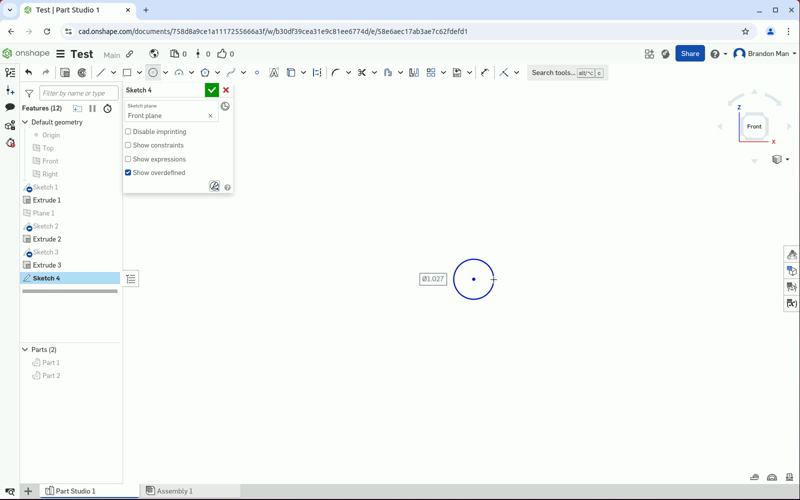
scroll(-6)
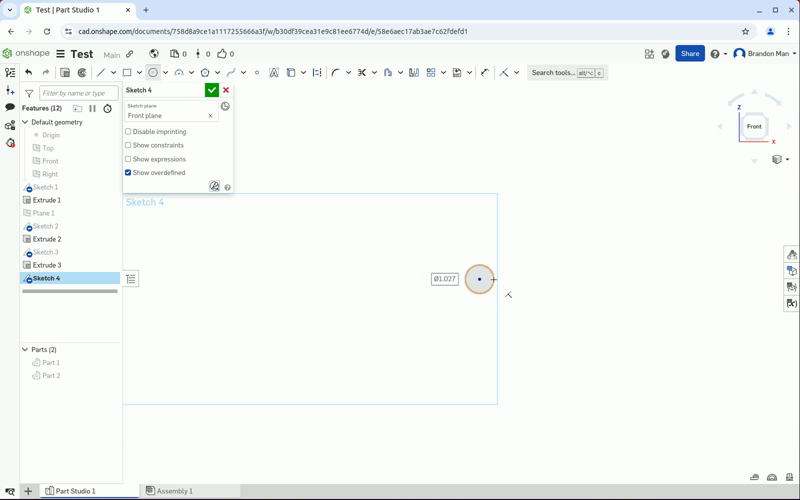
scroll(-6)
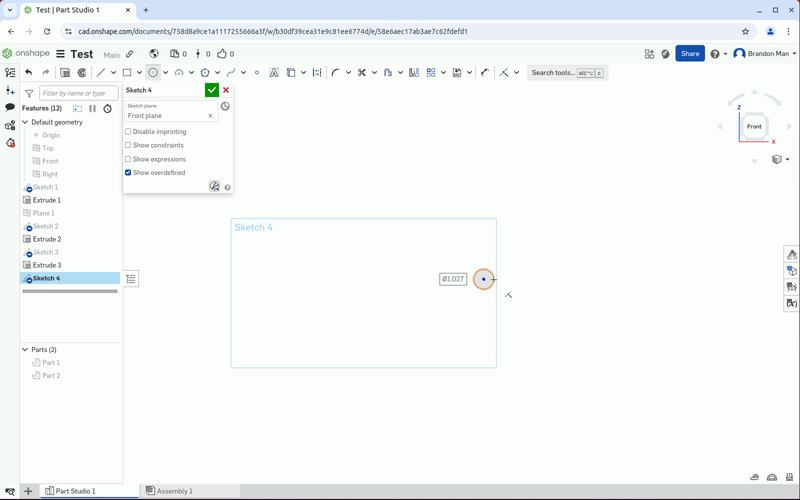
scroll(-6)
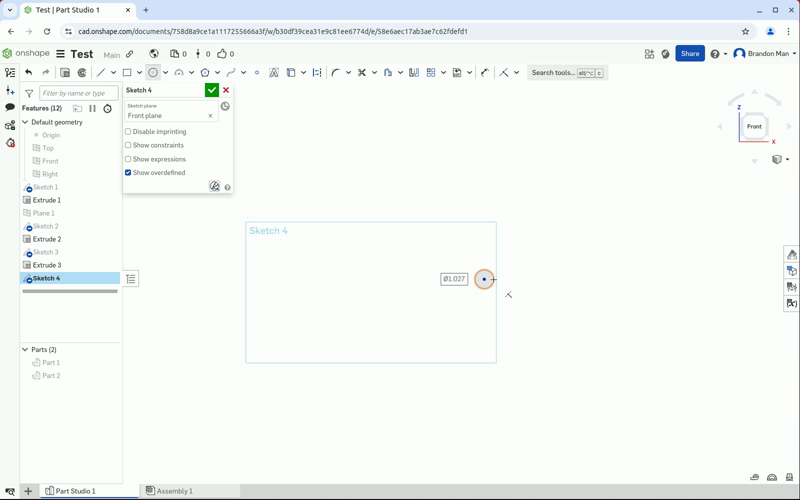
scroll(-6)
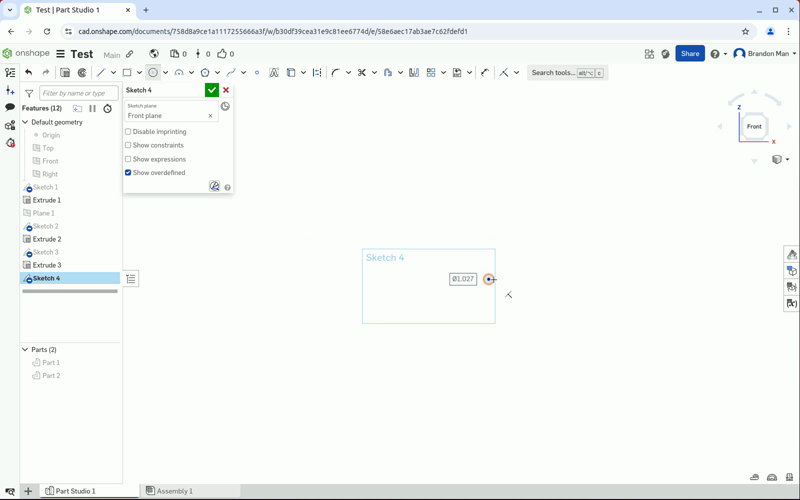
scroll(-6)
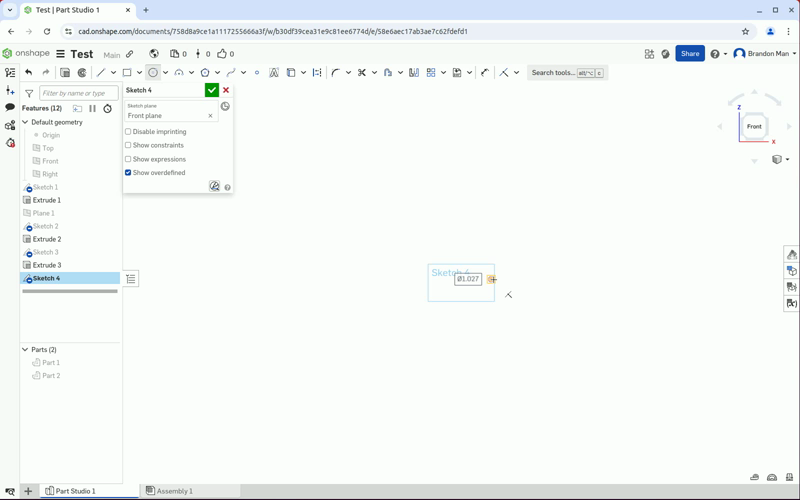
key(esc)
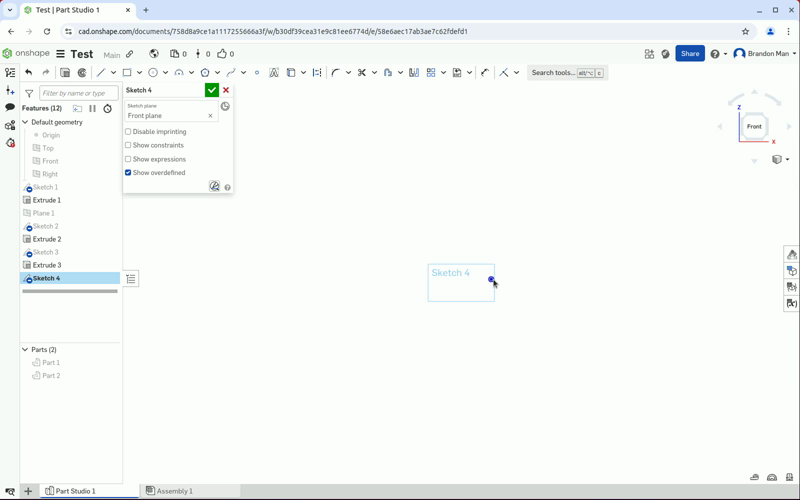
mouse_move(490, 279)
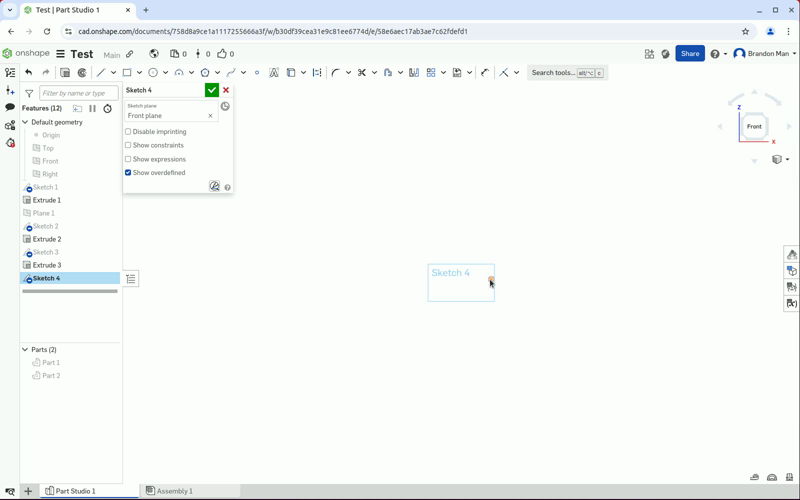
scroll(6)
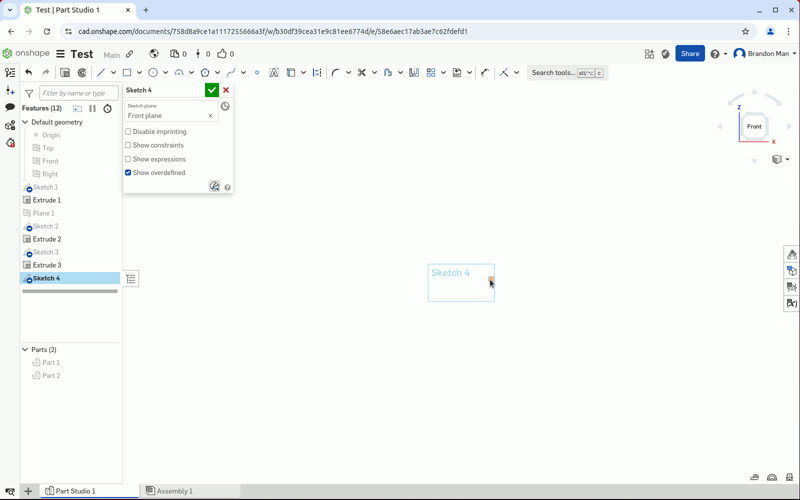
scroll(6)
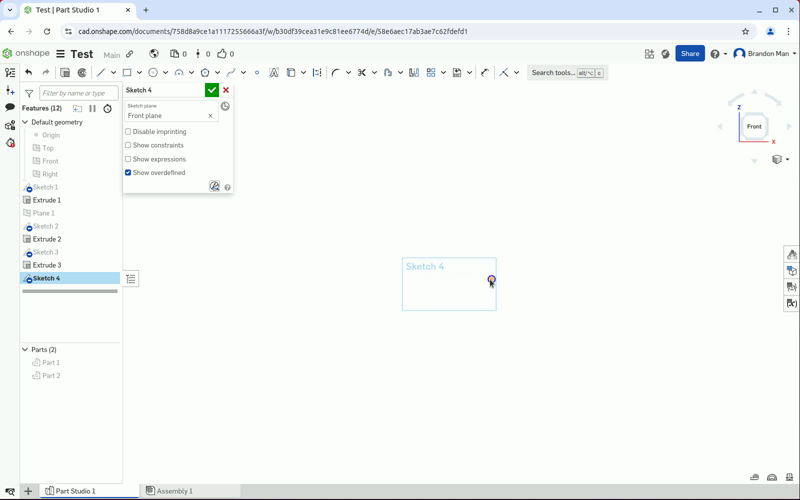
scroll(6)
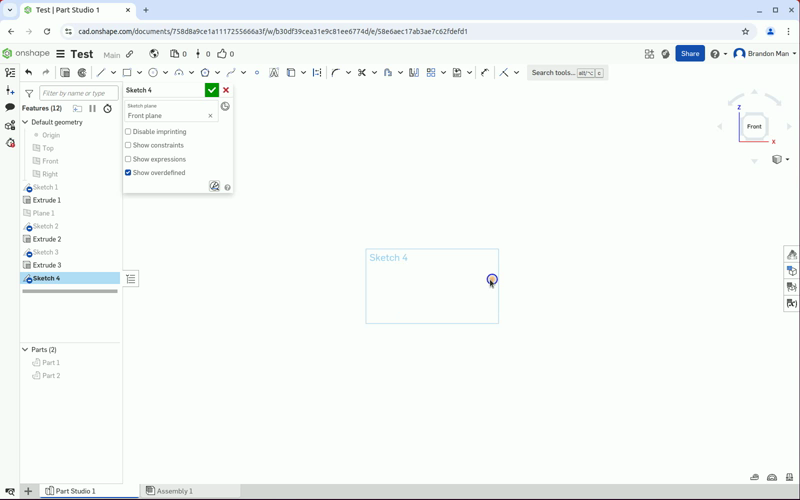
scroll(6)
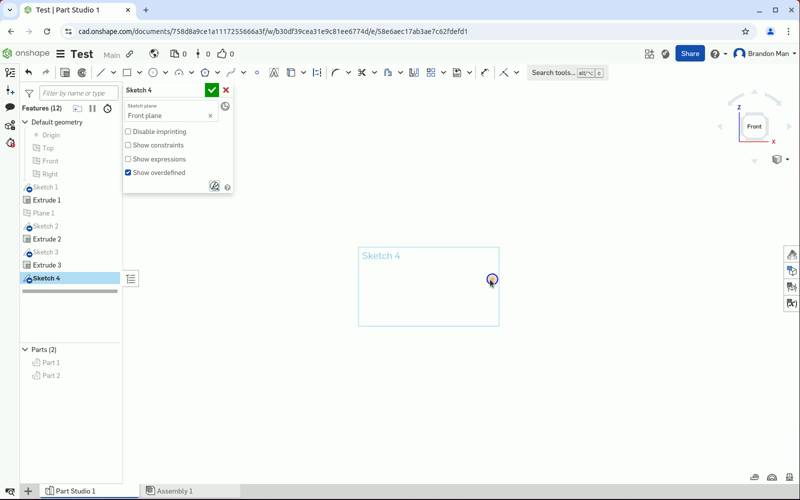
scroll(6)
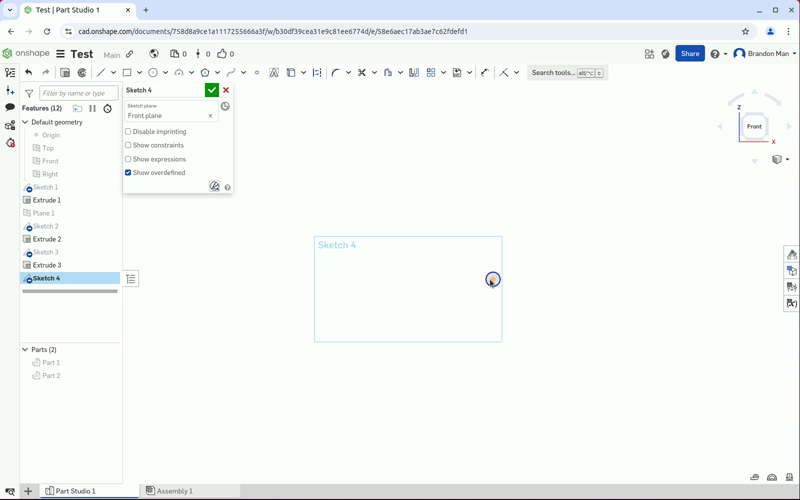
scroll(6)
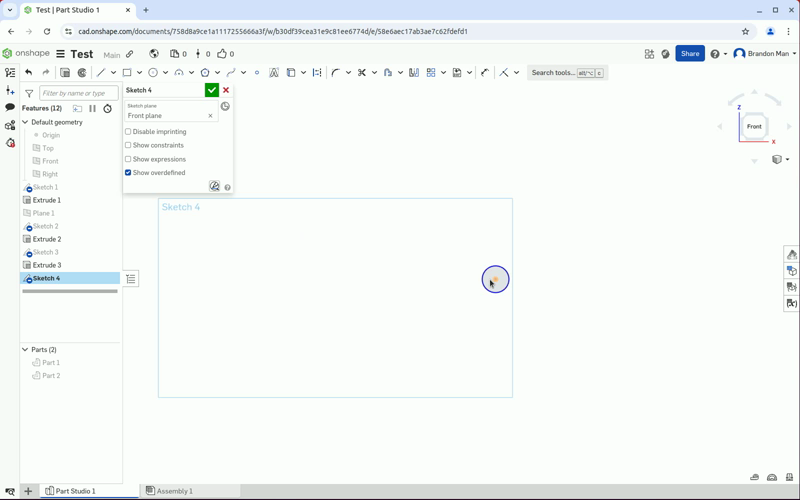
scroll(6)
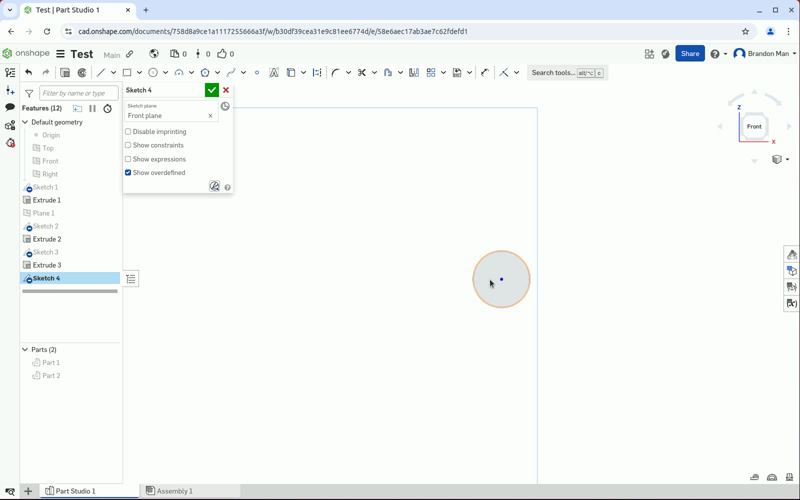
click(490, 279)
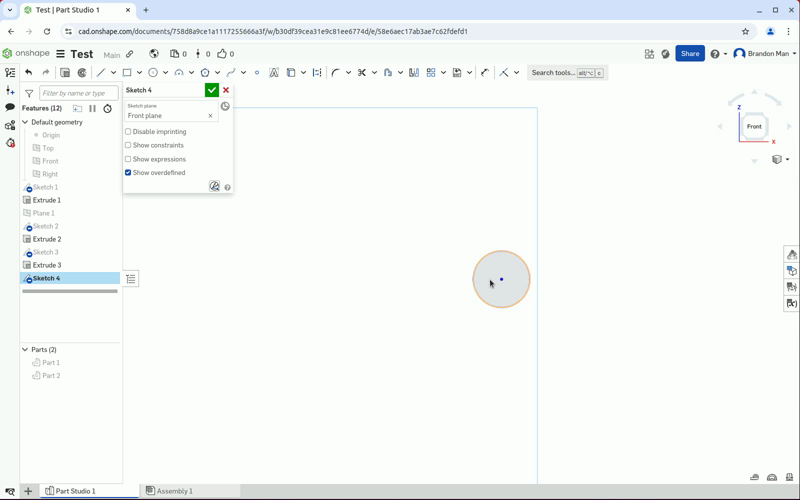
scroll(-6)
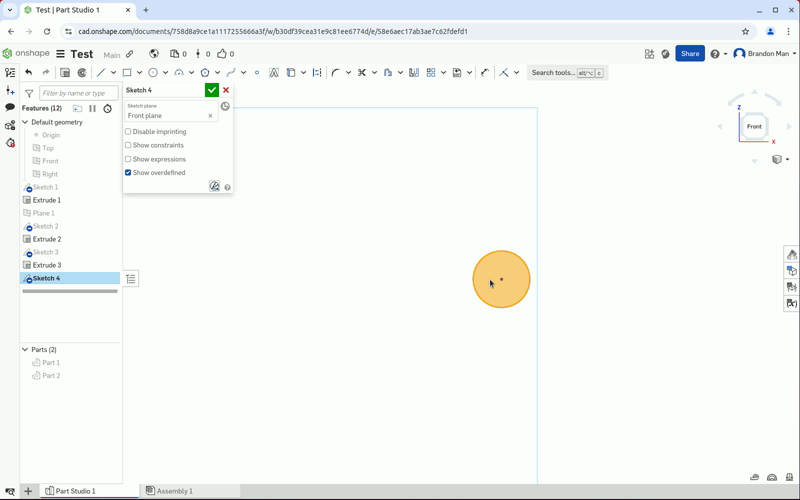
scroll(-6)
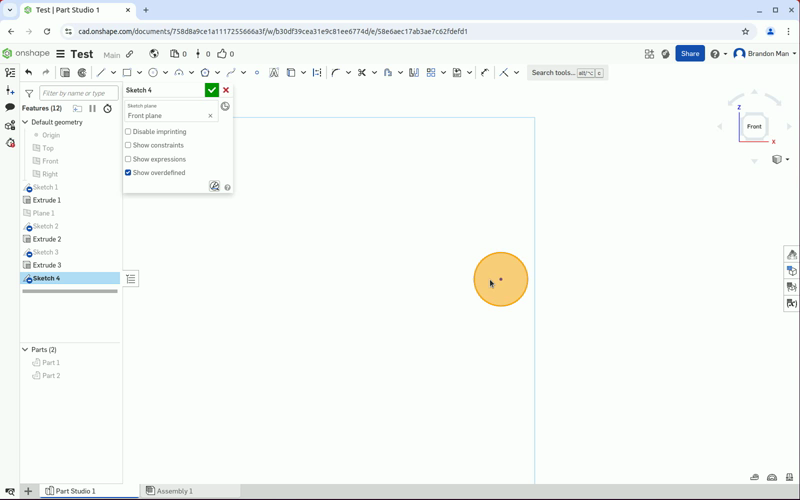
scroll(-6)
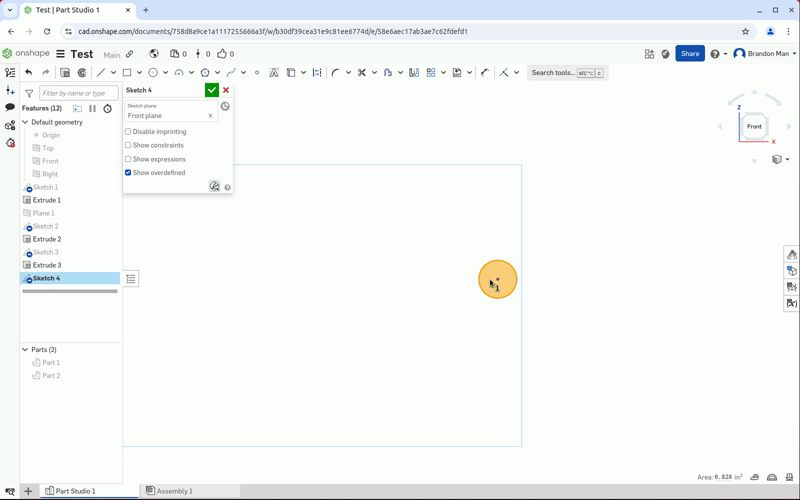
scroll(-6)
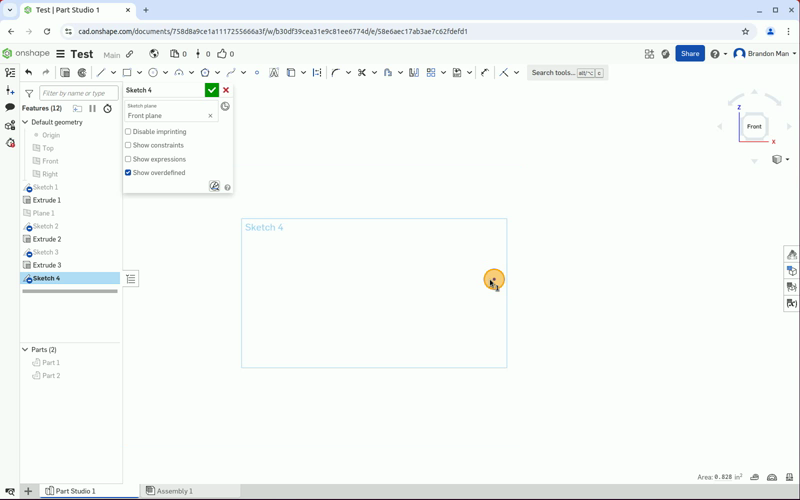
scroll(-6)
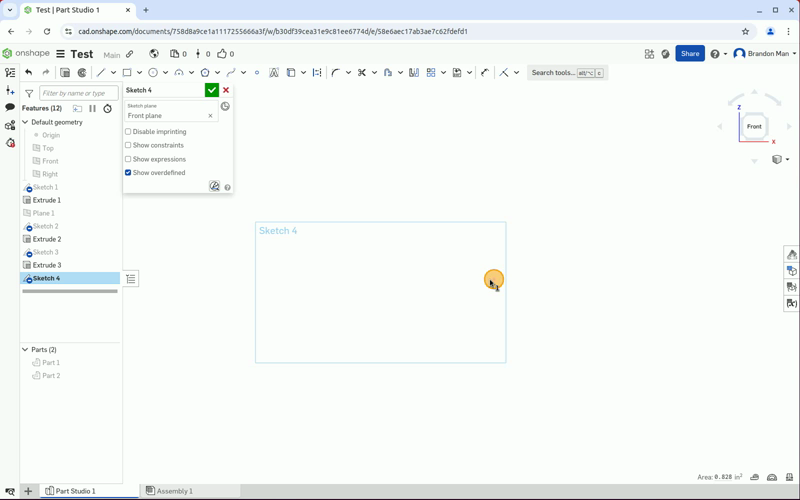
scroll(-6)
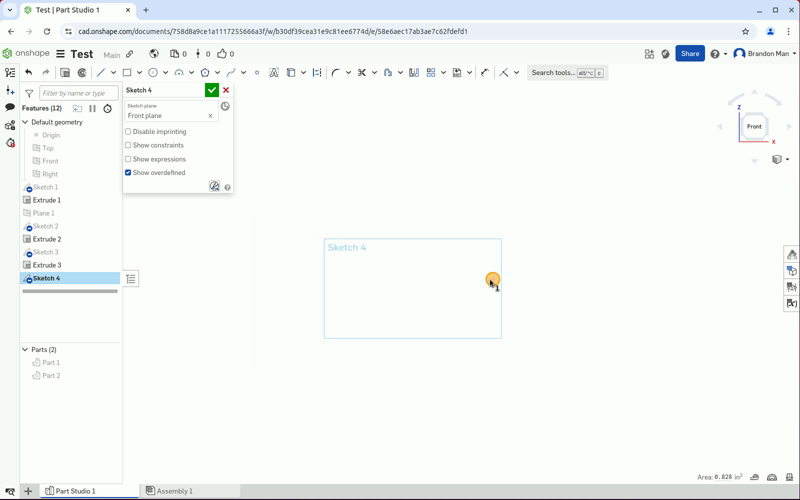
scroll(-6)
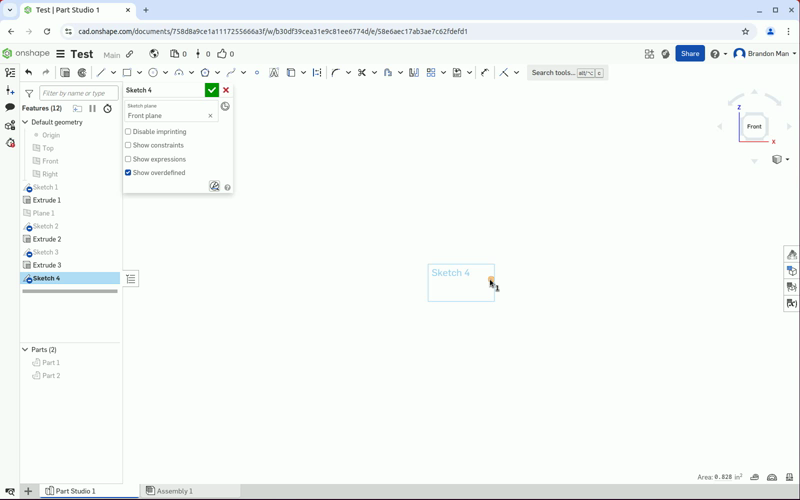
mouse_move(73, 352)
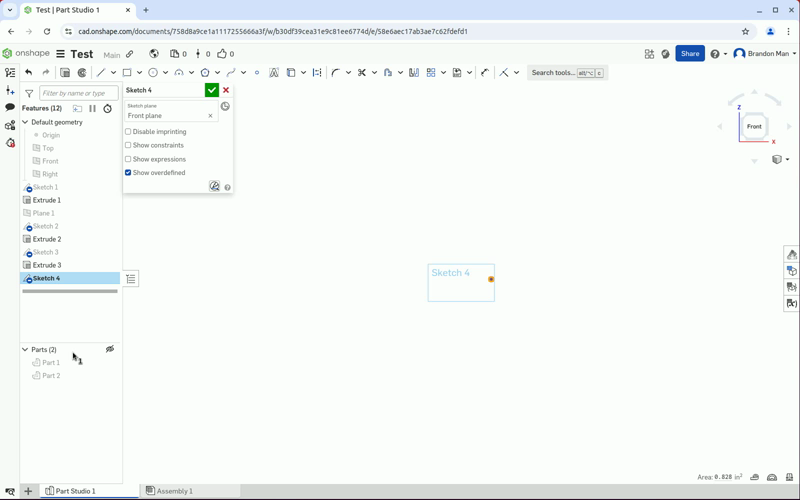
key(shift+y)
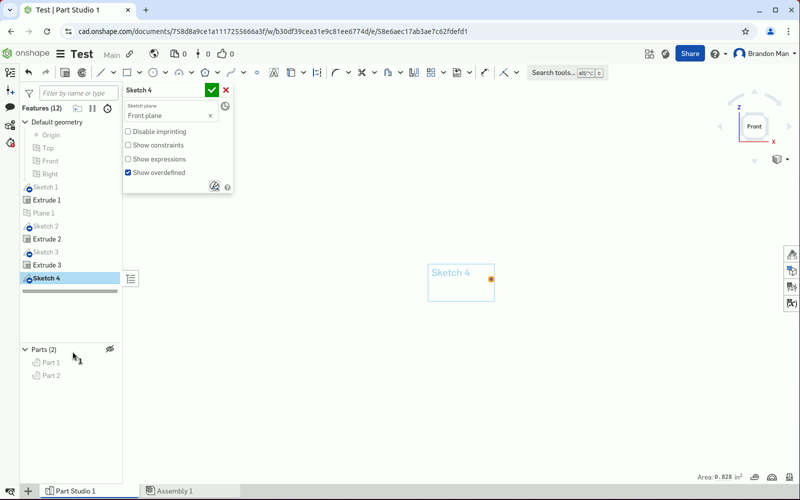
key(shift+e)
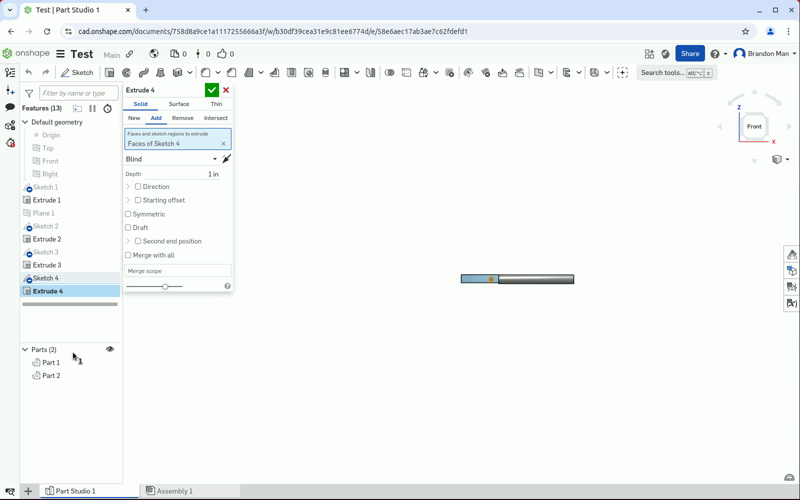
mouse_move(143, 106)
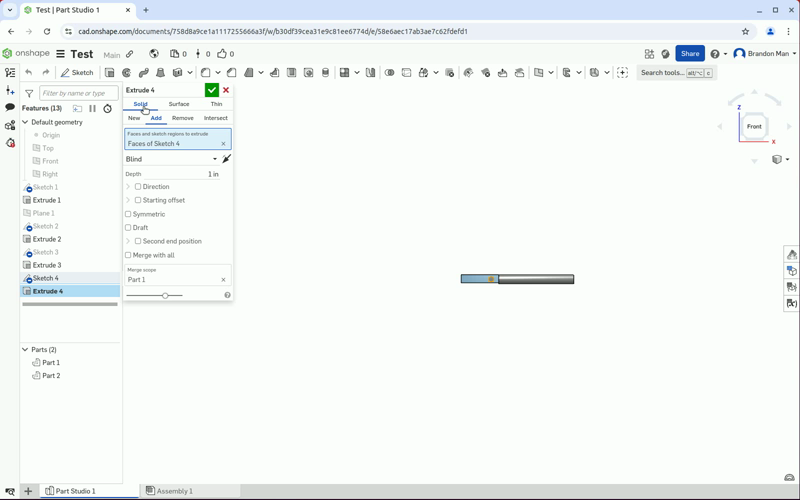
click(143, 106)
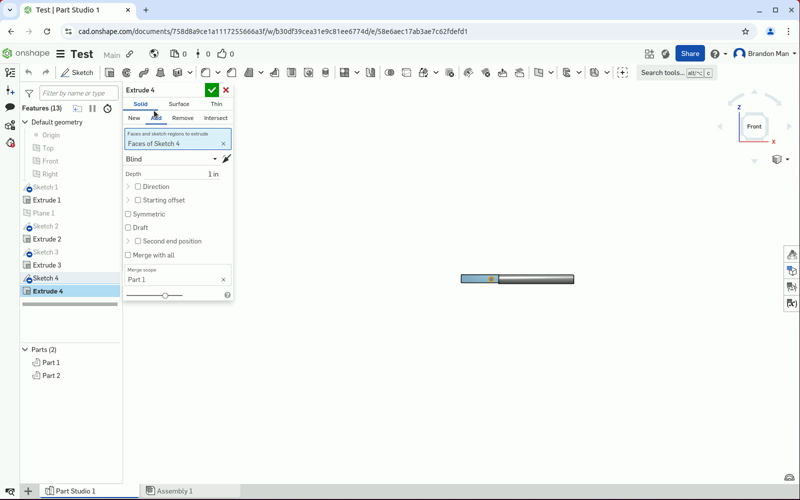
mouse_move(186, 120)
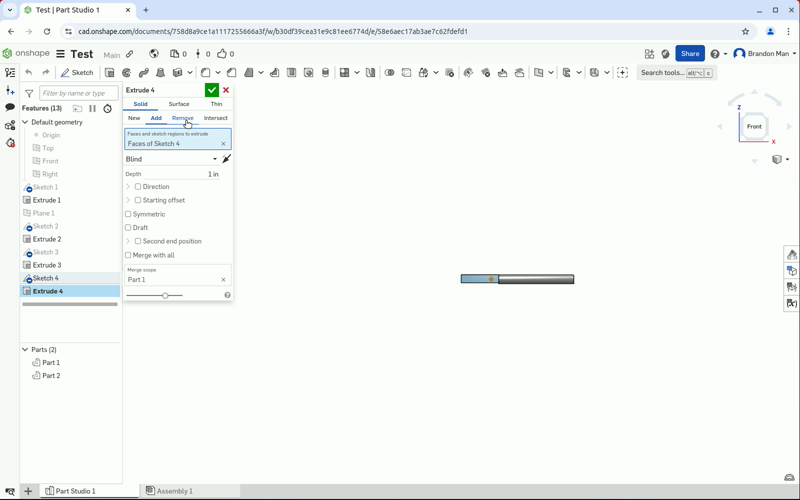
click(186, 120)
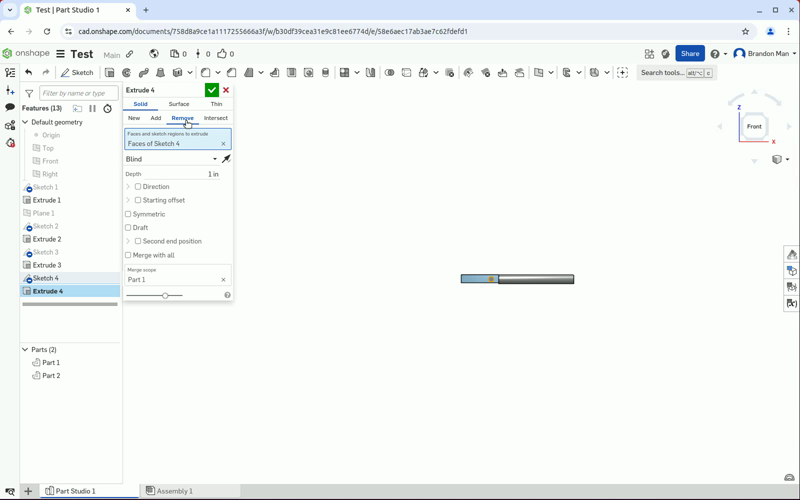
key(tab, 4)
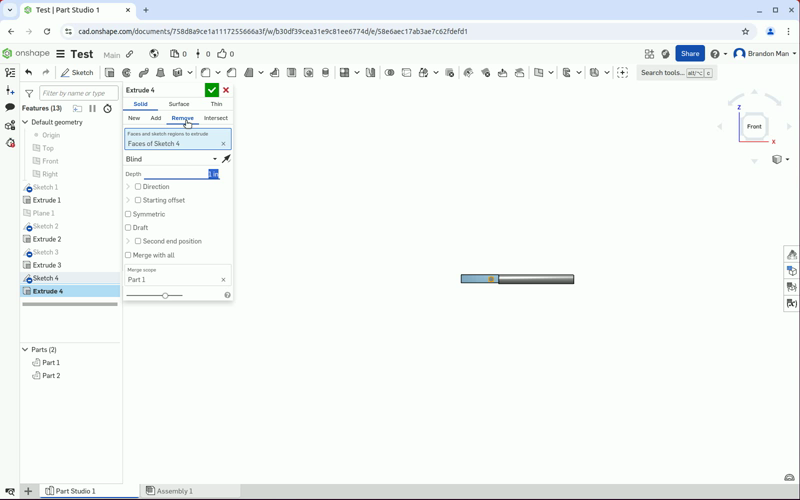
text(7.703)
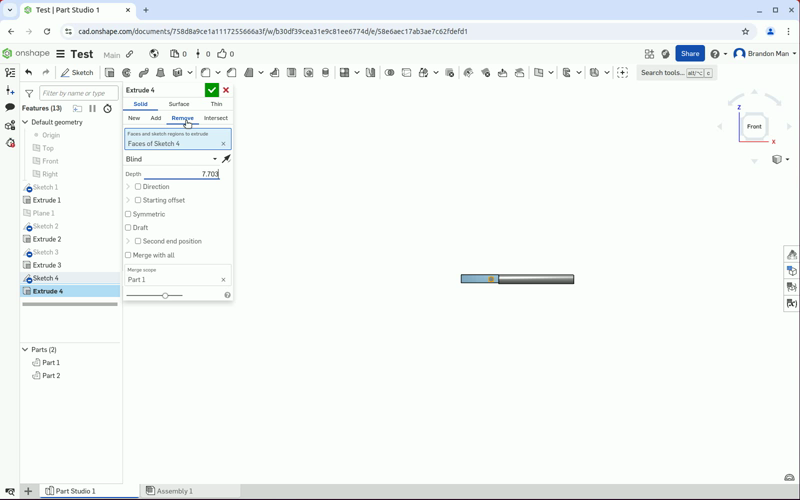
key(tab, 6)
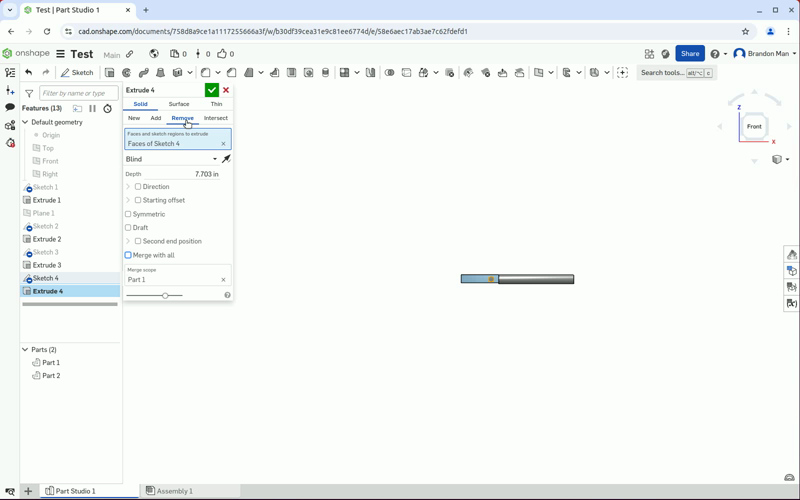
key(space)
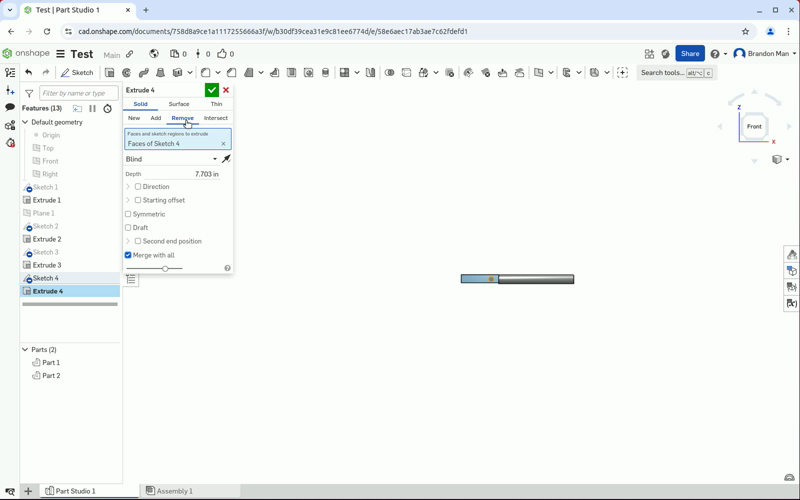
key(enter)
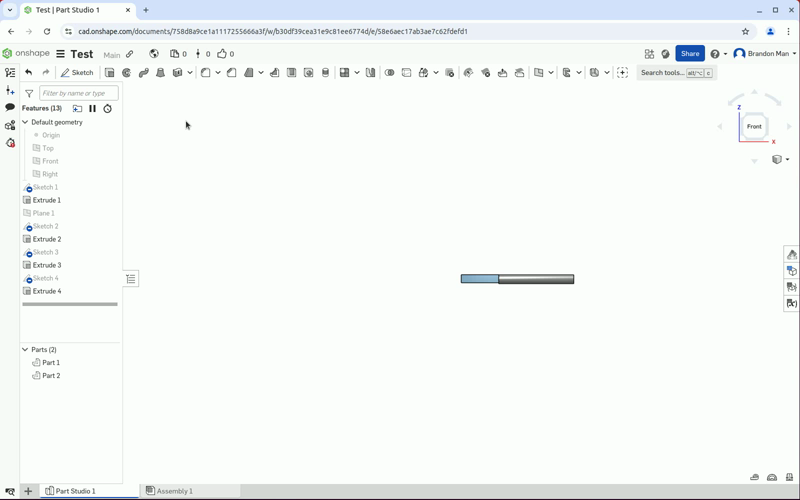
key(shift+h)
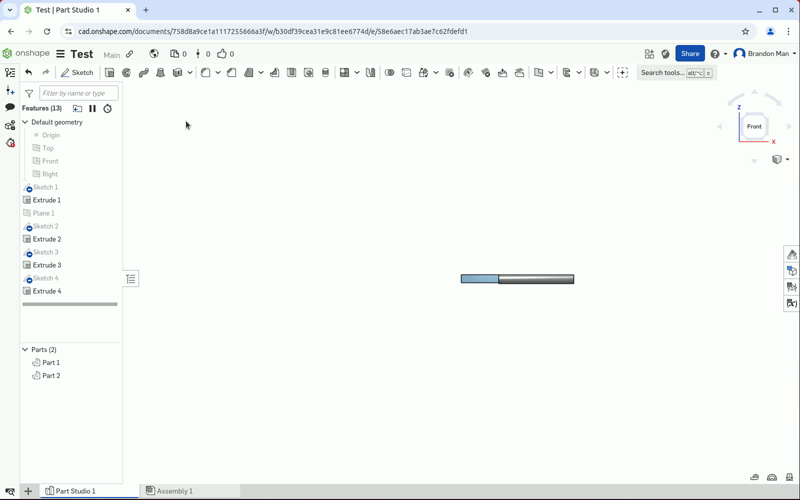
key(shift+h)
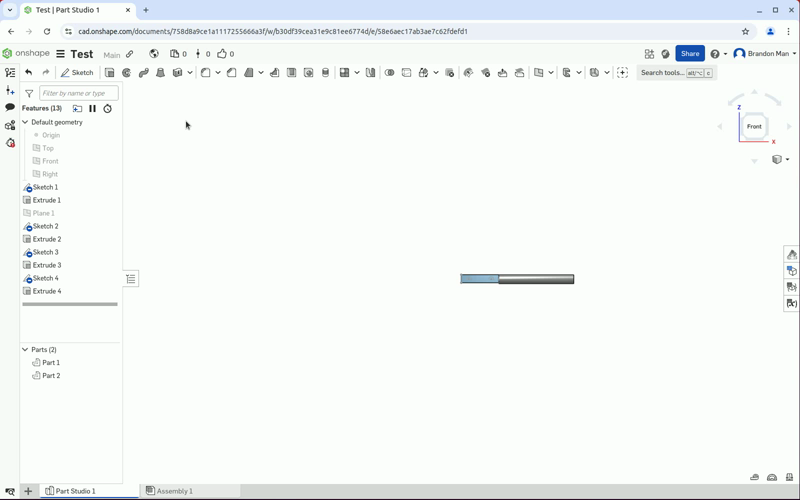
key(shift+7)
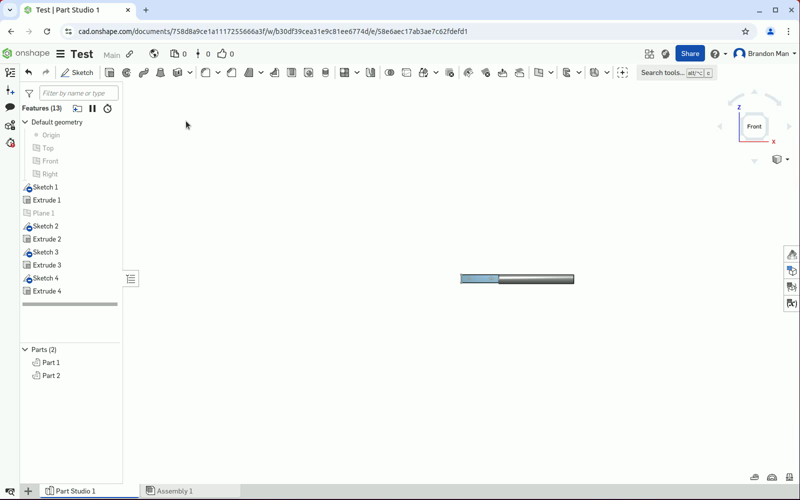
key(left, 2)
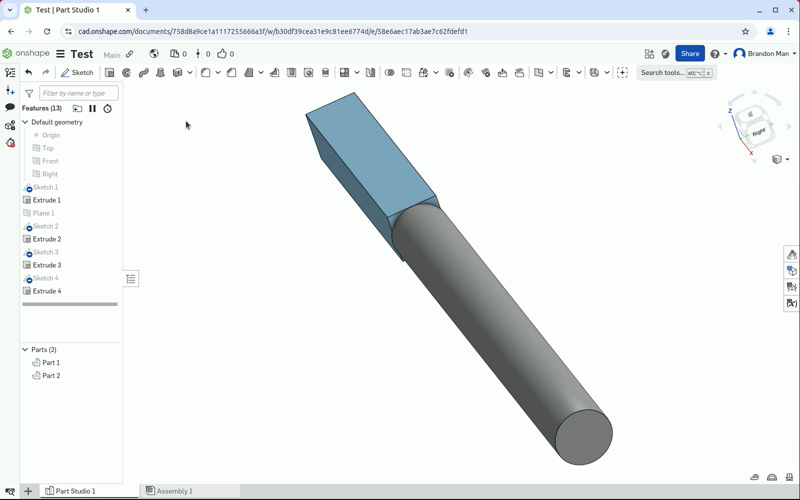
key(down, 2)
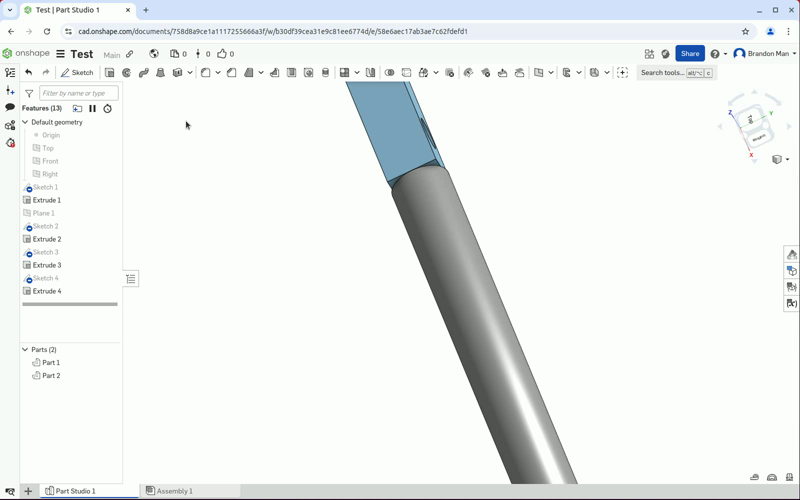
key(up, 2)
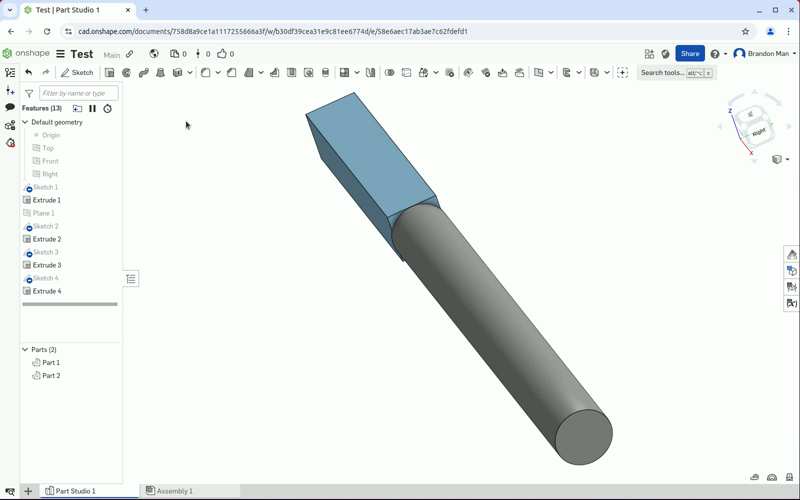
key(right, 2)
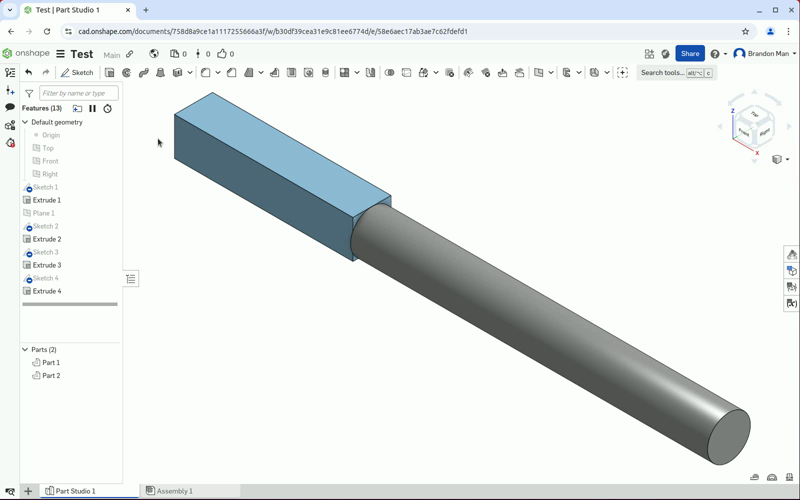
mouse_move(73, 189)
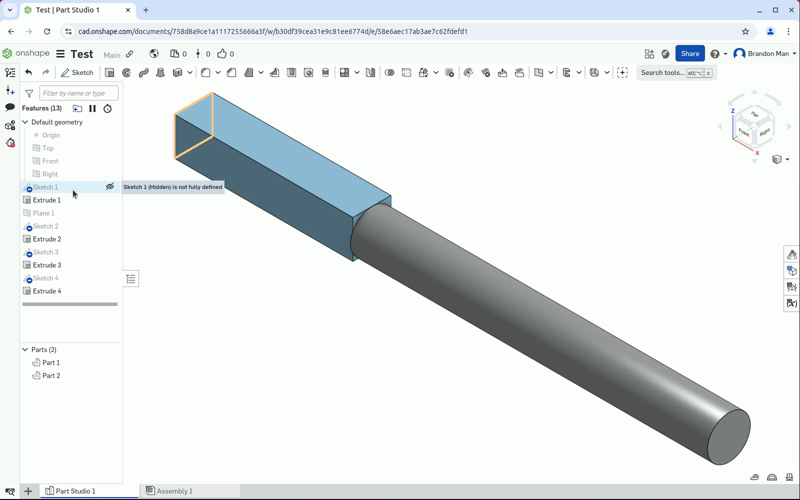
click(73, 189)